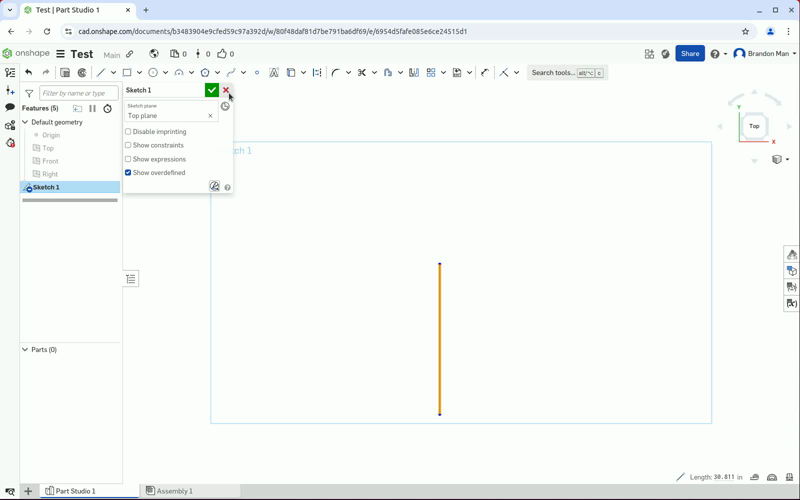
key(shift+h)
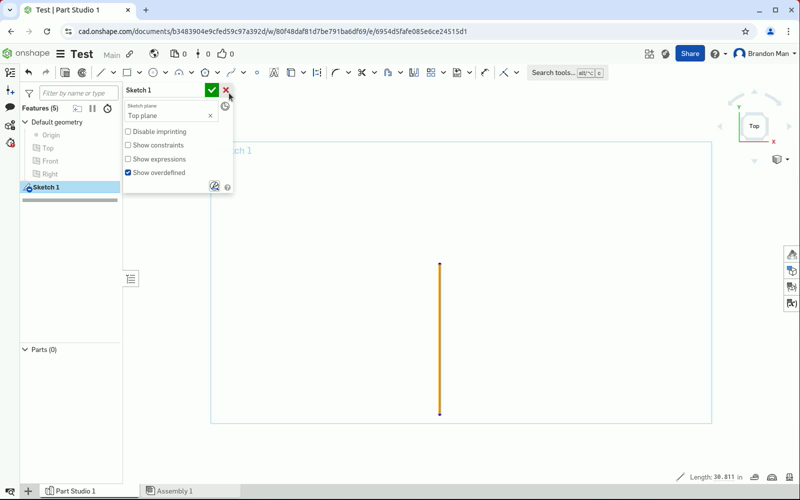
key(shift+s)
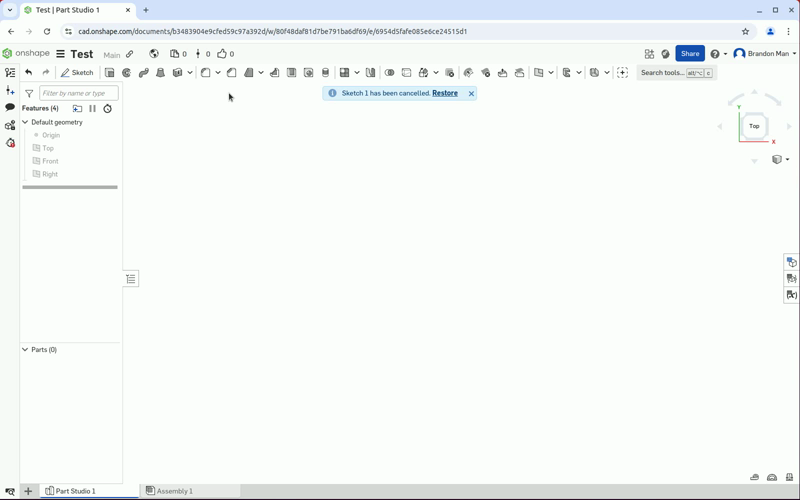
mouse_move(73, 150)
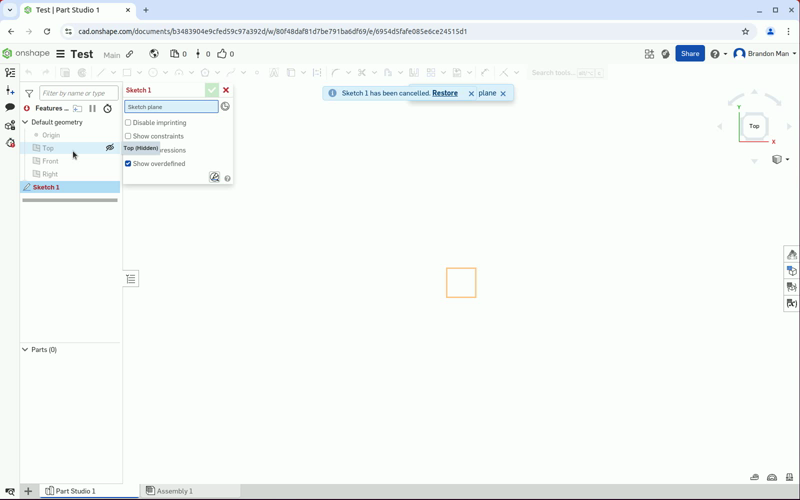
click(73, 150)
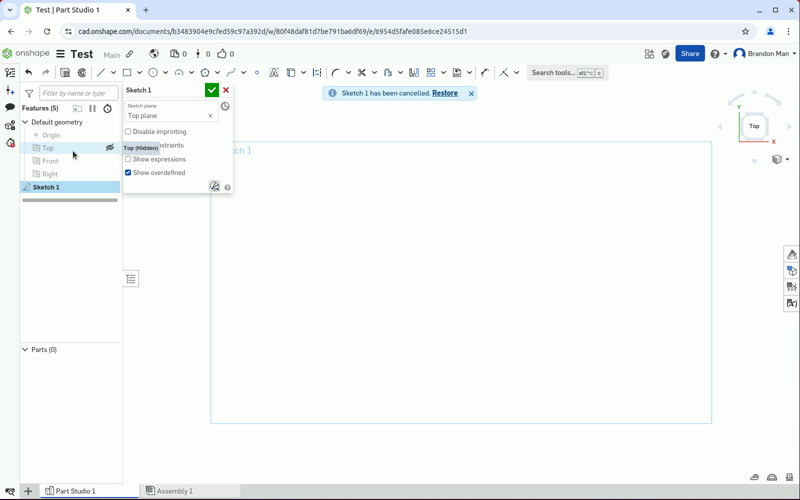
mouse_move(73, 352)
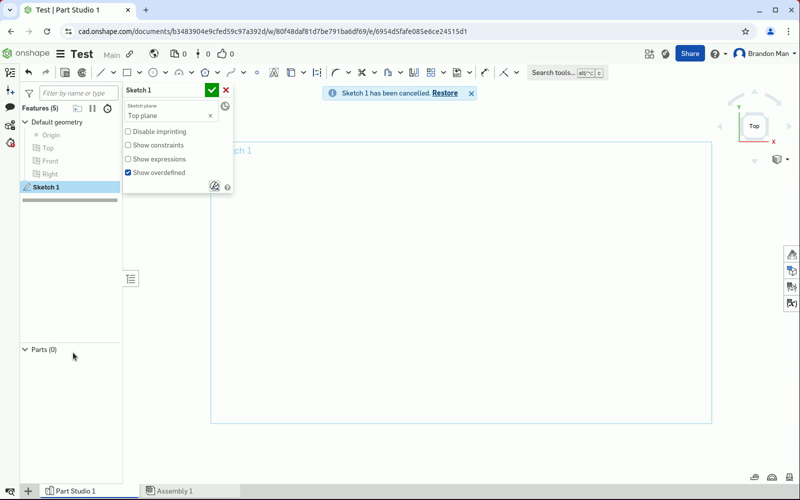
key(y)
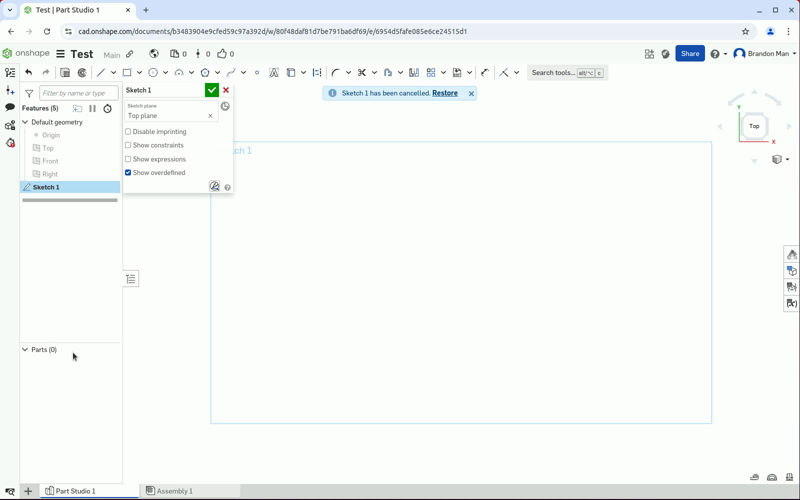
key(c)
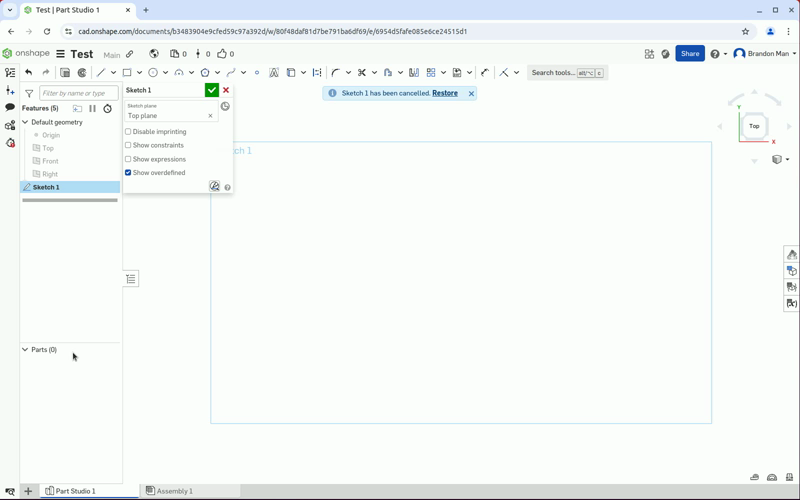
key_down(shift)
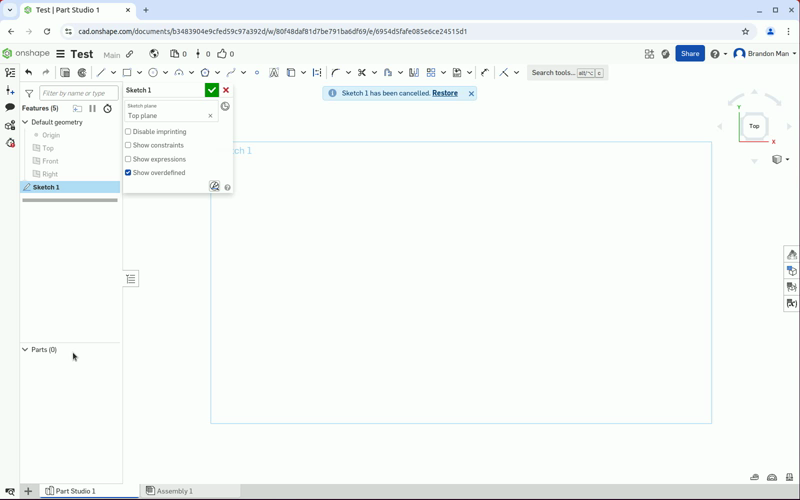
mouse_move(461, 282)
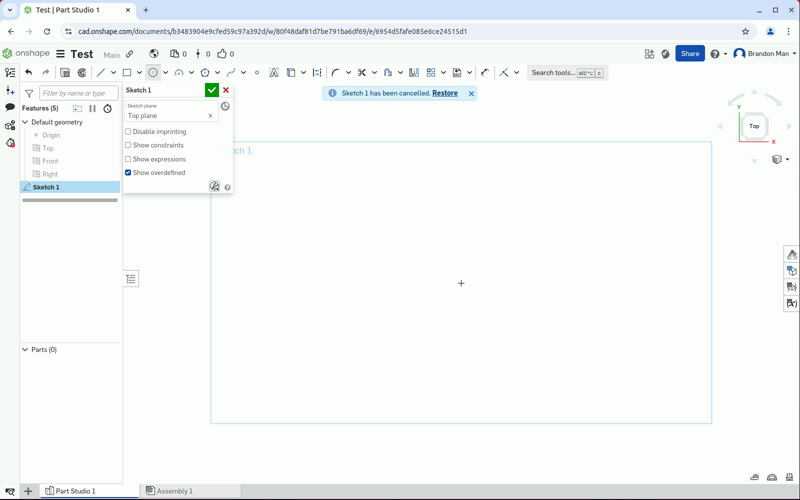
click(461, 282)
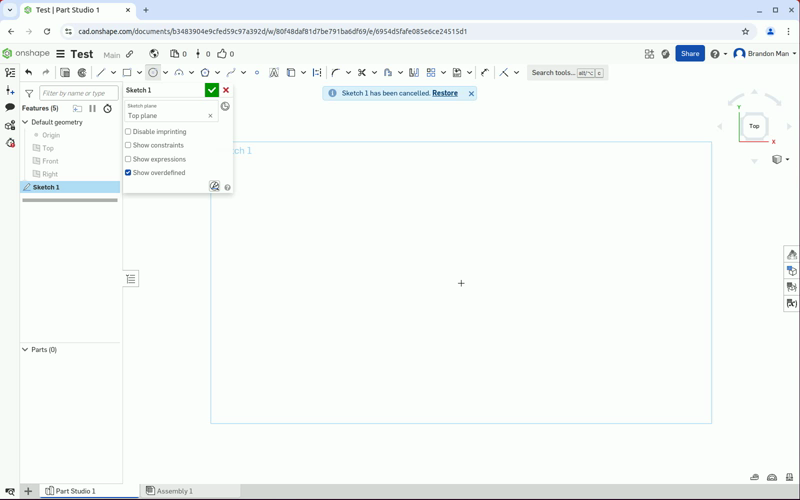
key_up(shift)
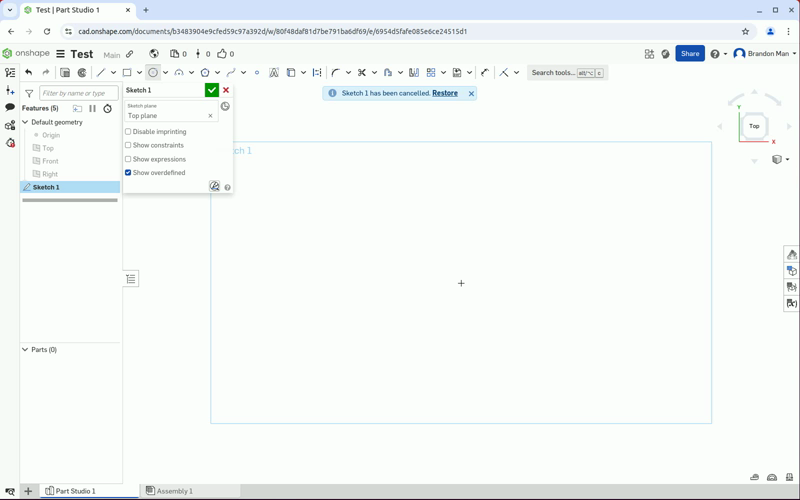
mouse_move(490, 282)
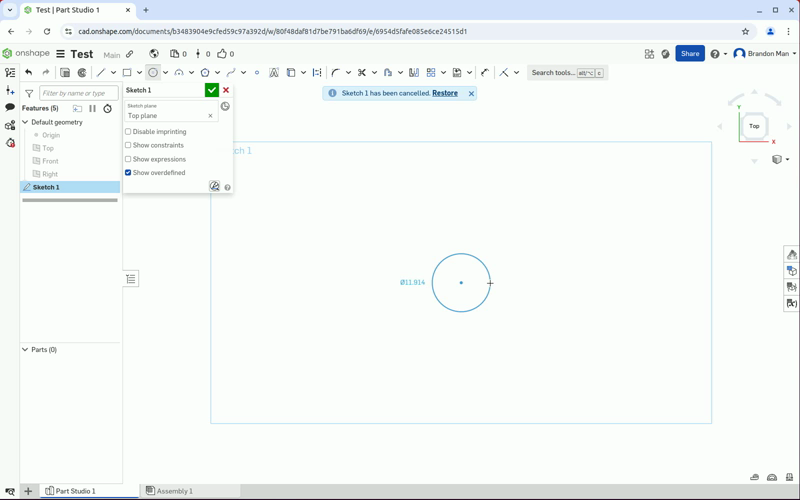
click(490, 282)
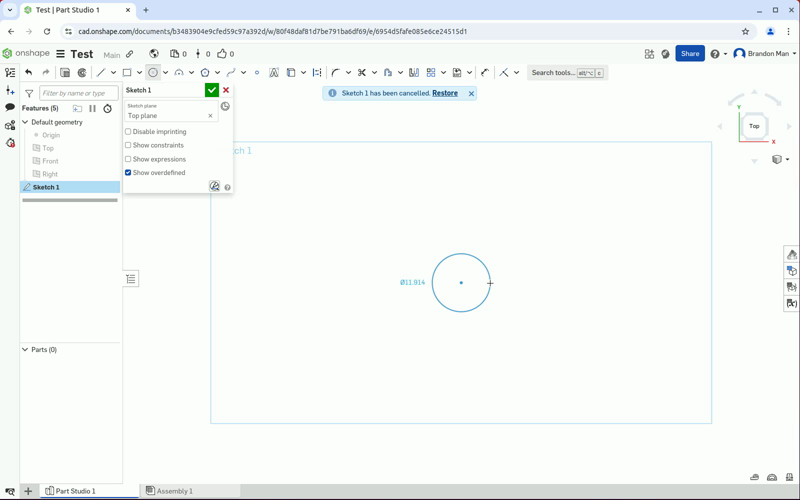
key(esc)
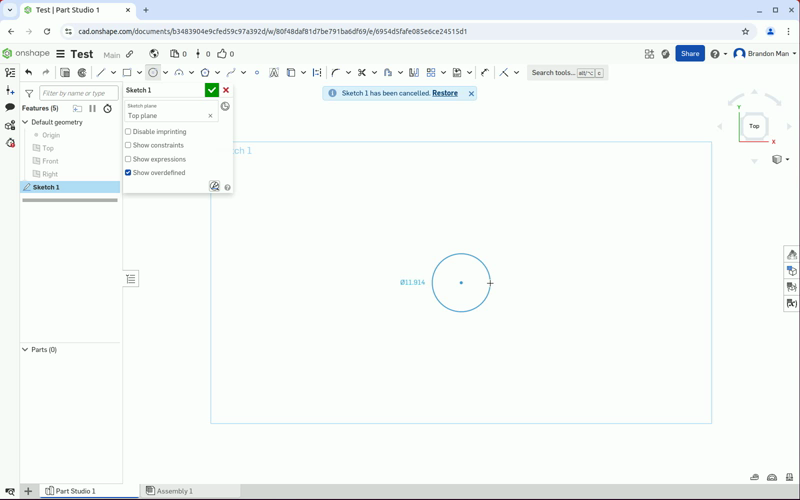
mouse_move(467, 288)
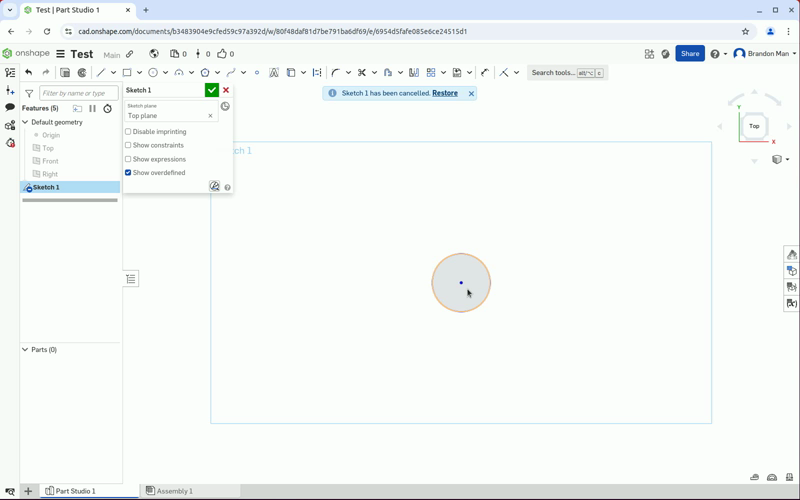
click(467, 288)
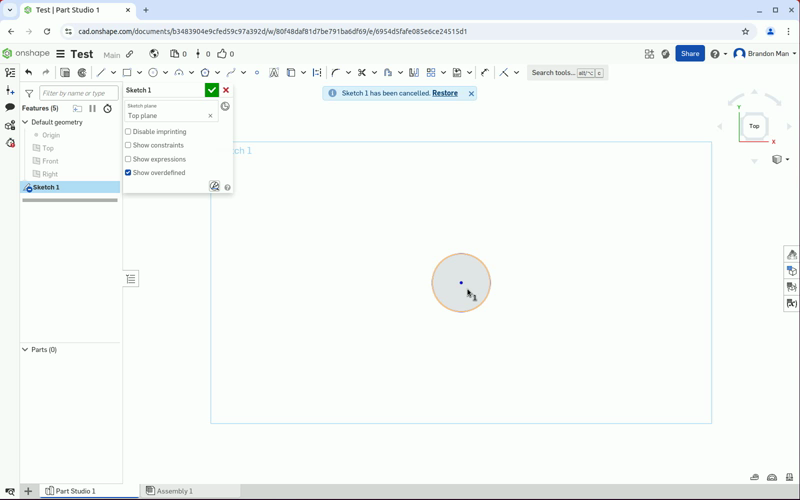
mouse_move(73, 352)
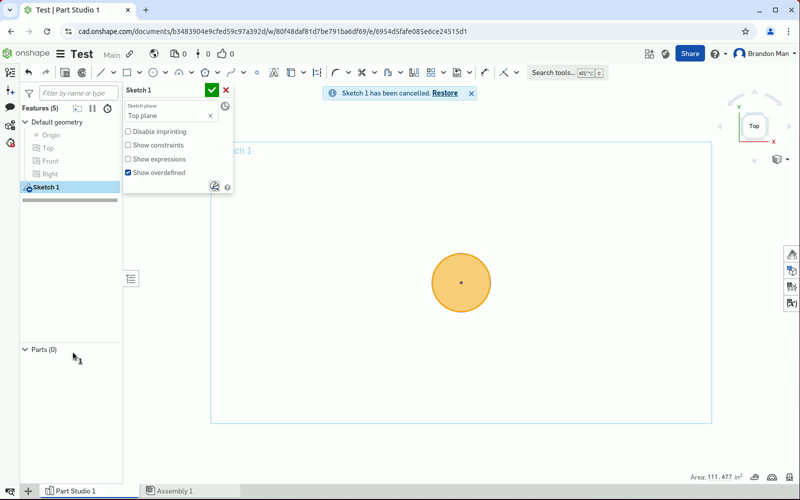
key(shift+y)
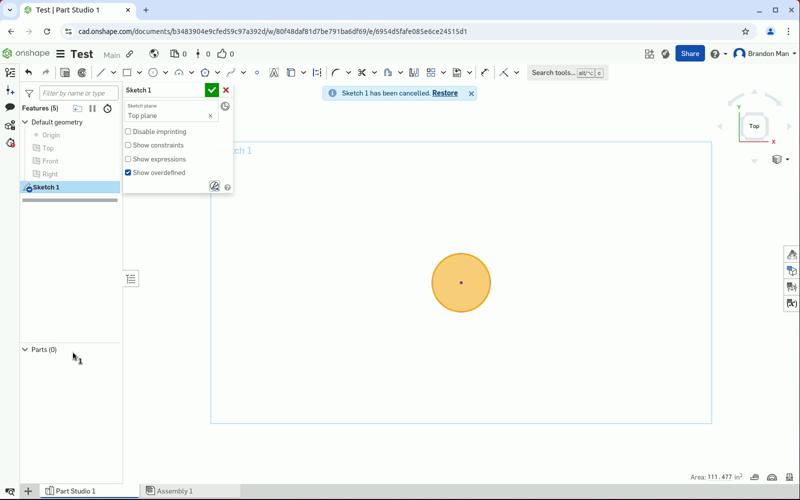
key(shift+e)
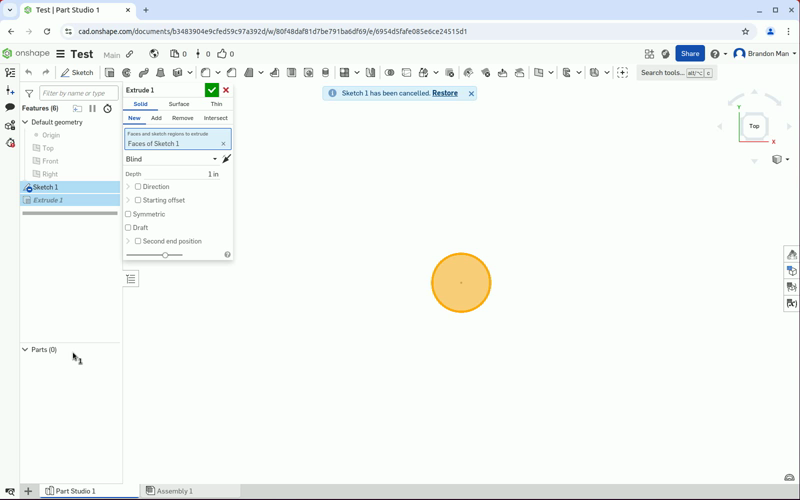
mouse_move(143, 106)
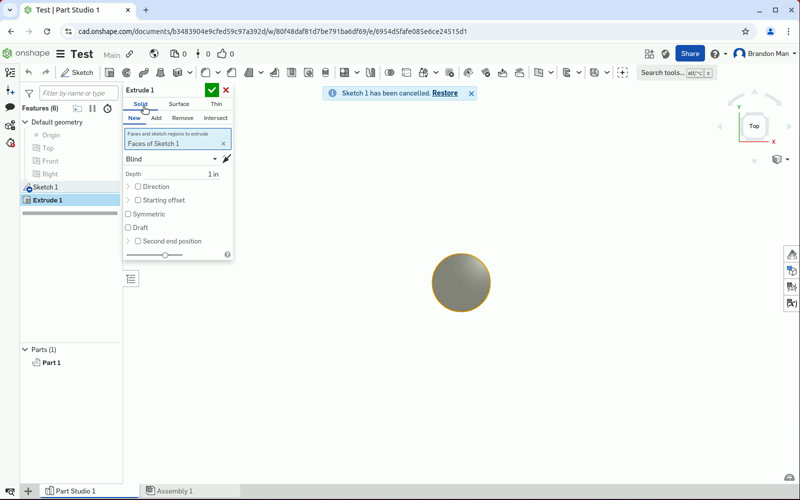
click(143, 106)
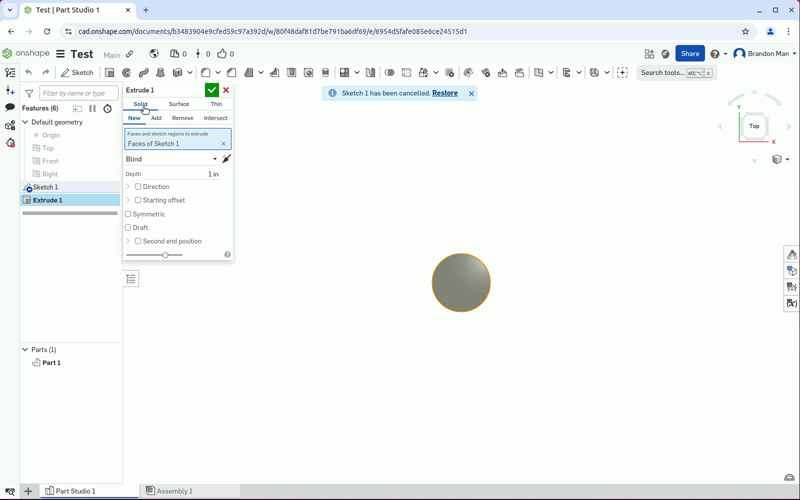
mouse_move(137, 120)
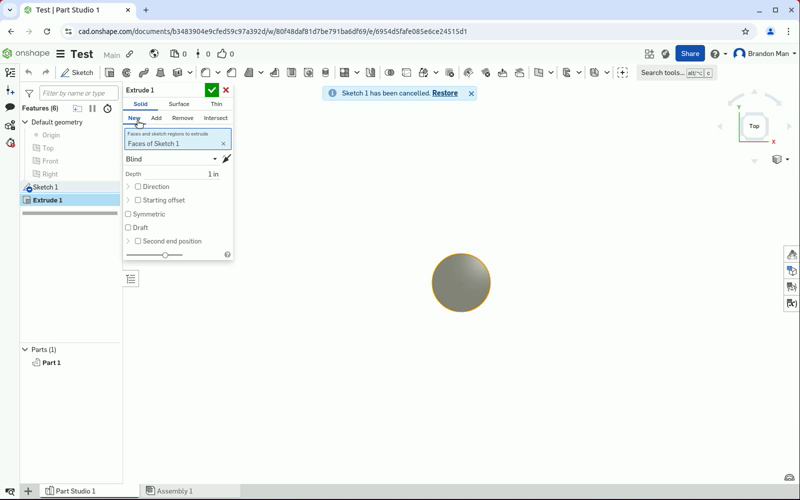
click(137, 120)
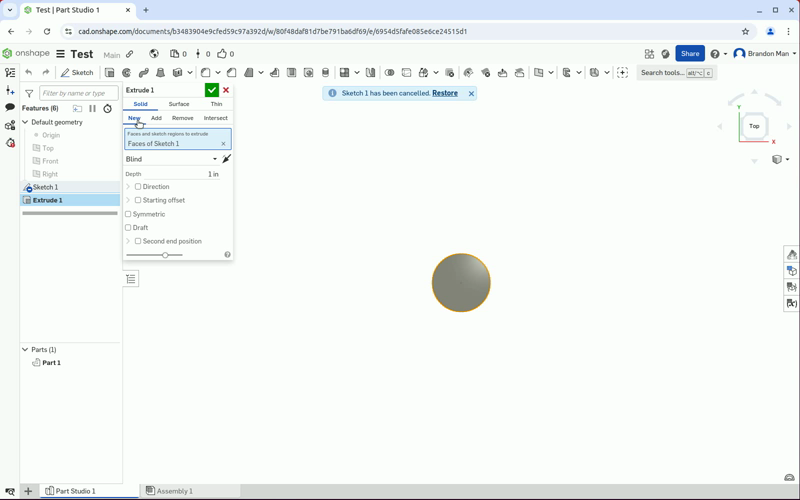
key(tab, 4)
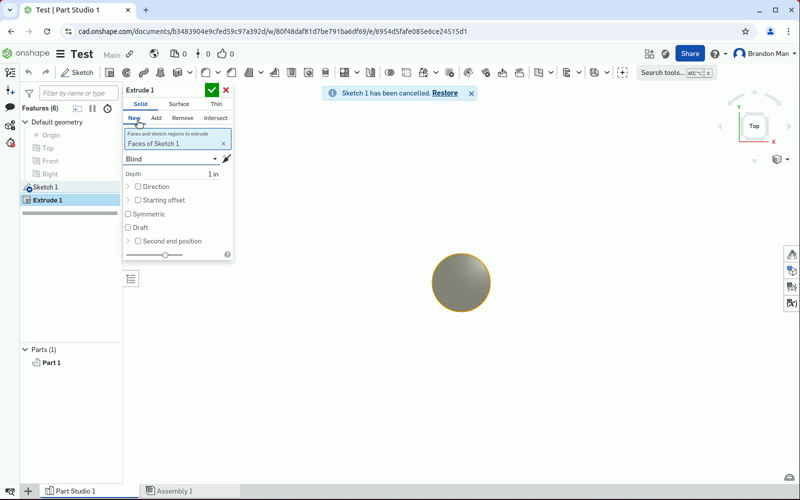
text(46.216)
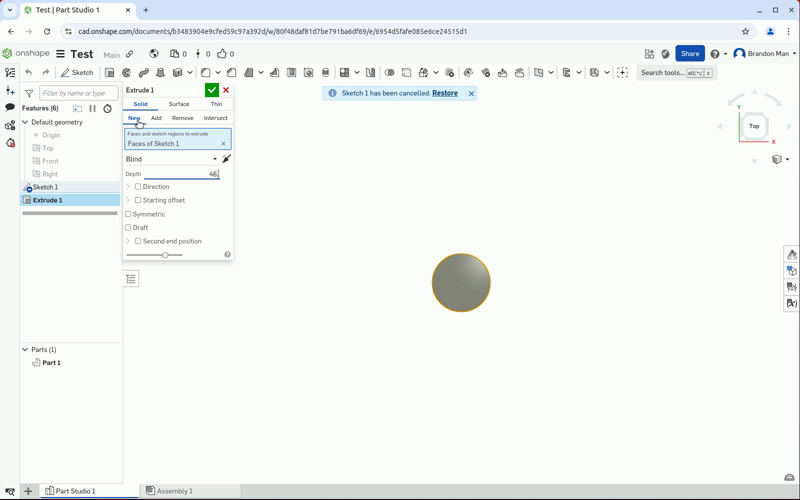
key(tab, 3)
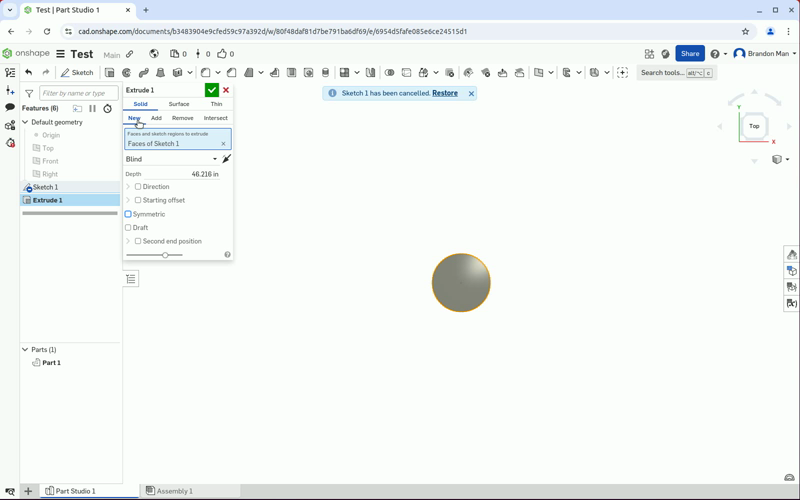
key(space)
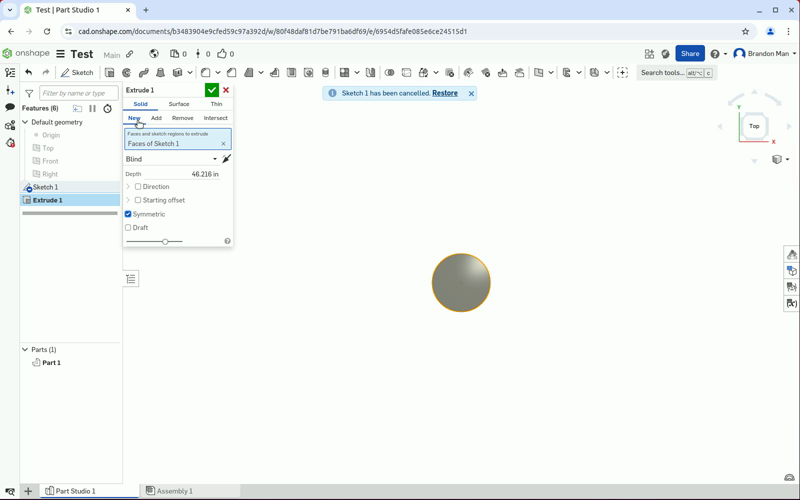
key(enter)
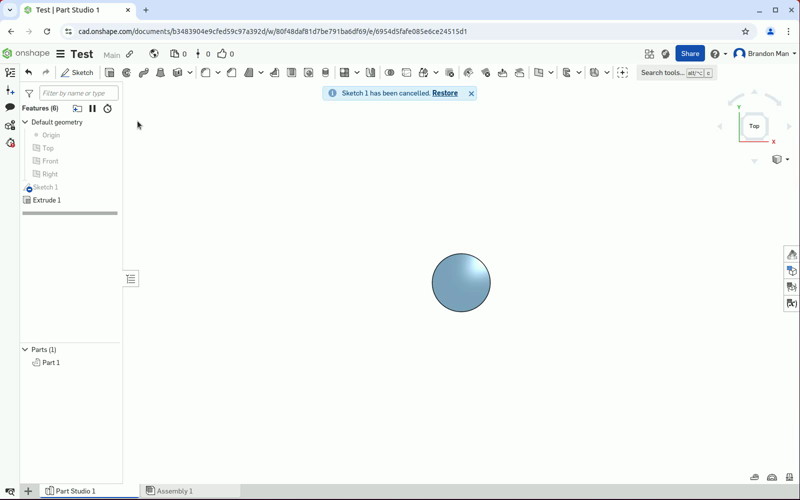
key(shift+h)
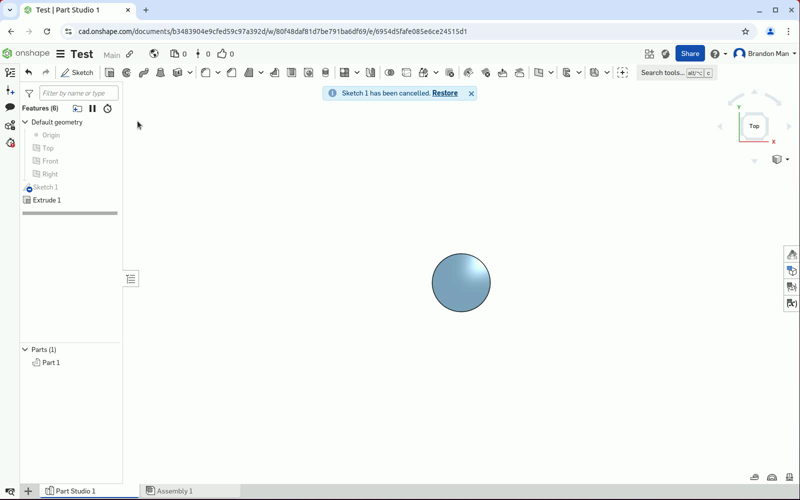
key(shift+h)
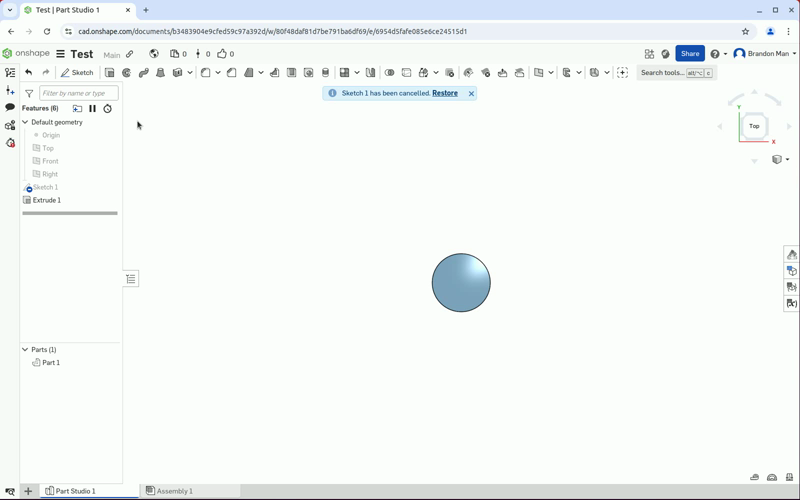
mouse_move(73, 189)
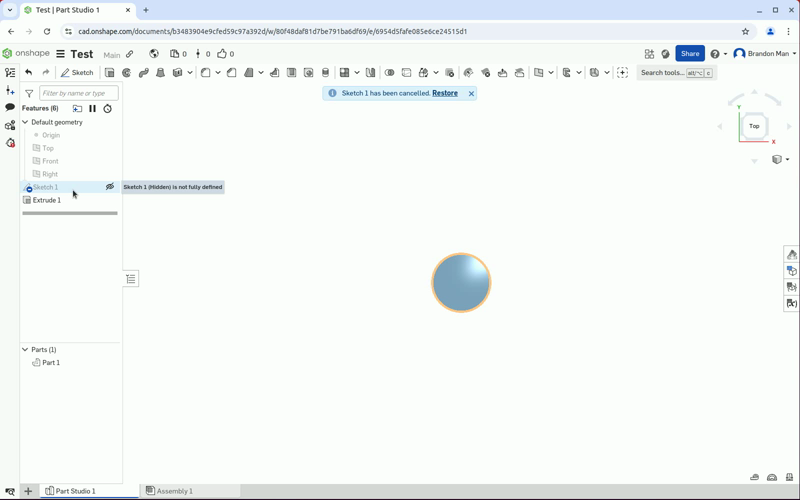
click(73, 189)
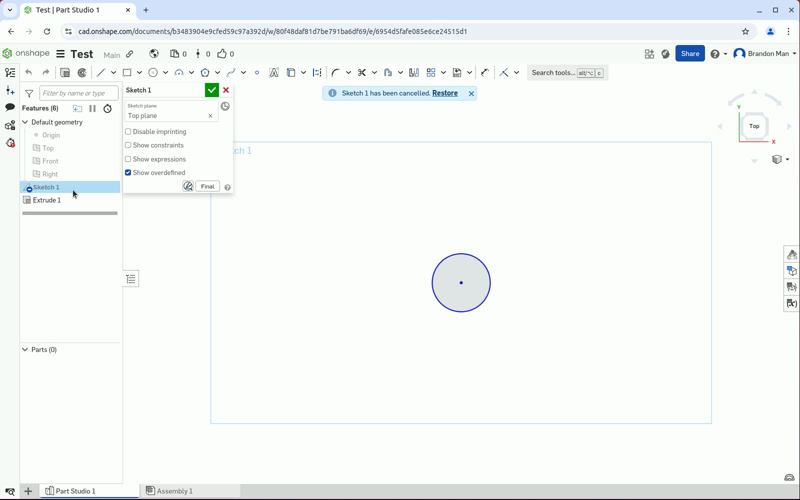
mouse_move(229, 92)
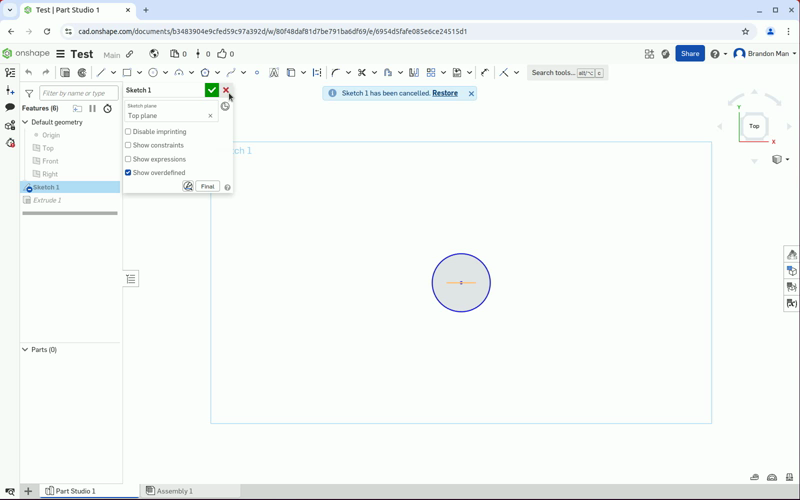
click(229, 92)
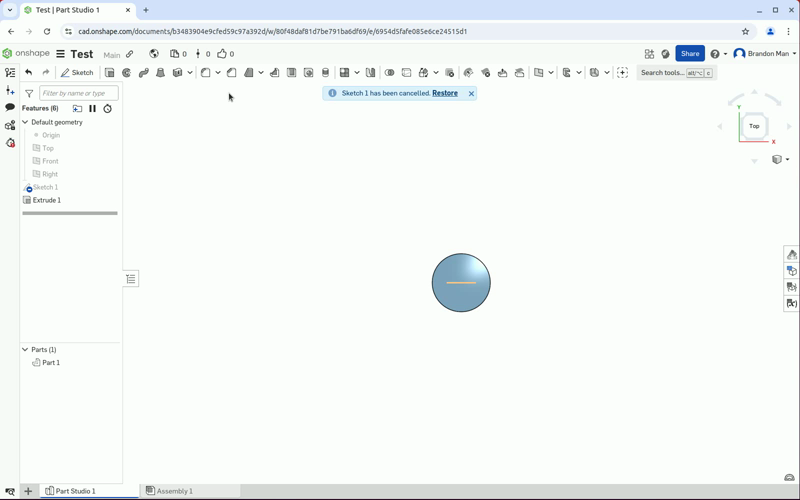
mouse_move(541, 75)
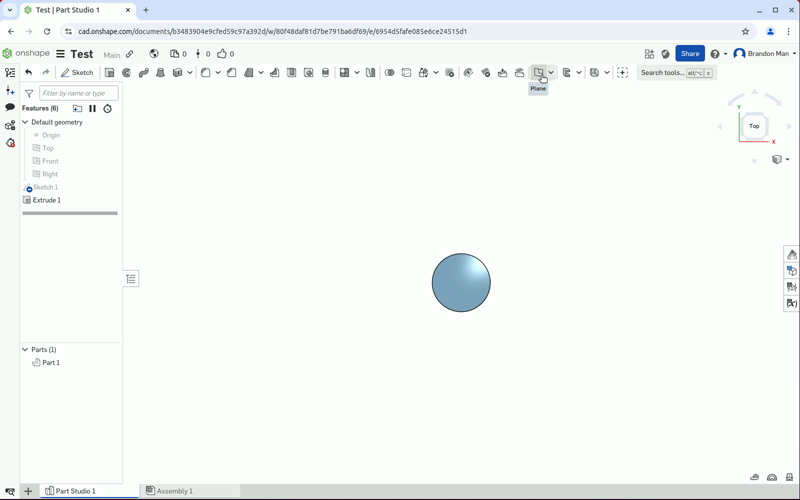
click(541, 75)
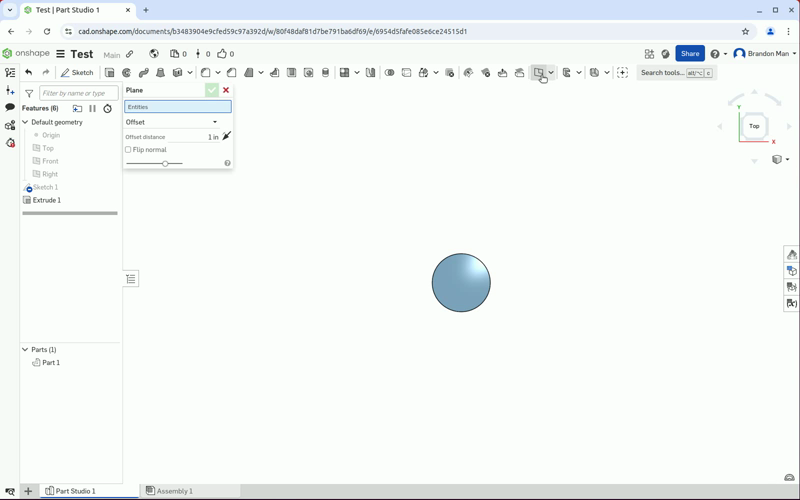
mouse_move(73, 150)
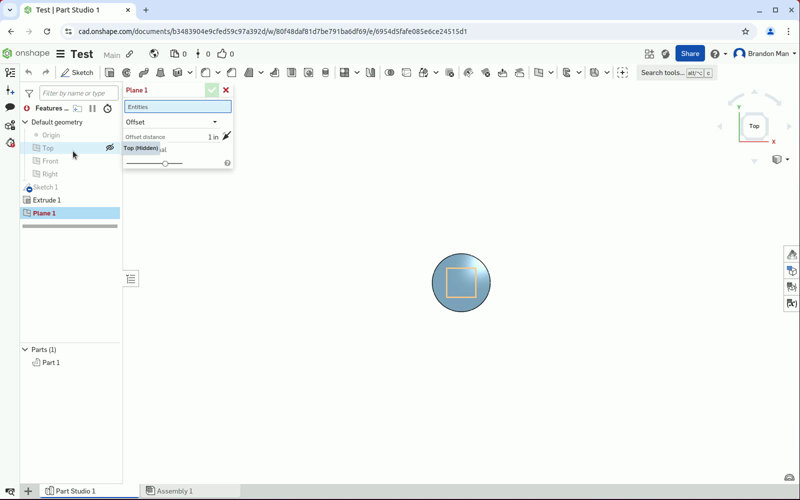
click(73, 150)
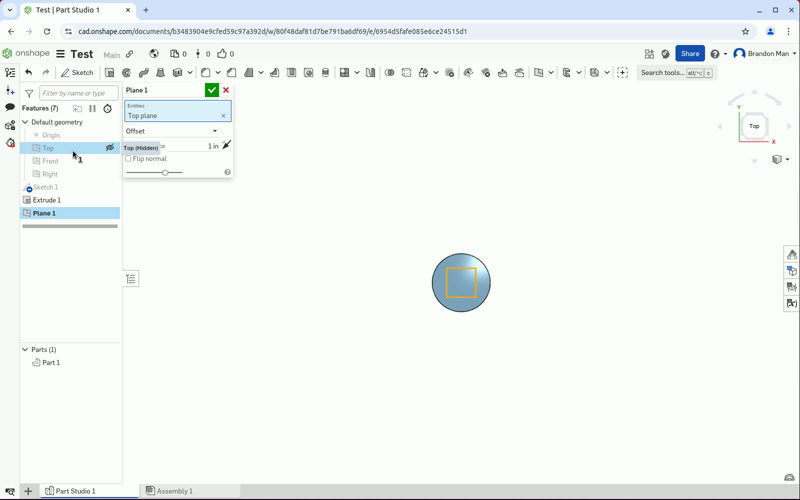
key(tab, 2)
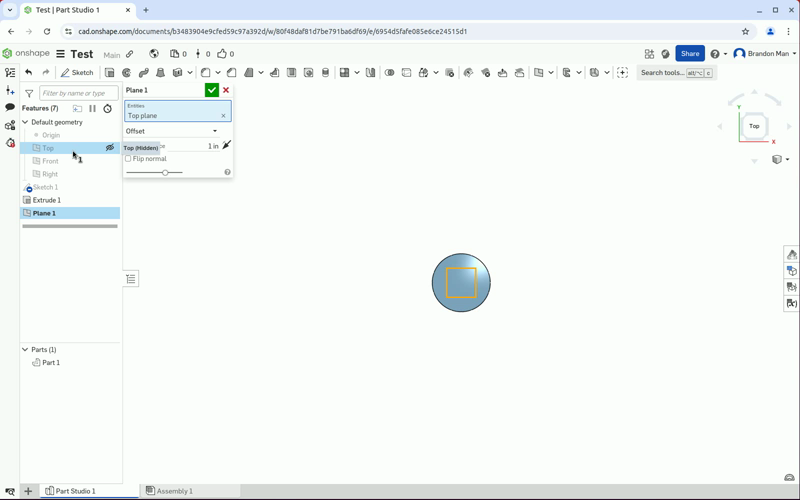
text(23.108)
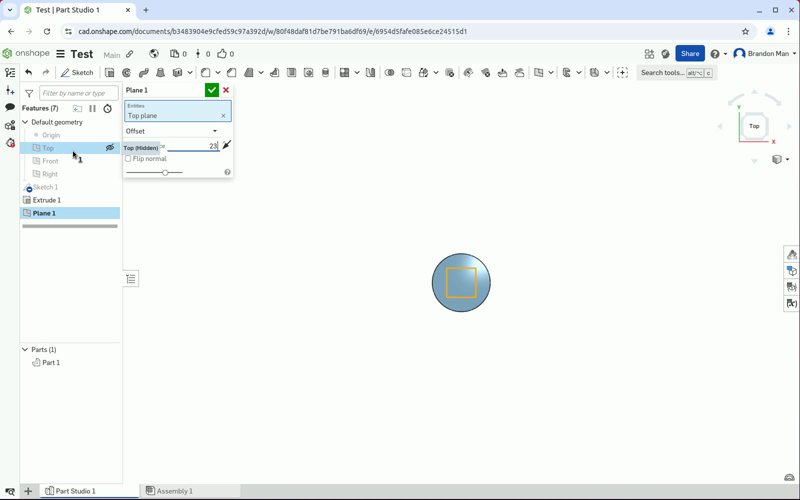
key(enter, 2)
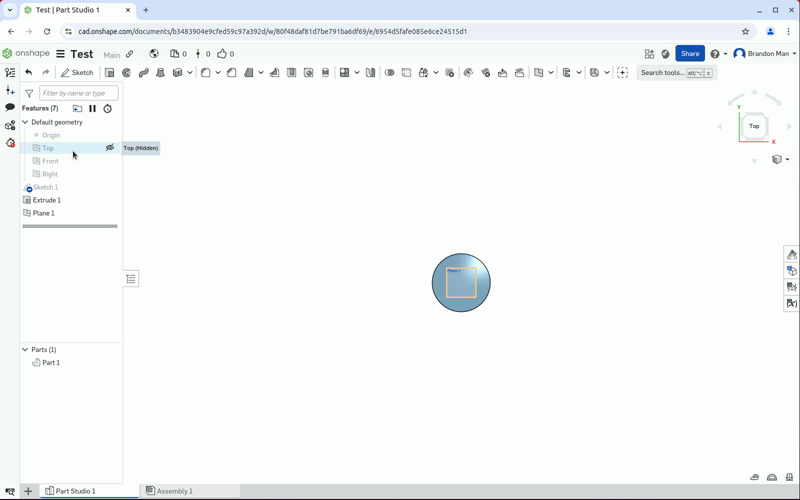
key(shift+s)
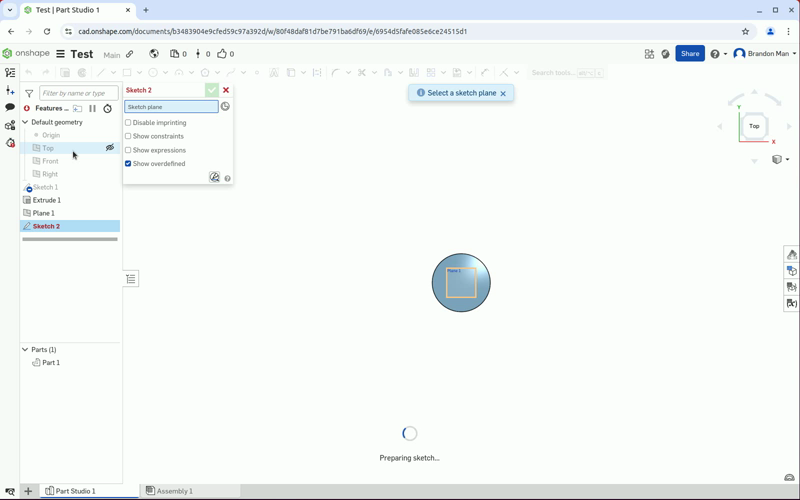
mouse_move(73, 215)
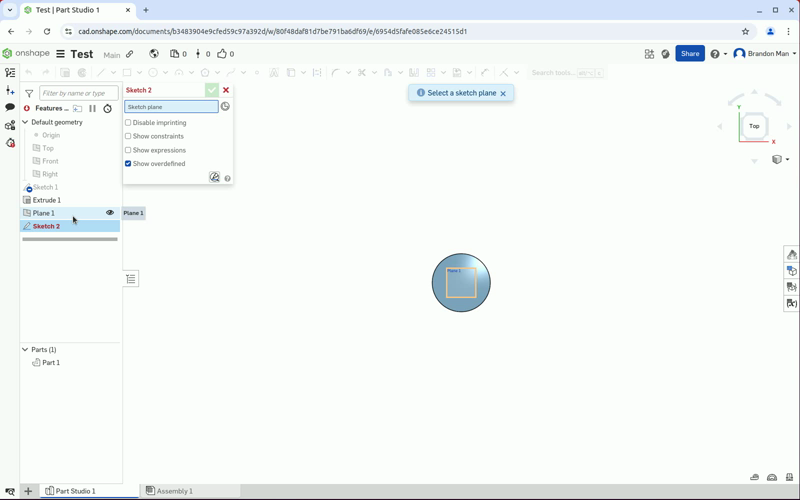
click(73, 215)
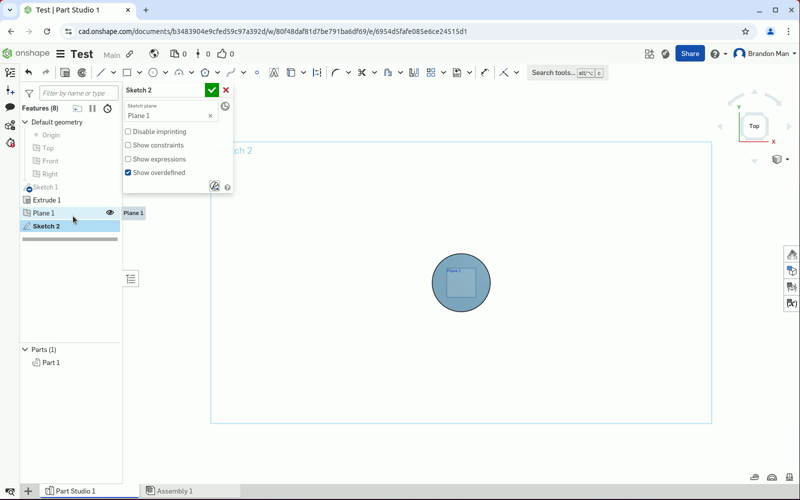
mouse_move(73, 352)
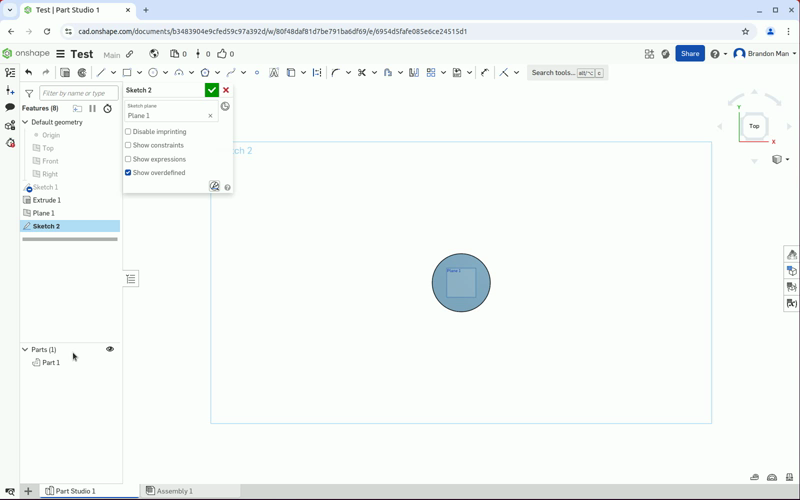
key(y)
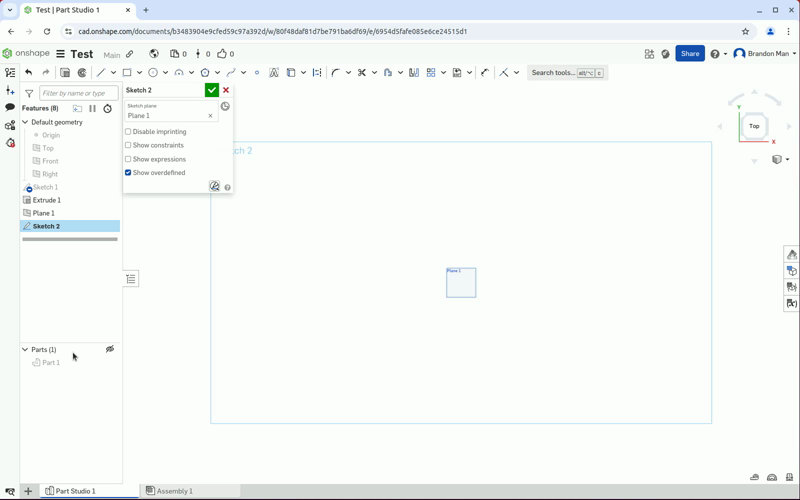
key(c)
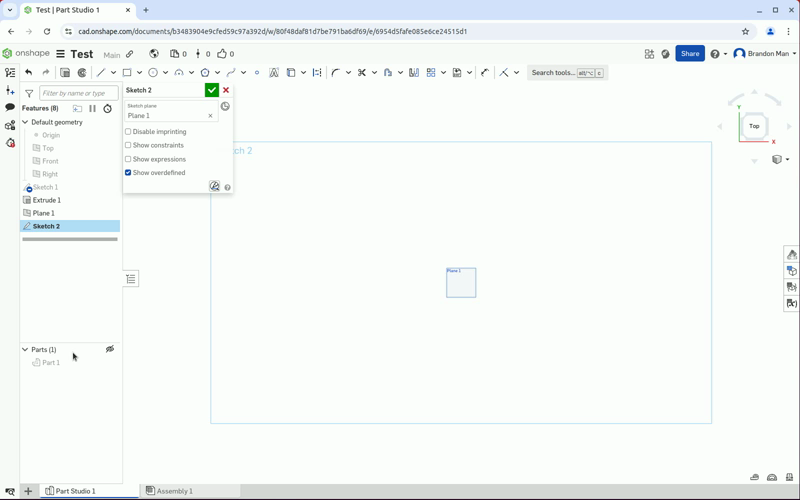
key_down(shift)
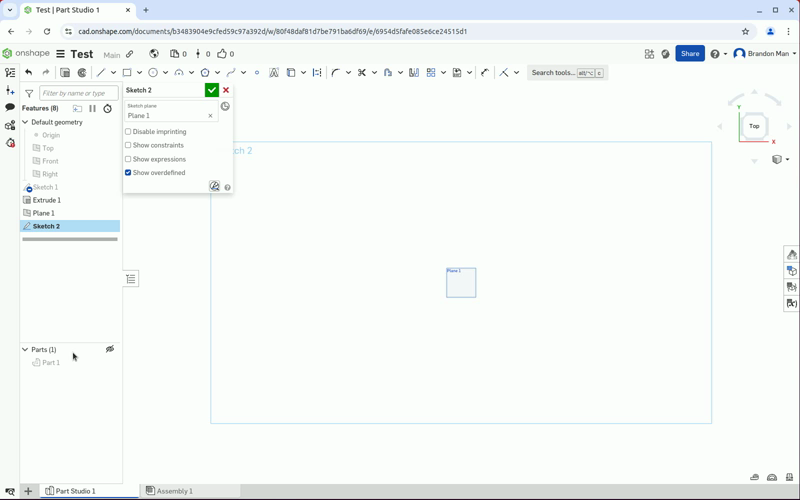
mouse_move(460, 282)
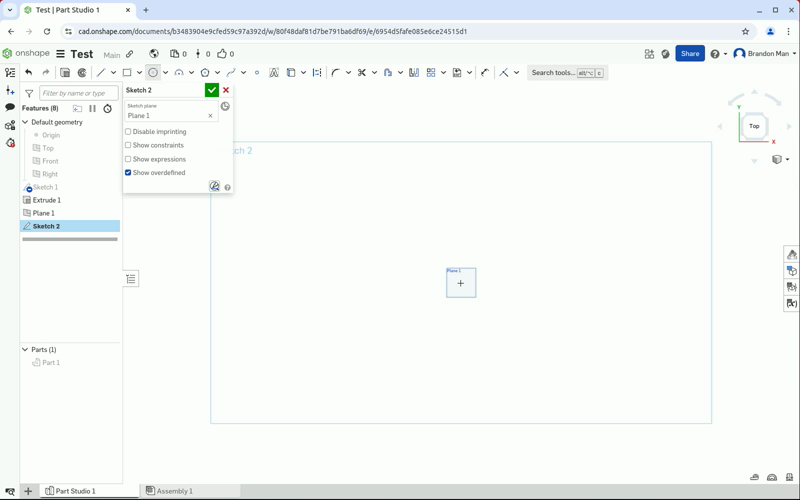
click(460, 282)
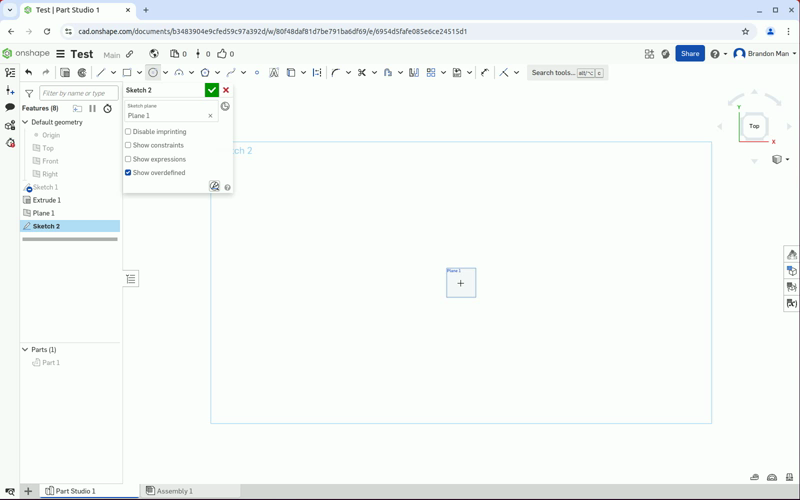
key_up(shift)
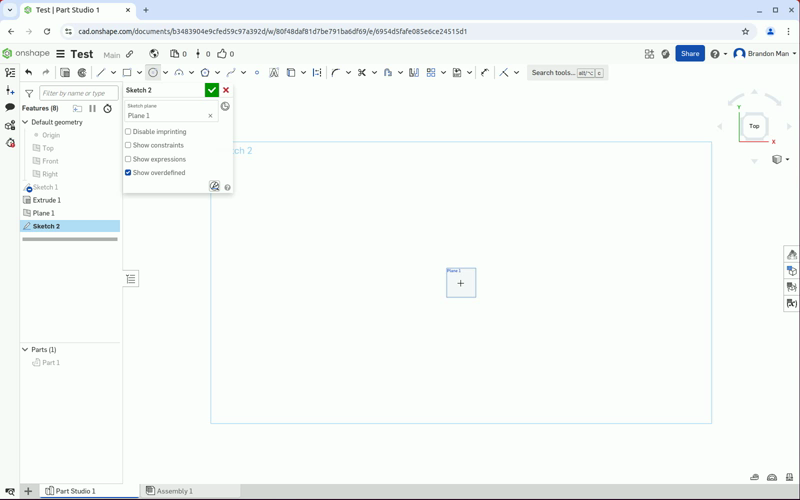
mouse_move(477, 282)
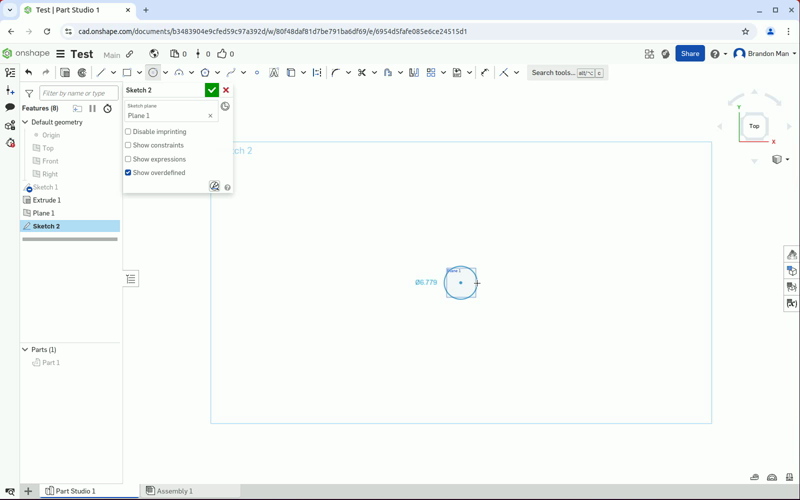
click(477, 282)
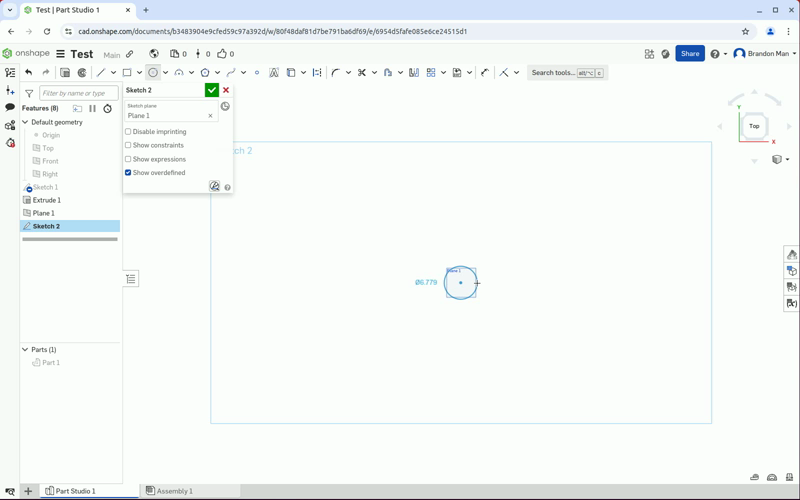
key(esc)
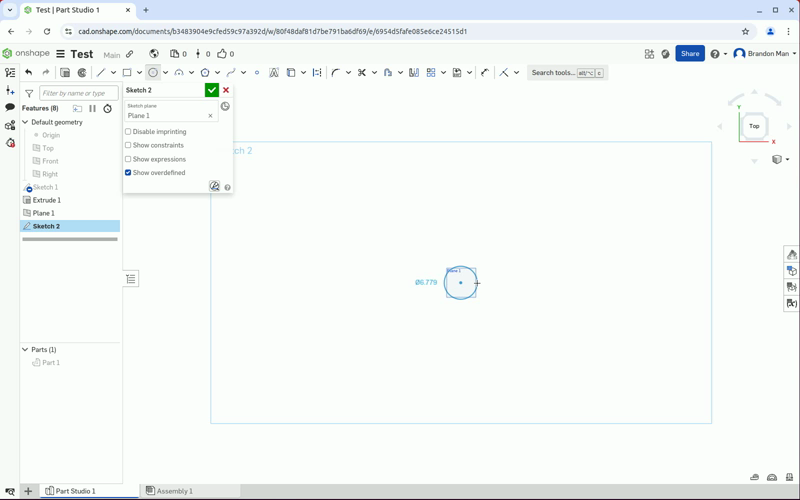
mouse_move(453, 289)
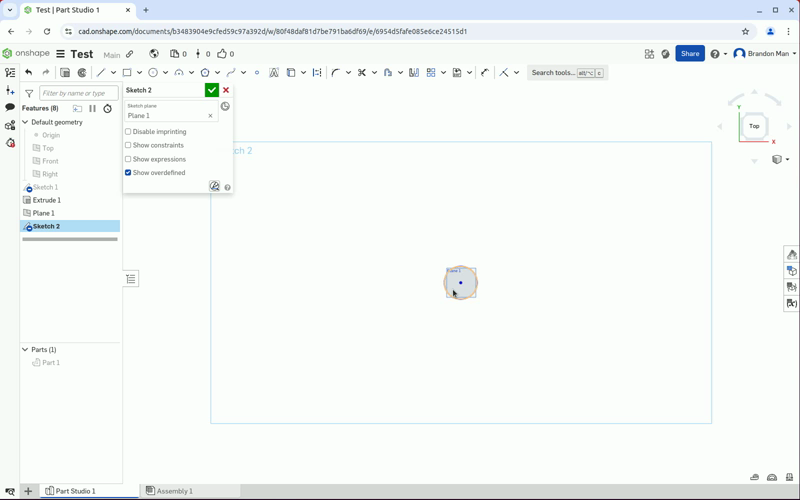
scroll(6)
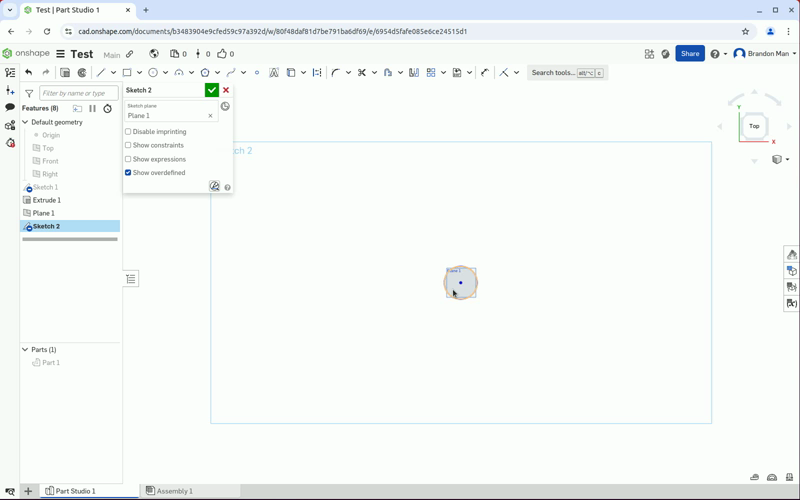
scroll(6)
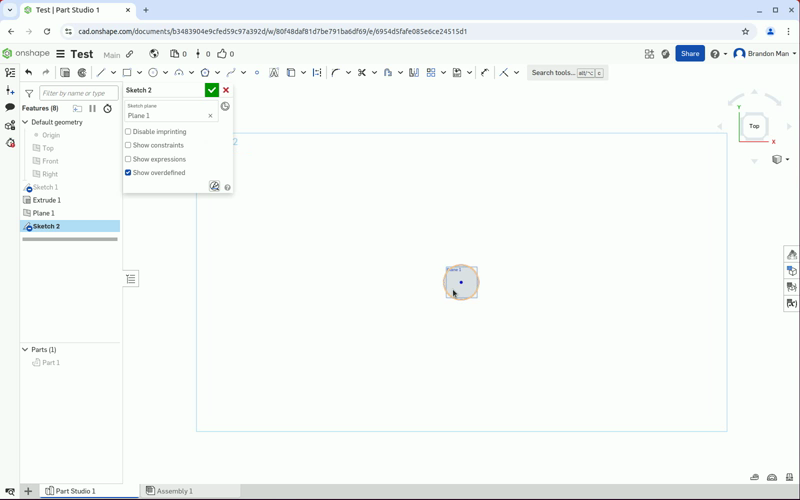
scroll(6)
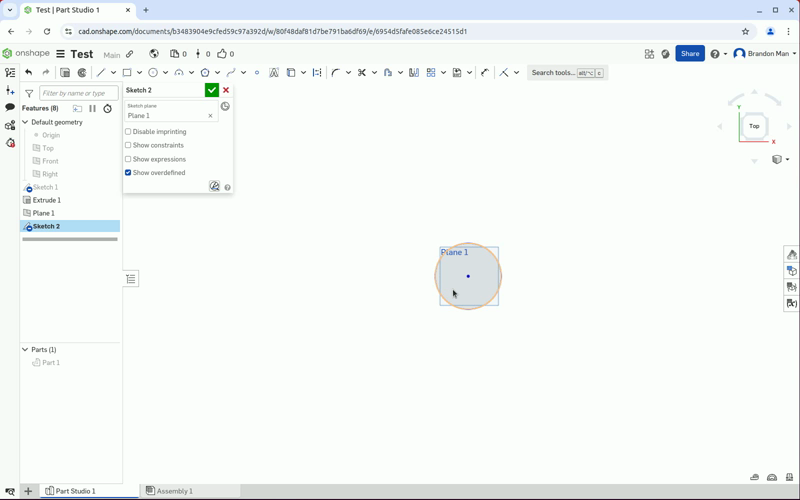
scroll(6)
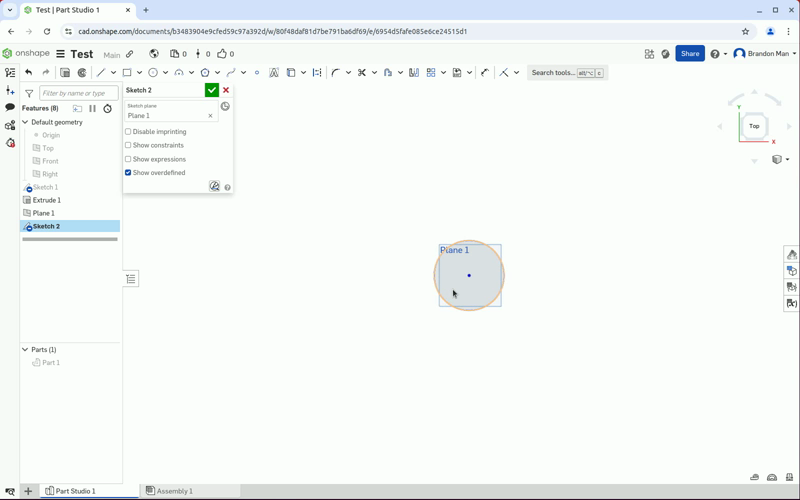
scroll(6)
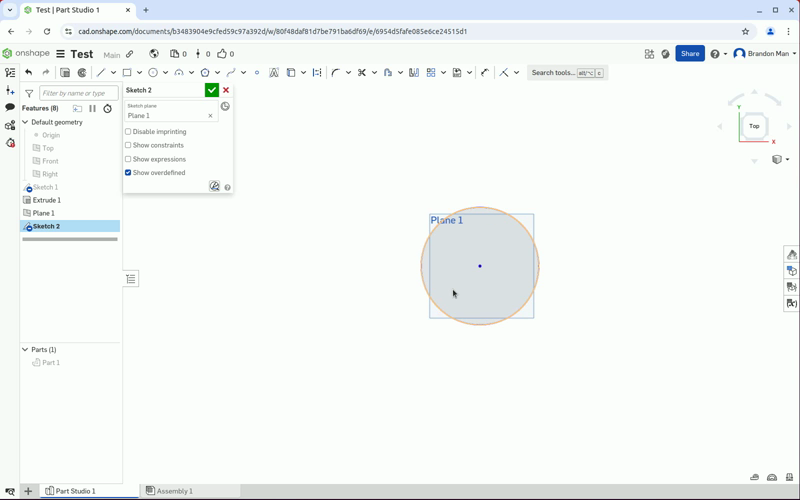
scroll(6)
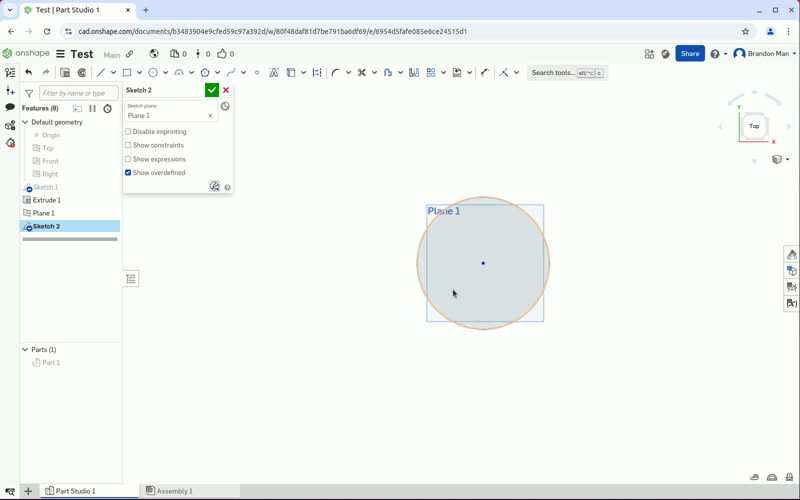
scroll(6)
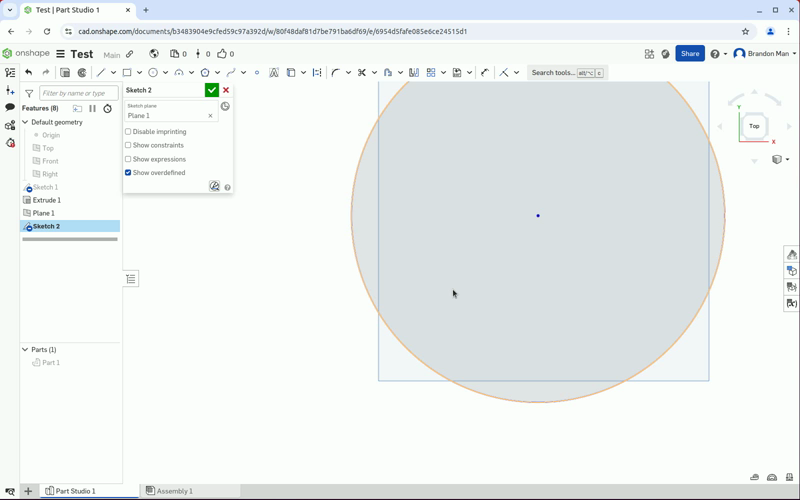
click(453, 289)
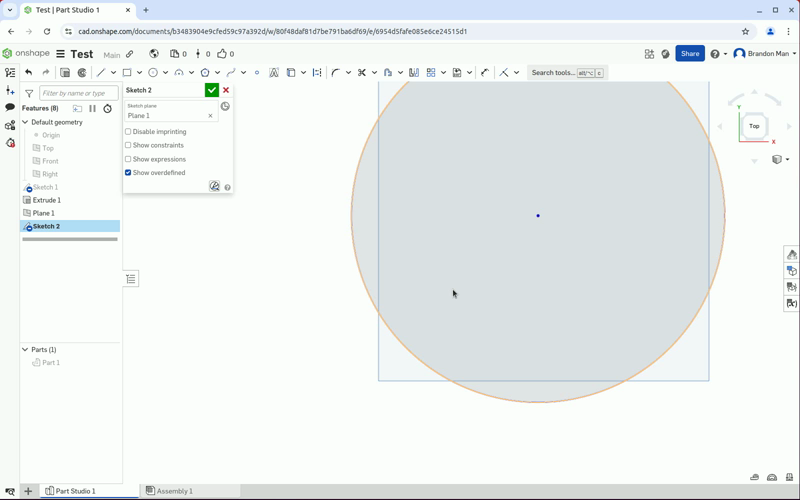
scroll(-6)
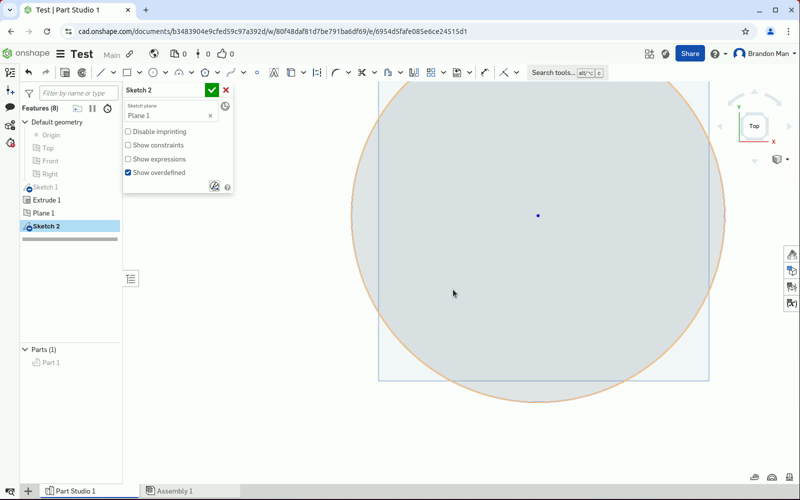
scroll(-6)
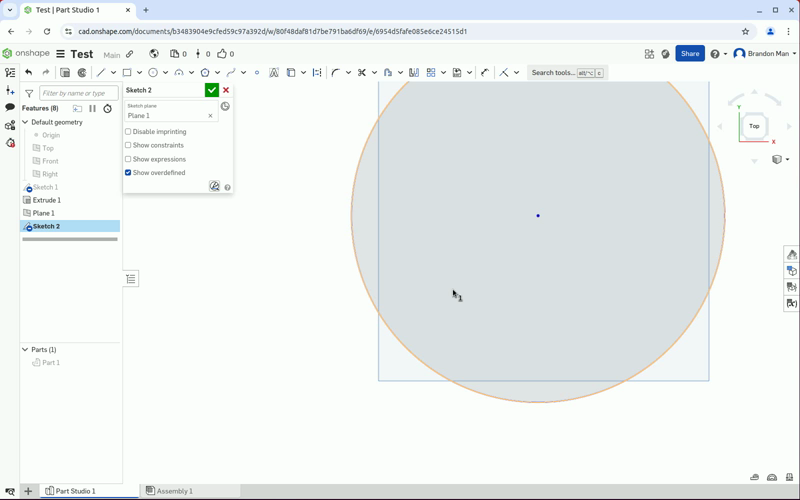
scroll(-6)
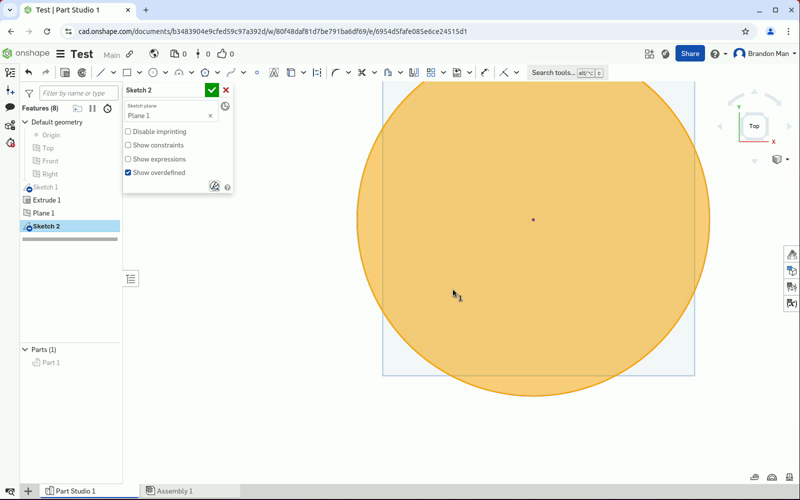
scroll(-6)
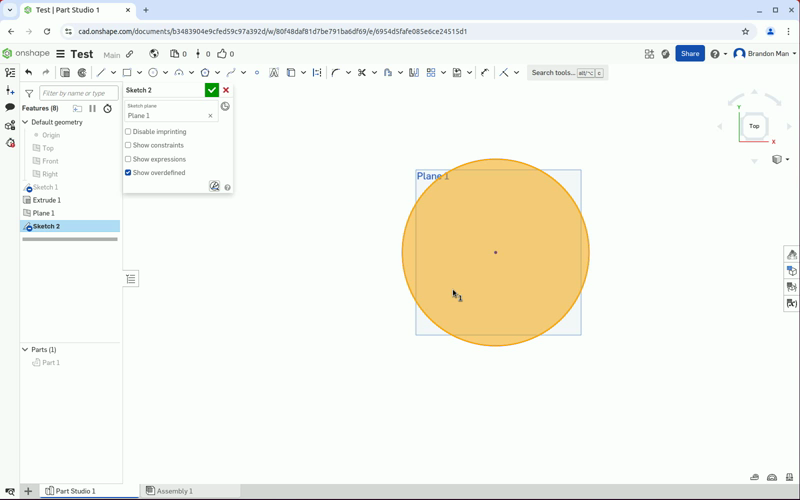
scroll(-6)
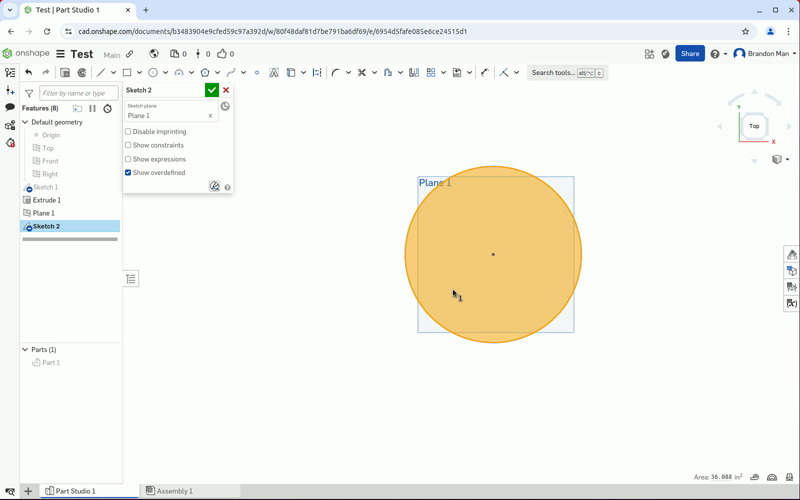
scroll(-6)
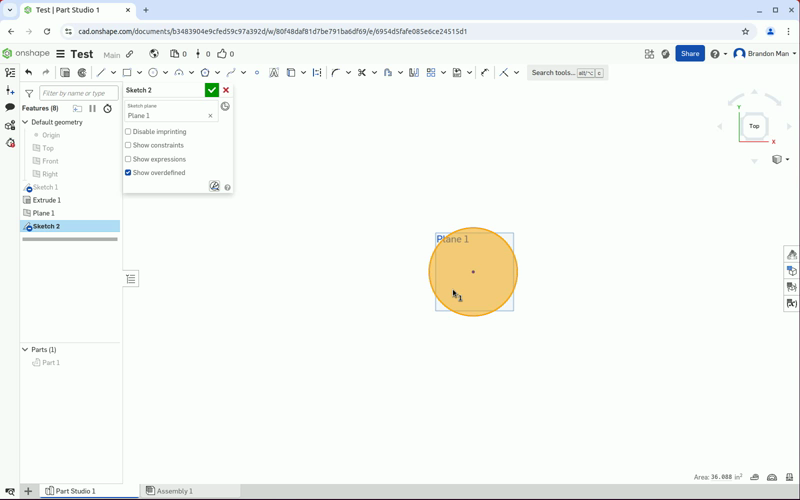
scroll(-6)
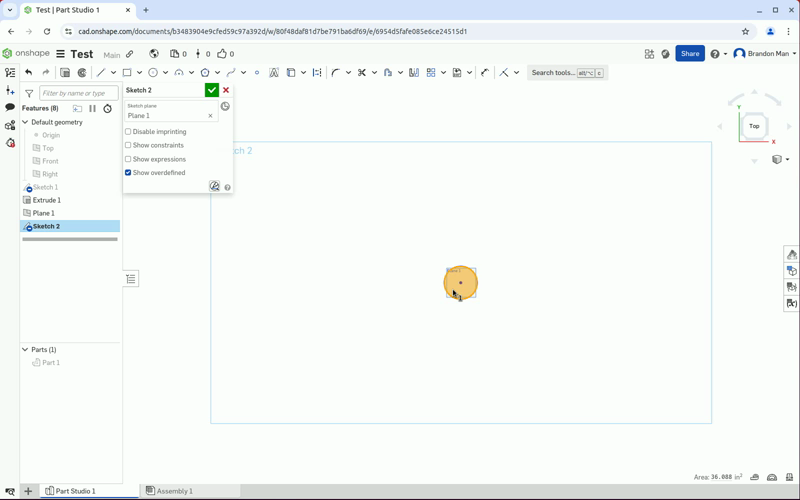
mouse_move(73, 352)
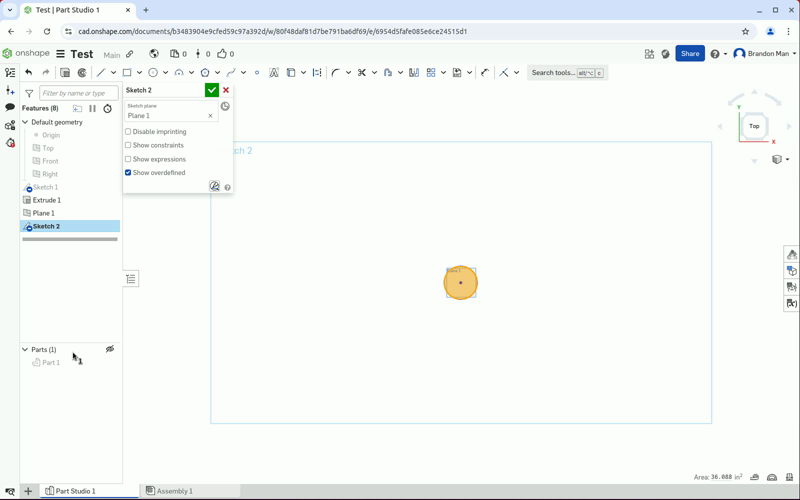
key(shift+y)
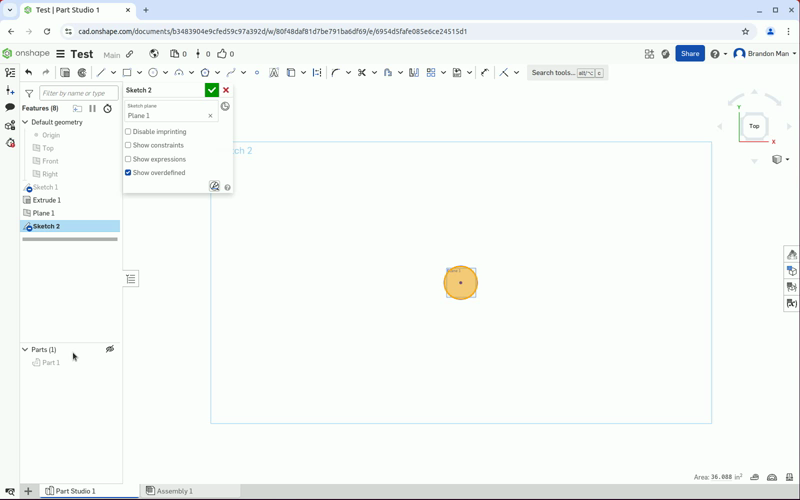
key(shift+e)
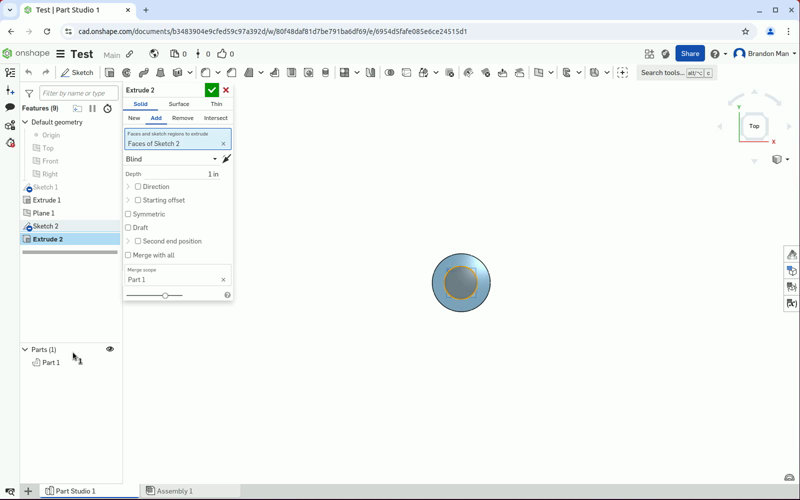
mouse_move(143, 106)
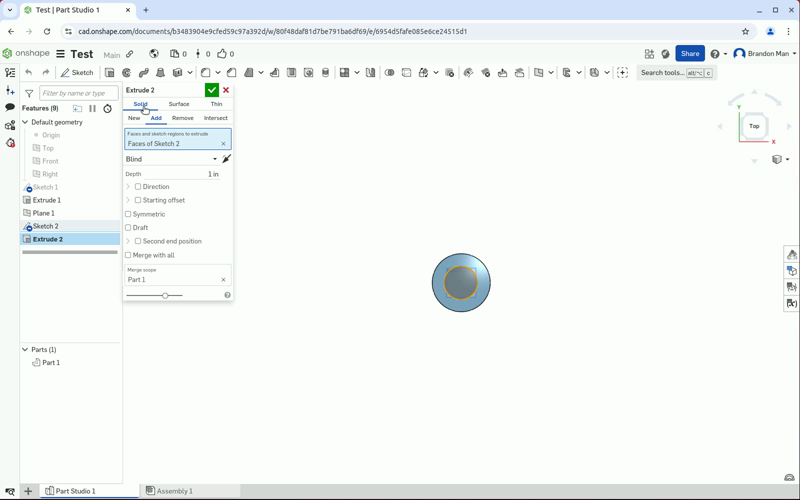
click(143, 106)
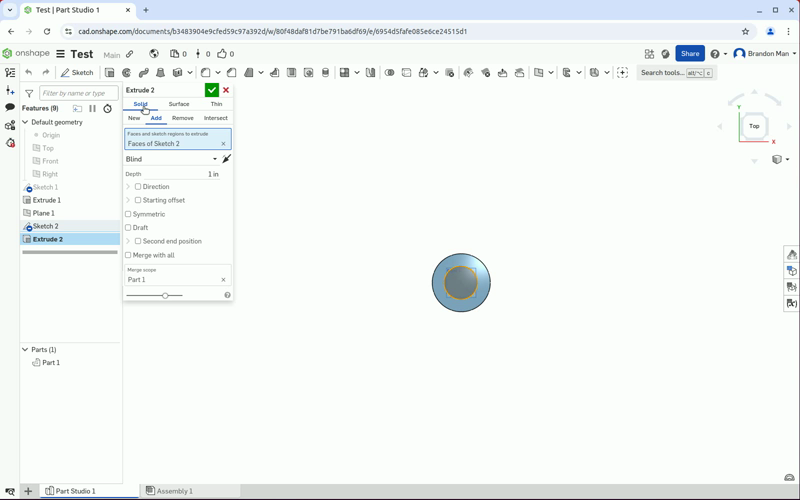
mouse_move(186, 120)
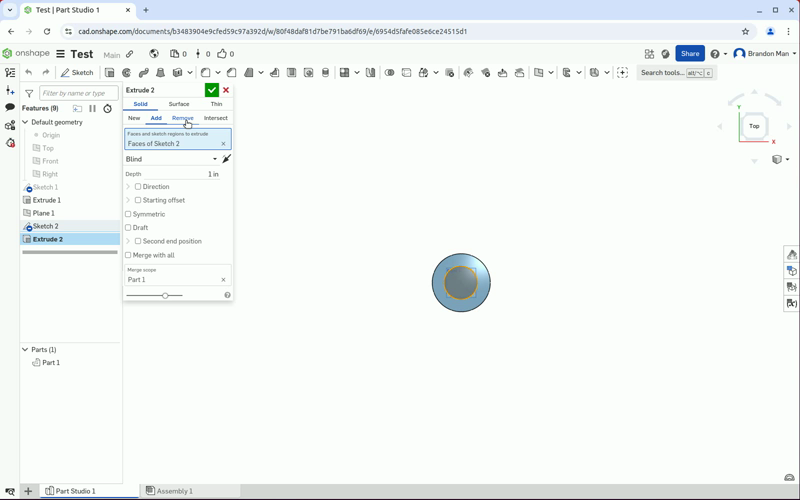
click(186, 120)
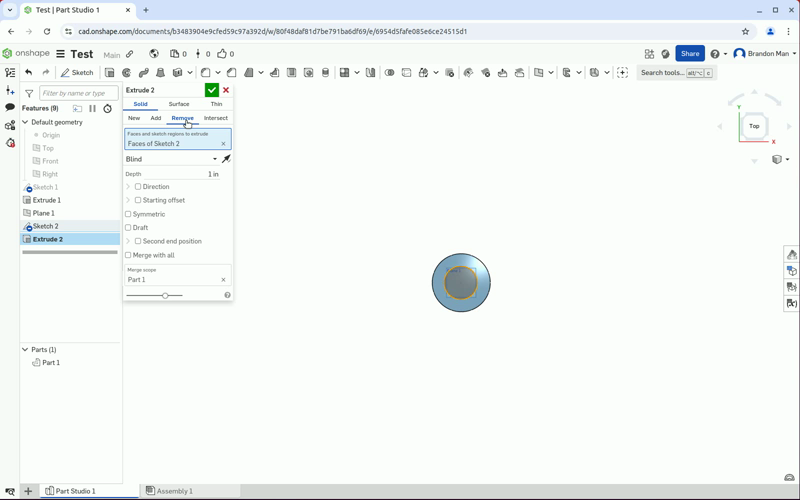
key(tab, 4)
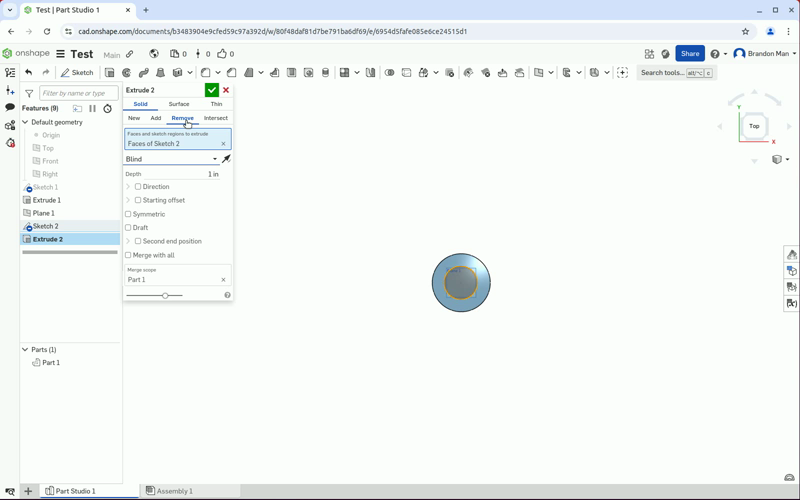
text(30.811)
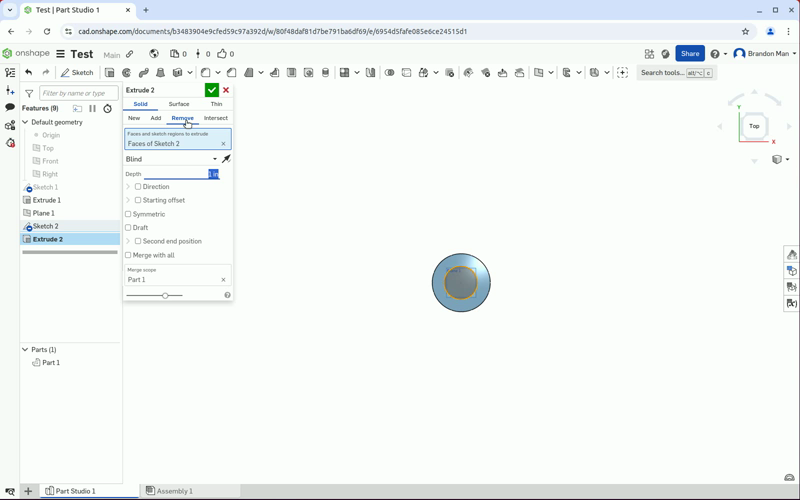
key(tab, 6)
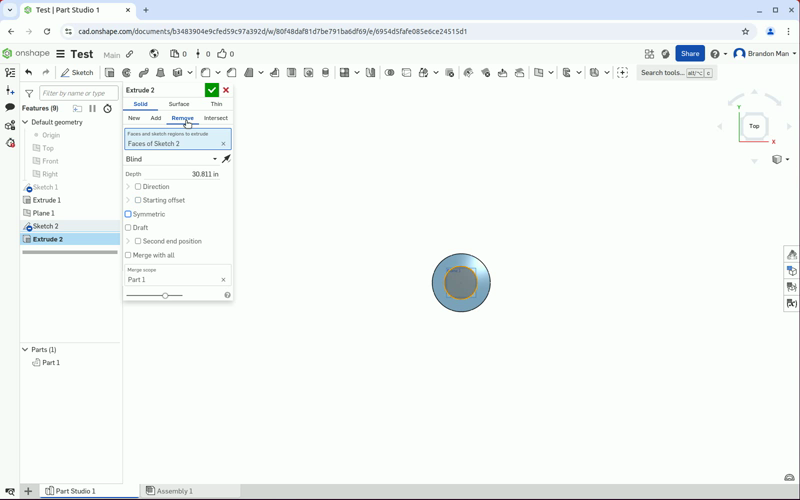
key(space)
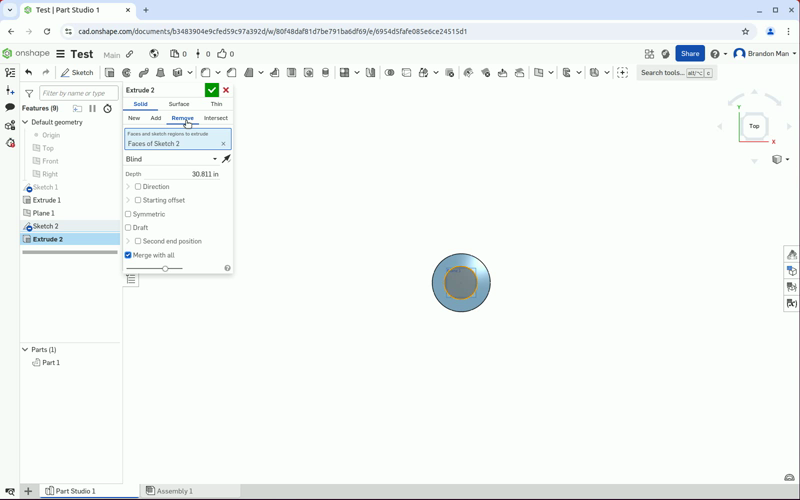
key(enter)
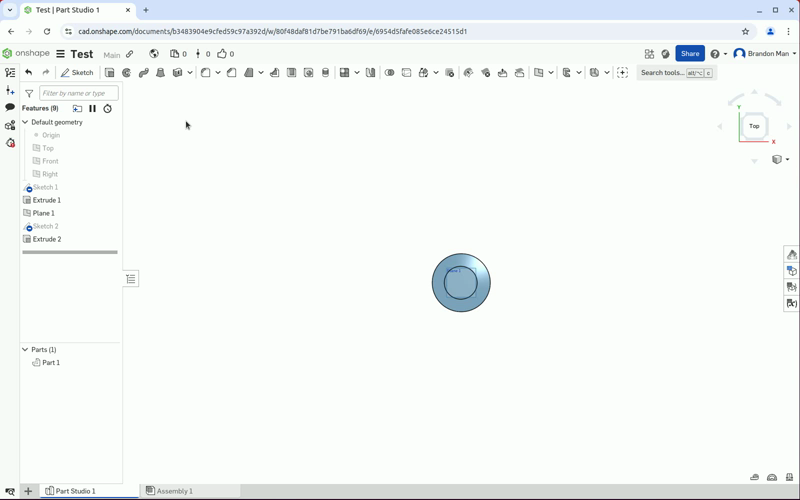
key(shift+h)
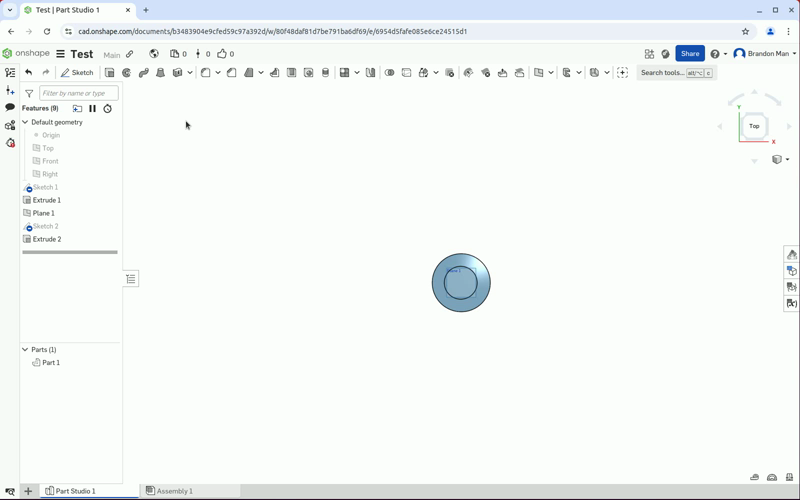
key(shift+h)
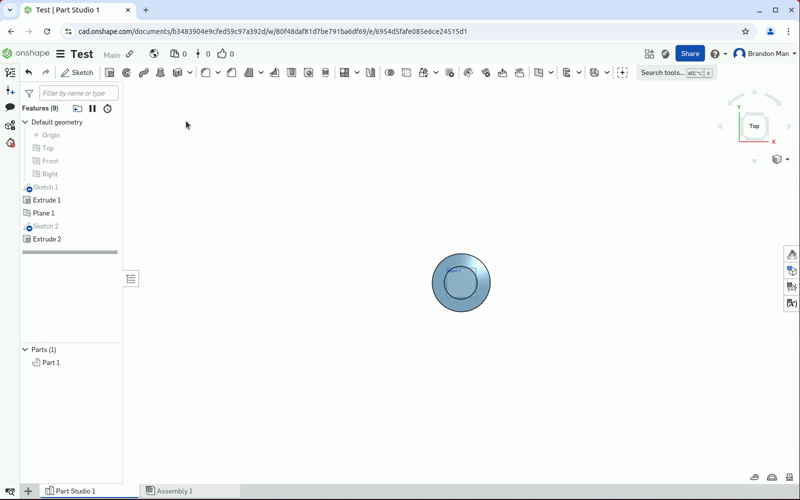
mouse_move(73, 189)
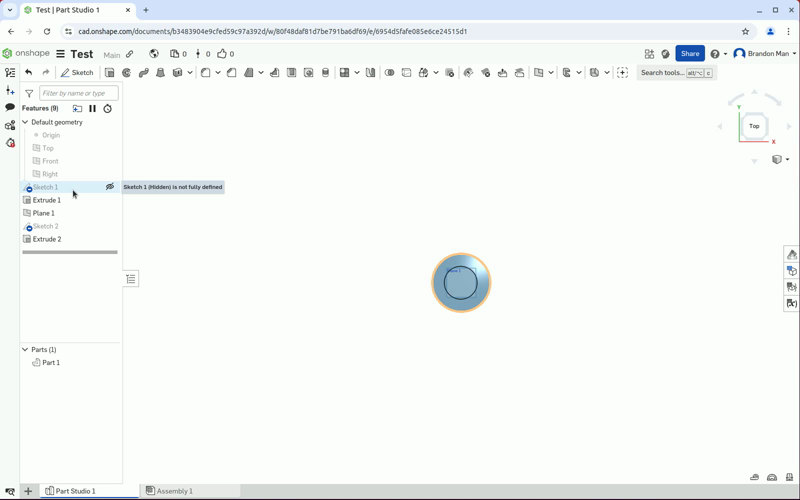
click(73, 189)
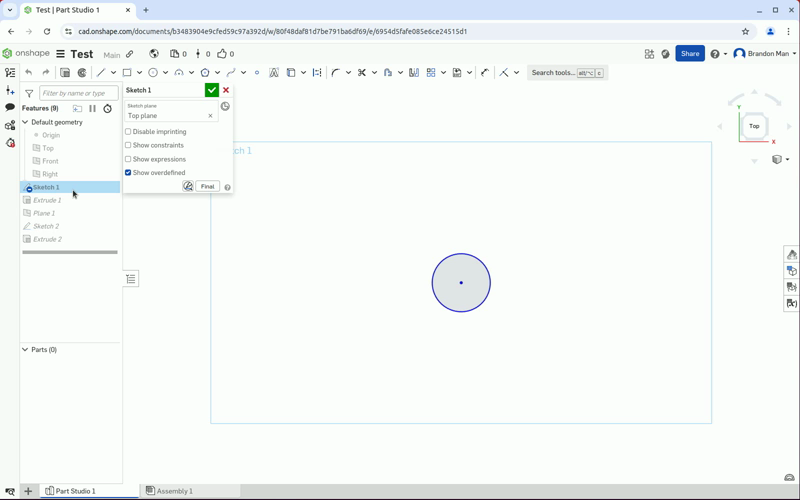
mouse_move(229, 92)
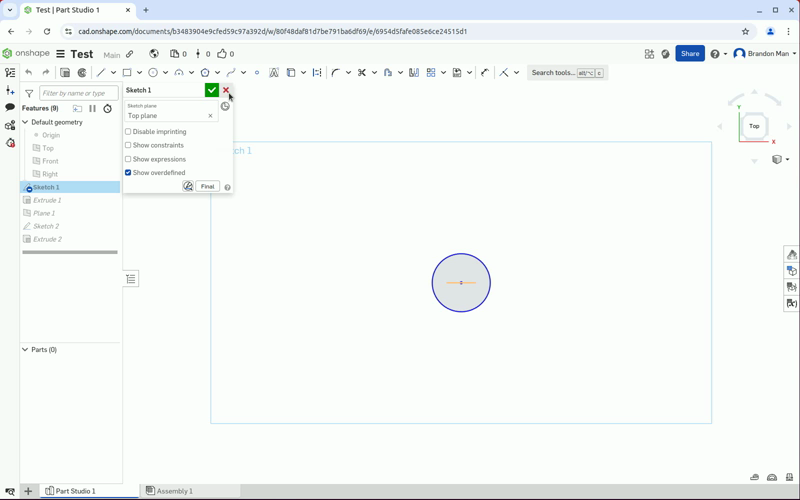
click(229, 92)
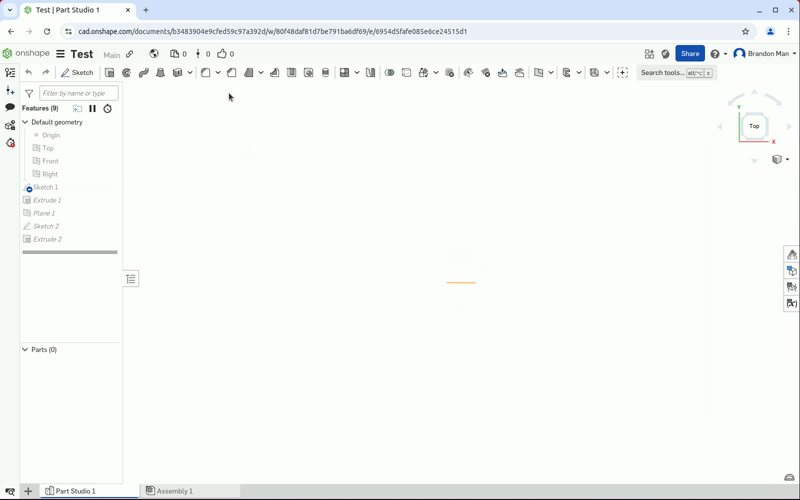
mouse_move(73, 352)
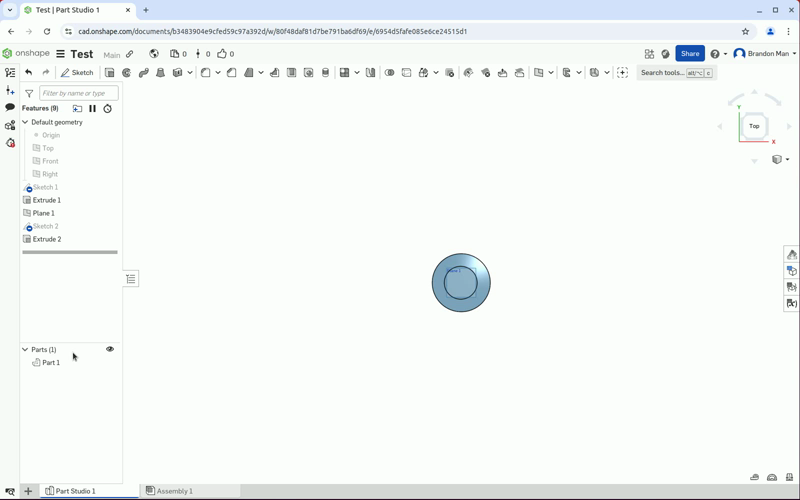
key(y)
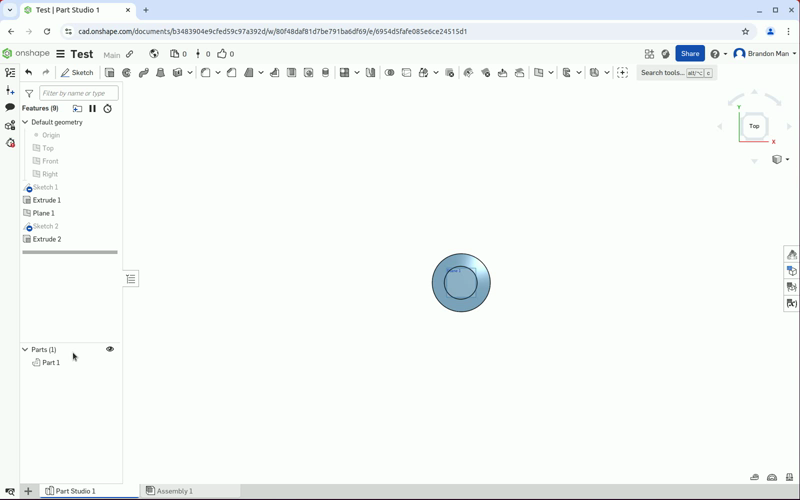
key(shift+p)
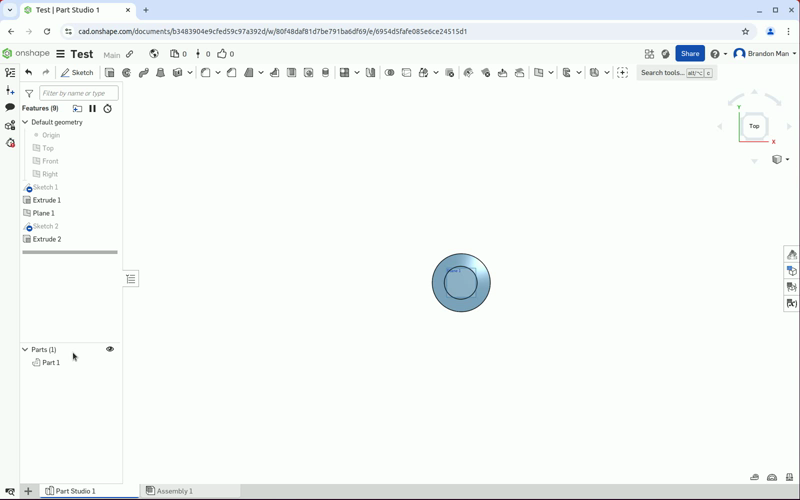
key(space)
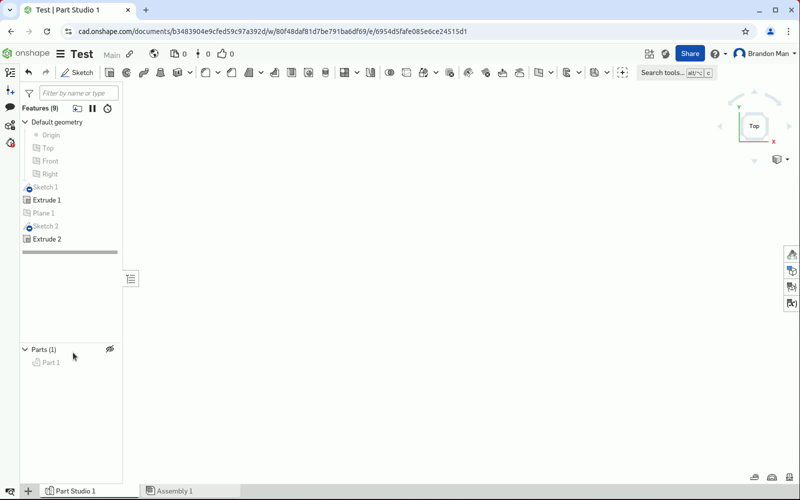
key_down(shift)
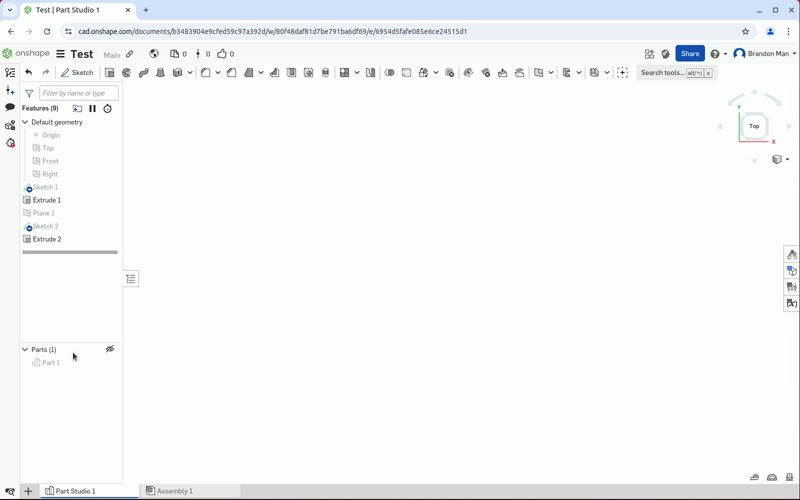
key(up)
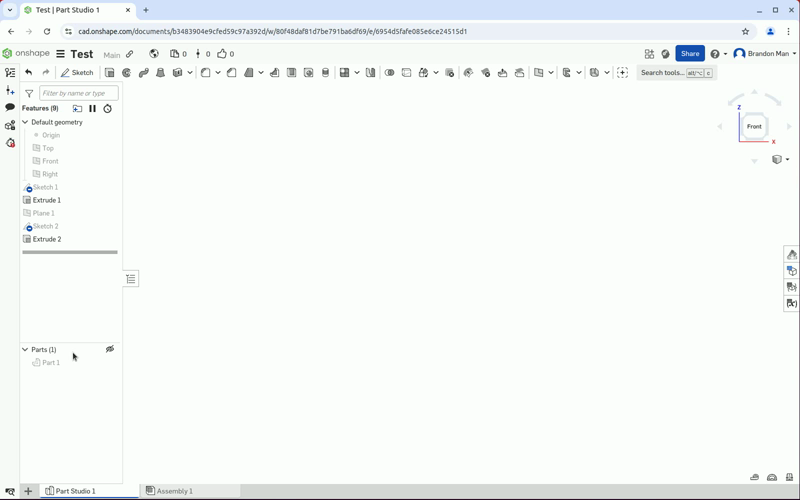
key_up(shift)
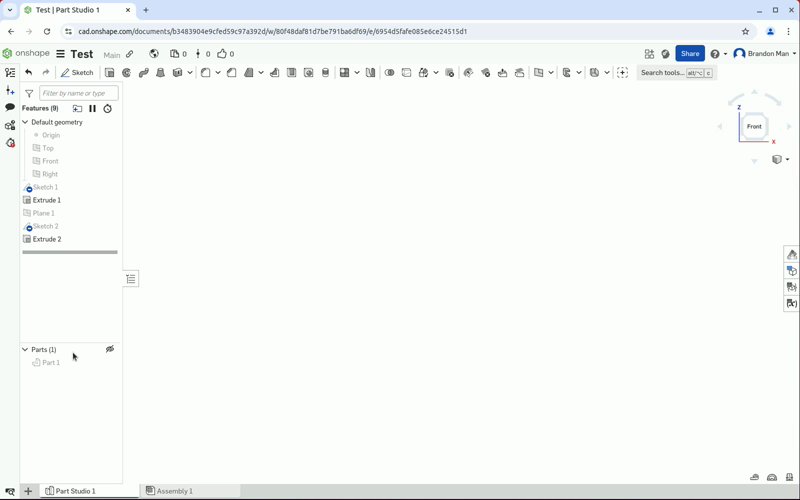
mouse_move(73, 352)
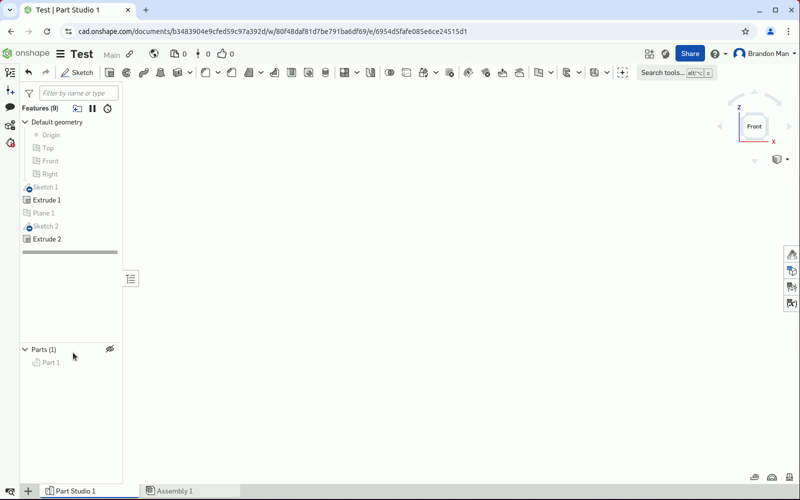
key(shift+y)
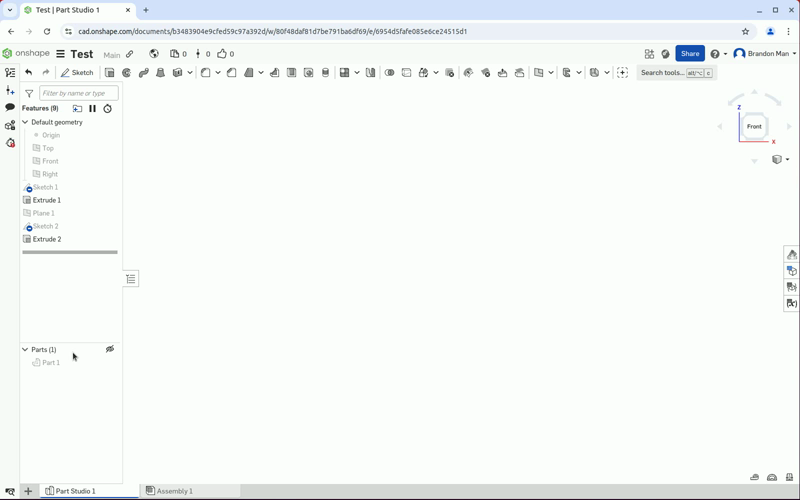
key(shift+s)
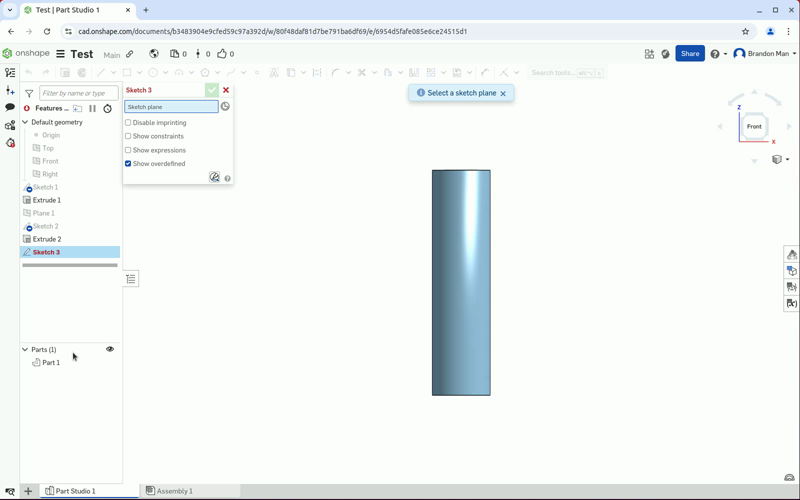
mouse_move(73, 163)
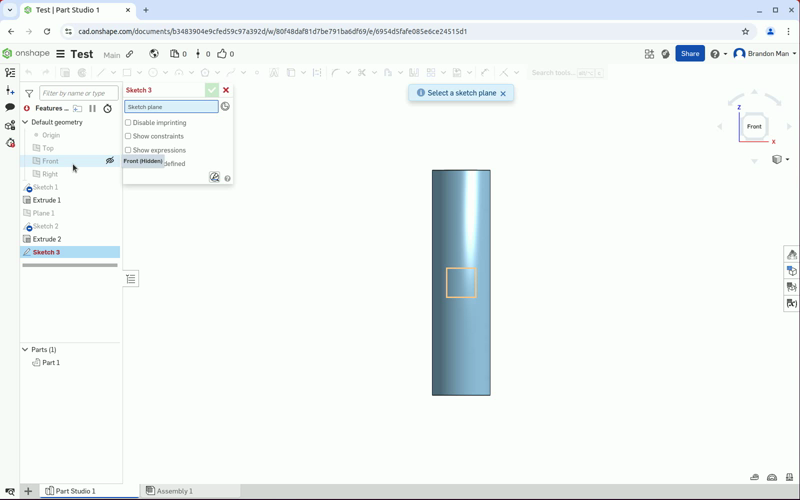
click(73, 163)
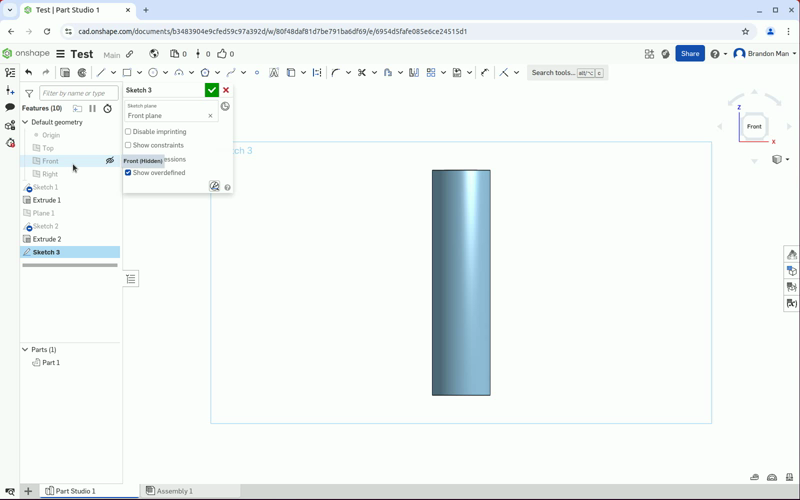
mouse_move(73, 352)
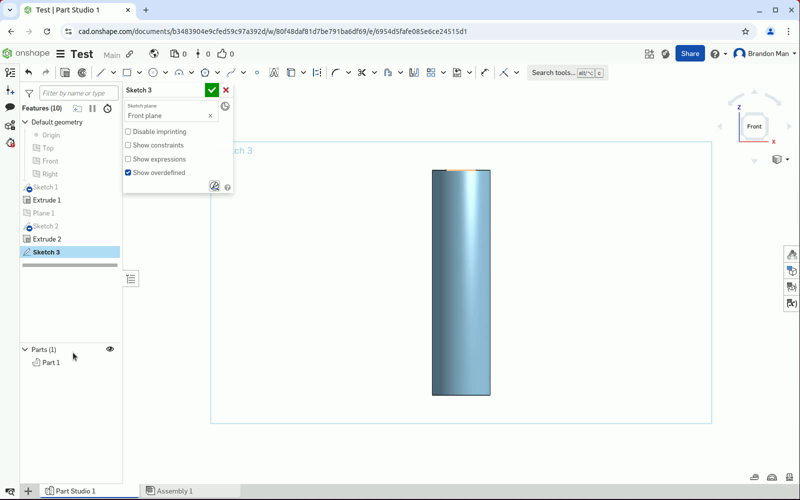
key(y)
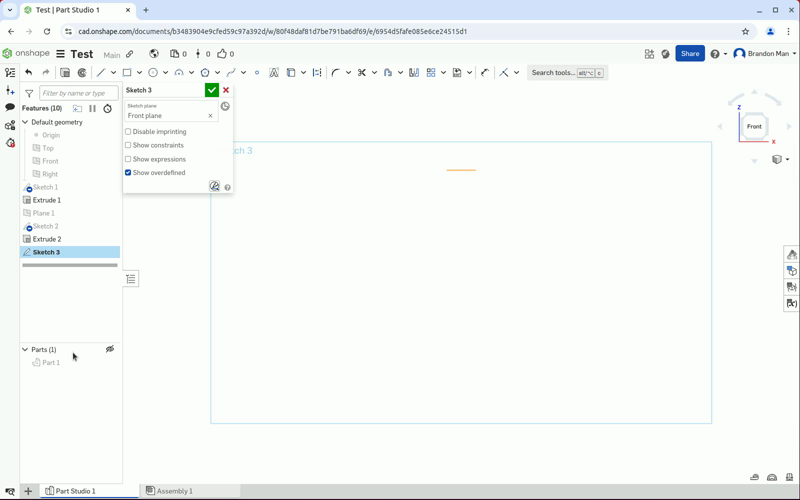
key(c)
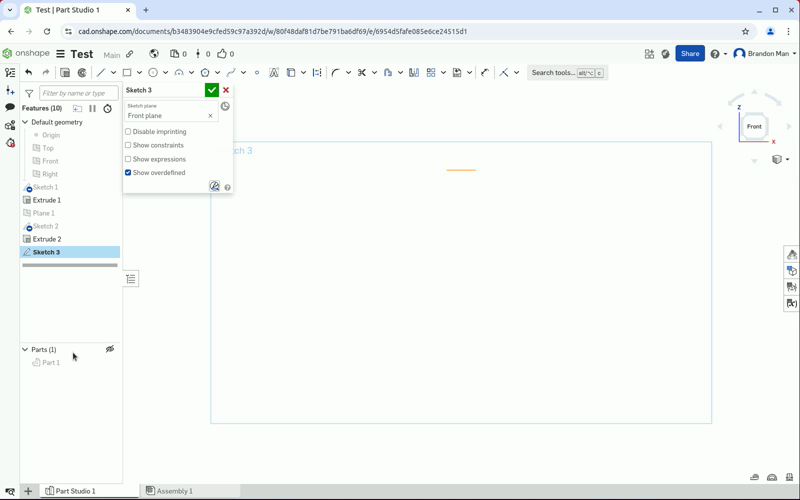
key_down(shift)
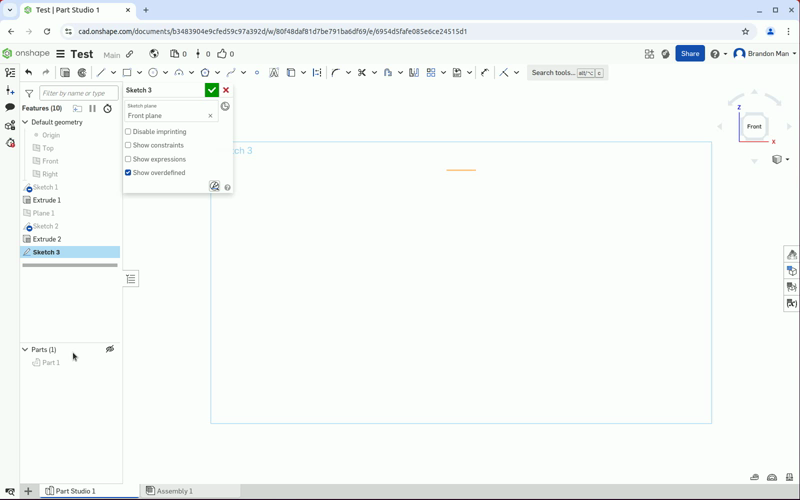
mouse_move(461, 247)
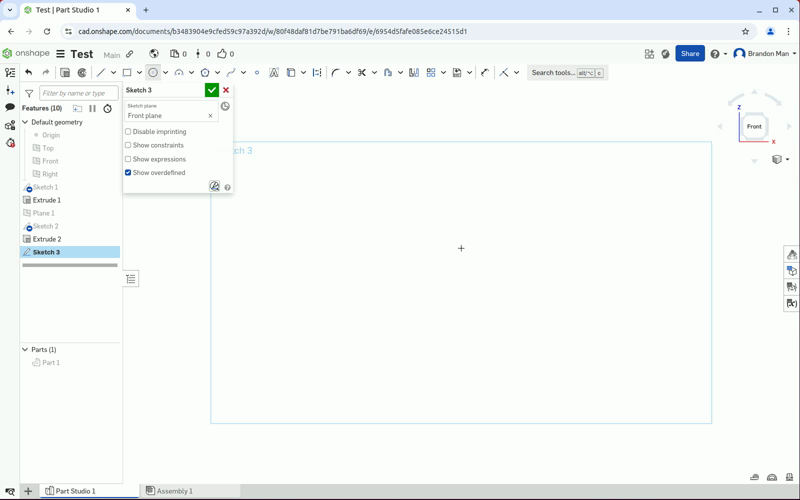
click(461, 247)
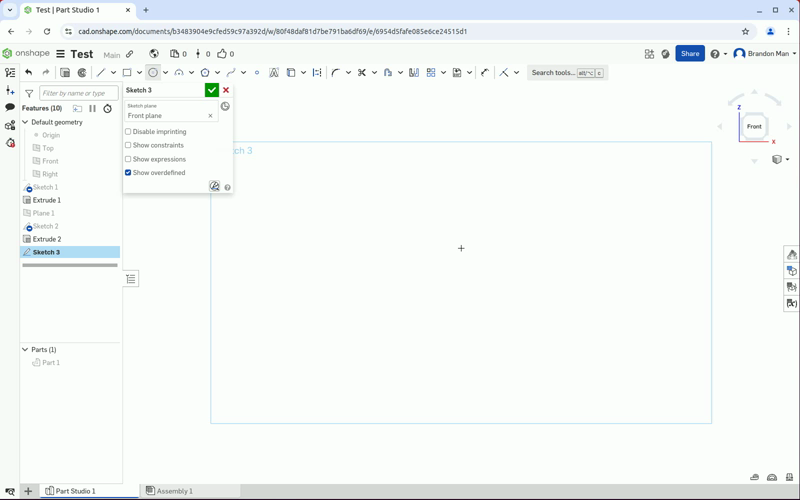
key_up(shift)
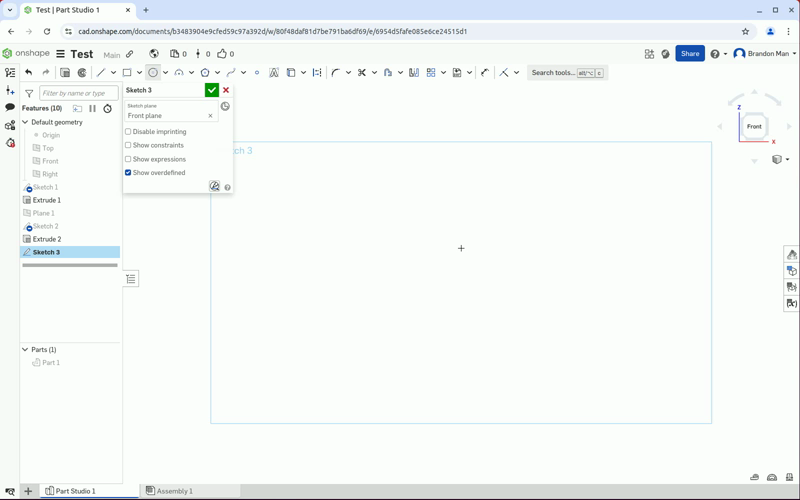
mouse_move(466, 247)
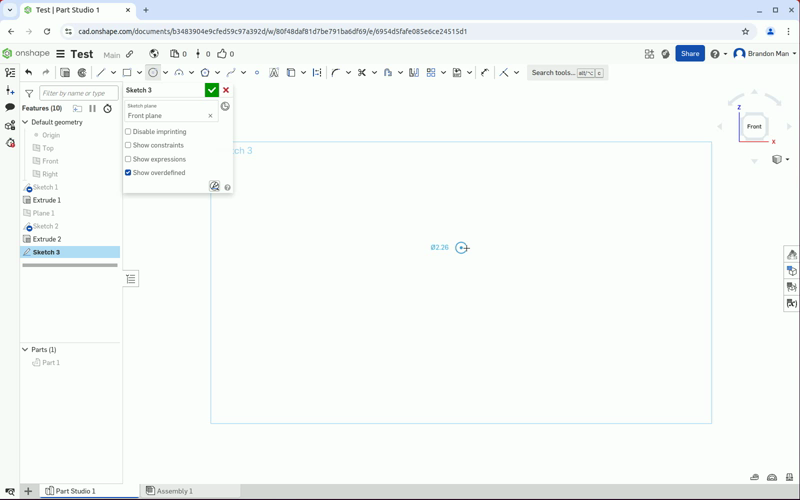
click(466, 247)
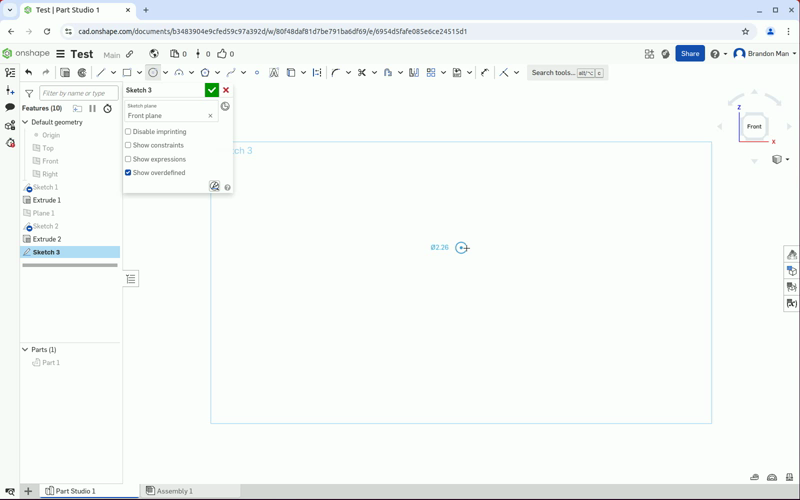
key(esc)
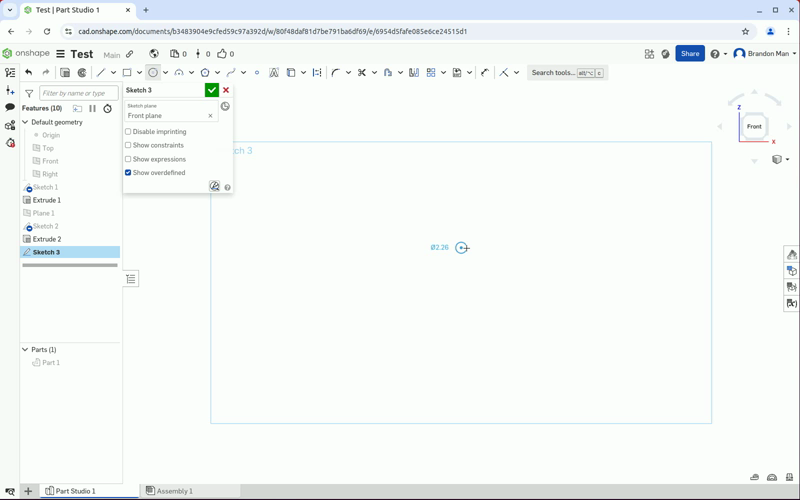
mouse_move(459, 244)
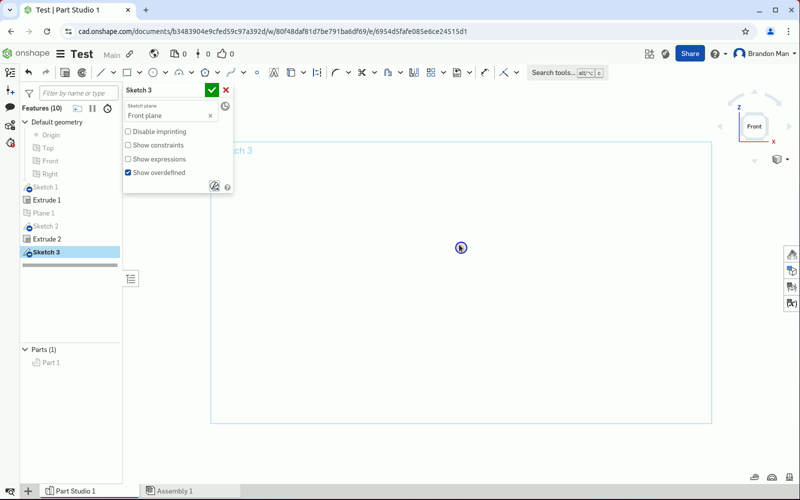
scroll(6)
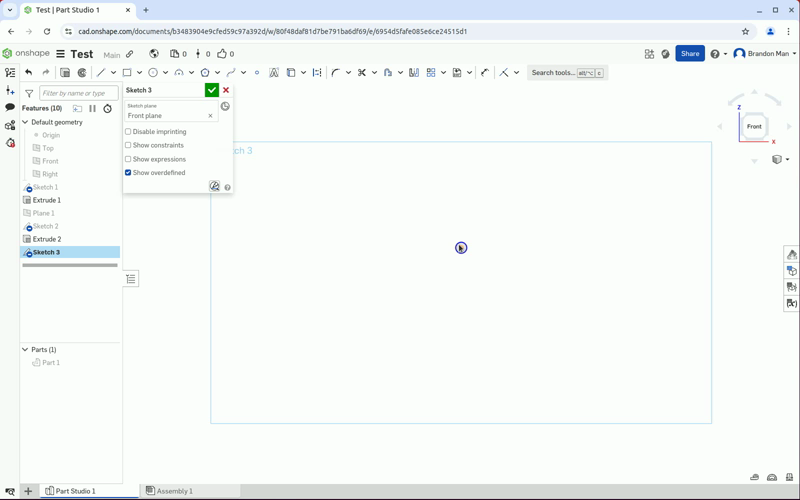
scroll(6)
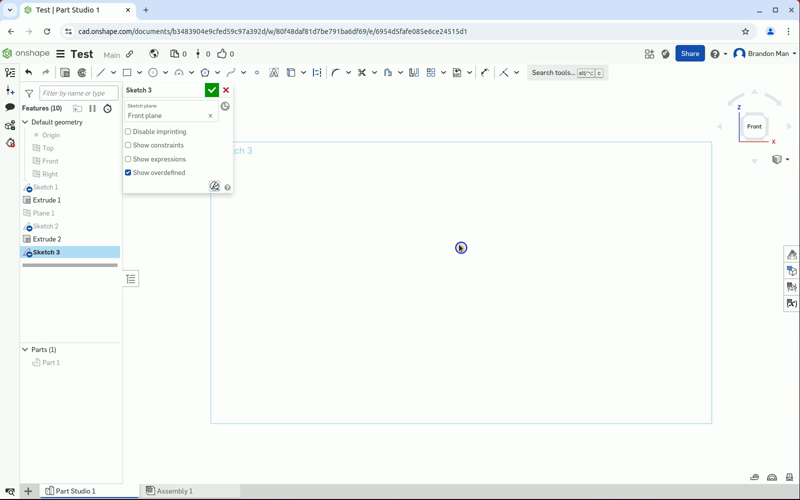
scroll(6)
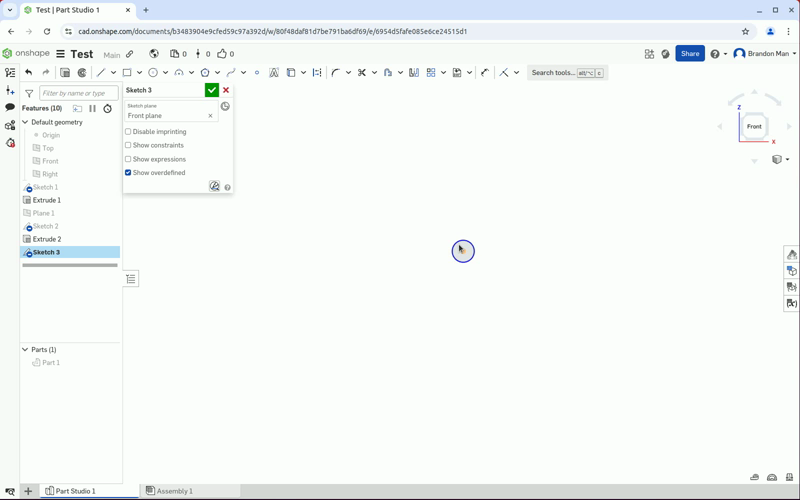
scroll(6)
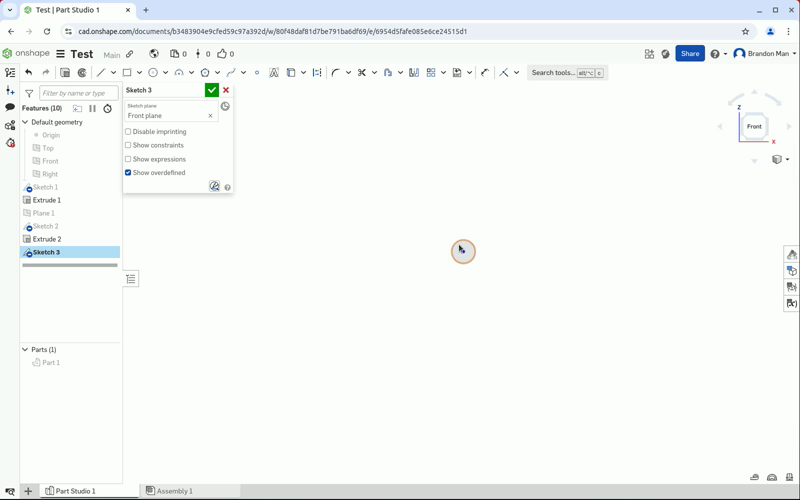
scroll(6)
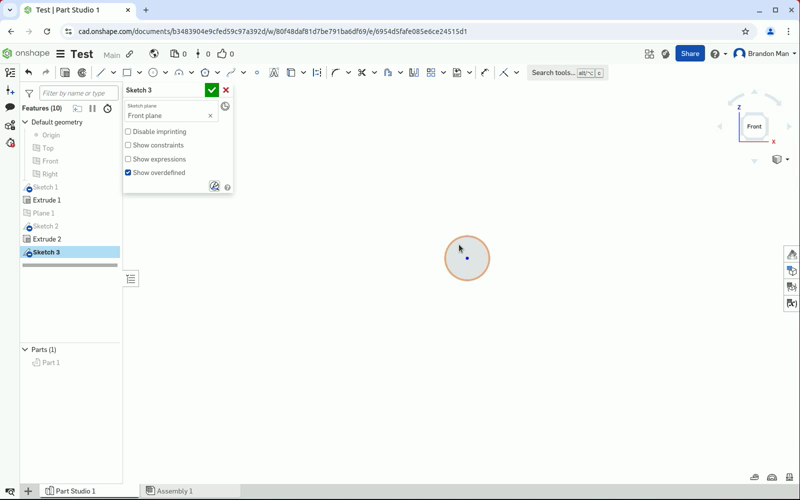
scroll(6)
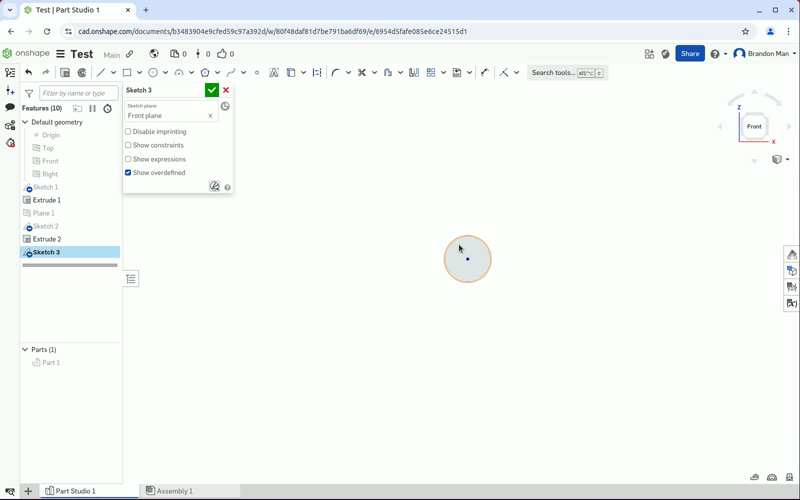
scroll(6)
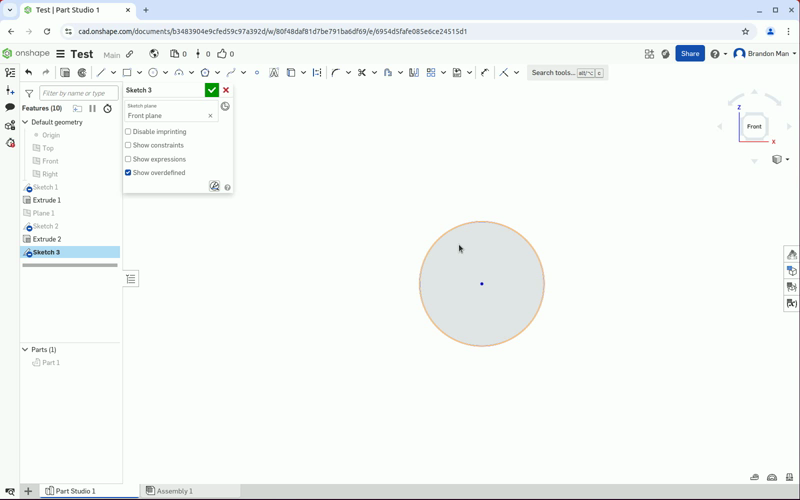
click(459, 244)
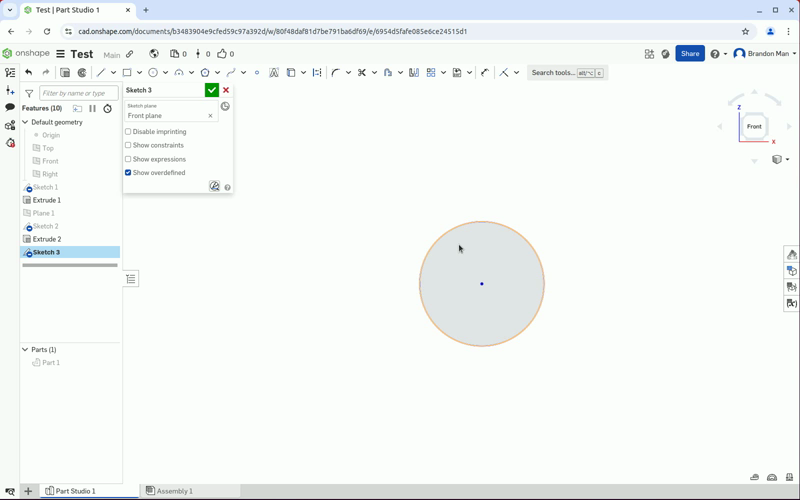
scroll(-6)
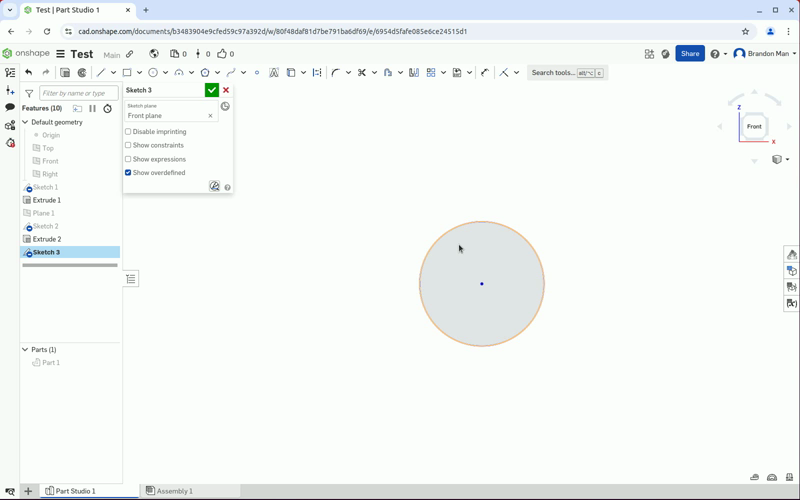
scroll(-6)
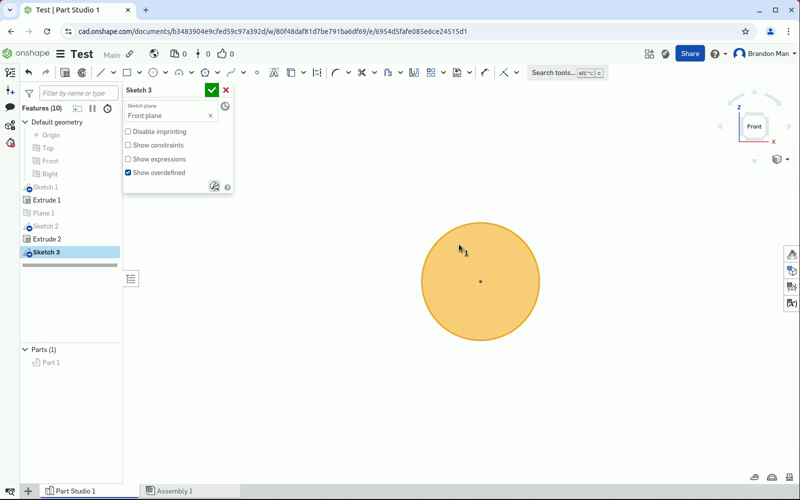
scroll(-6)
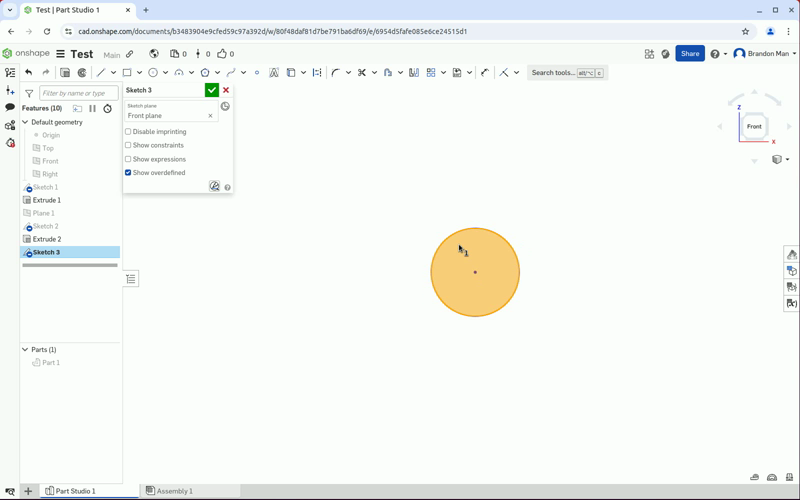
scroll(-6)
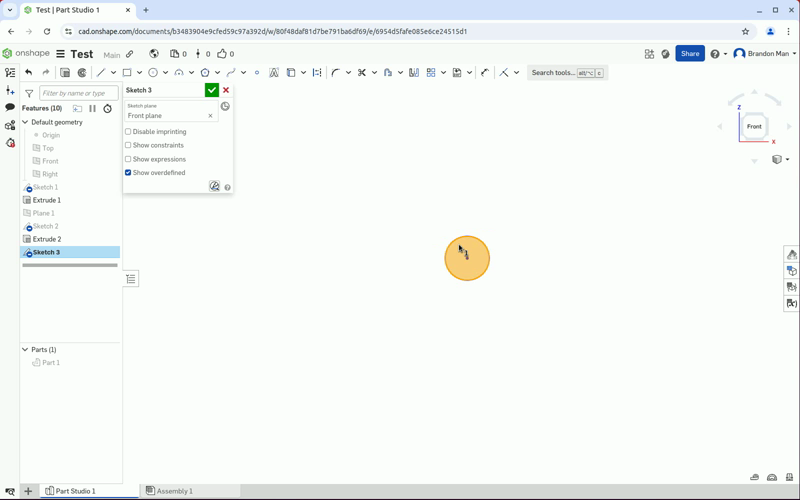
scroll(-6)
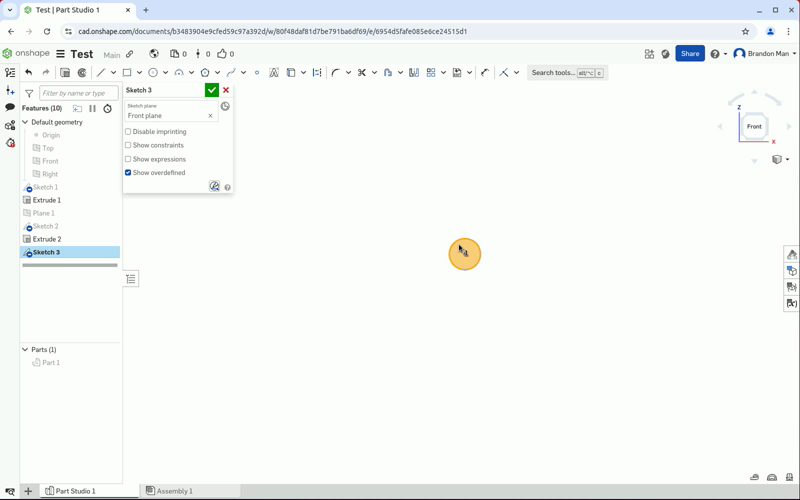
scroll(-6)
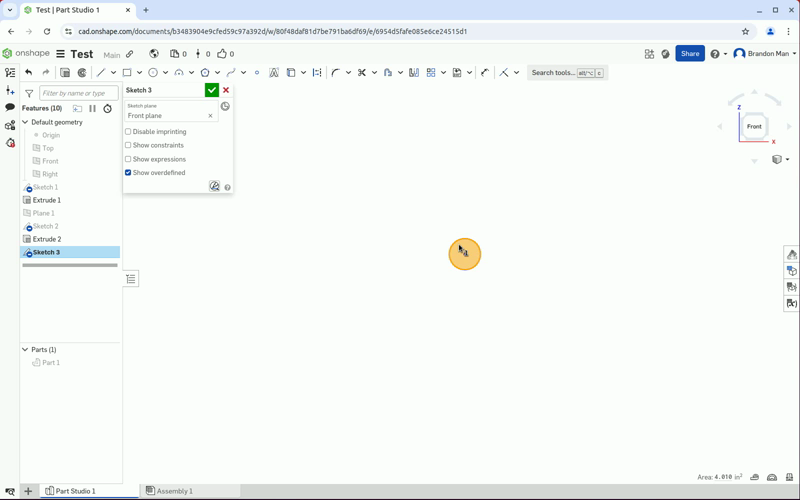
scroll(-6)
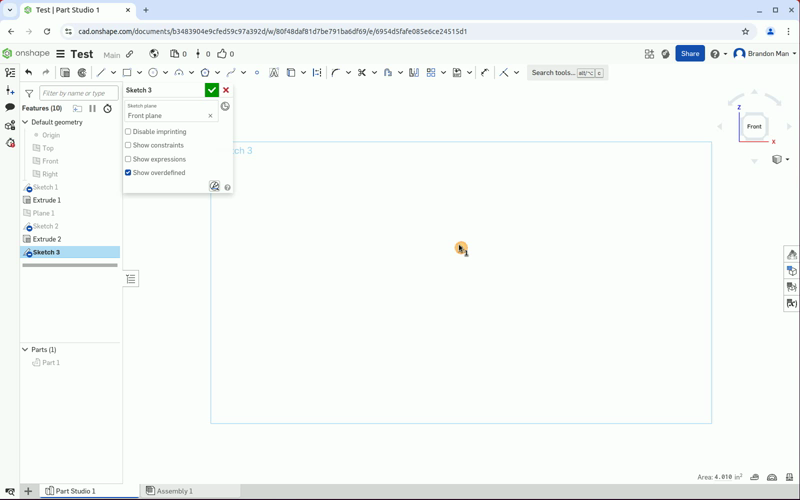
mouse_move(73, 352)
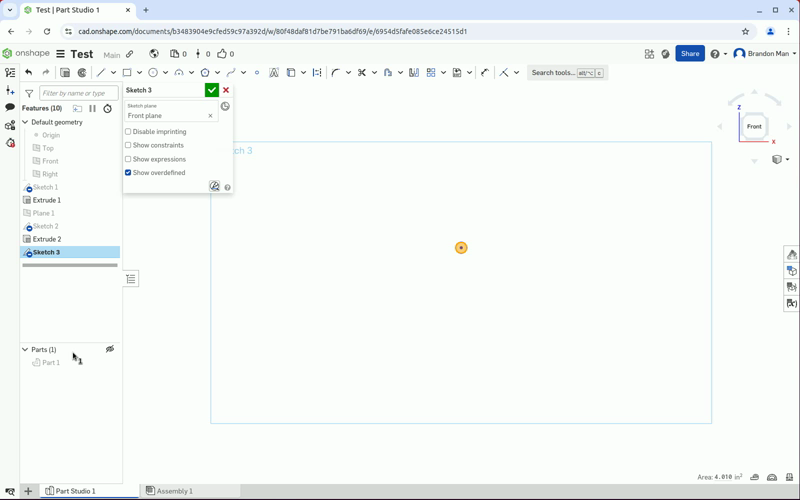
key(shift+y)
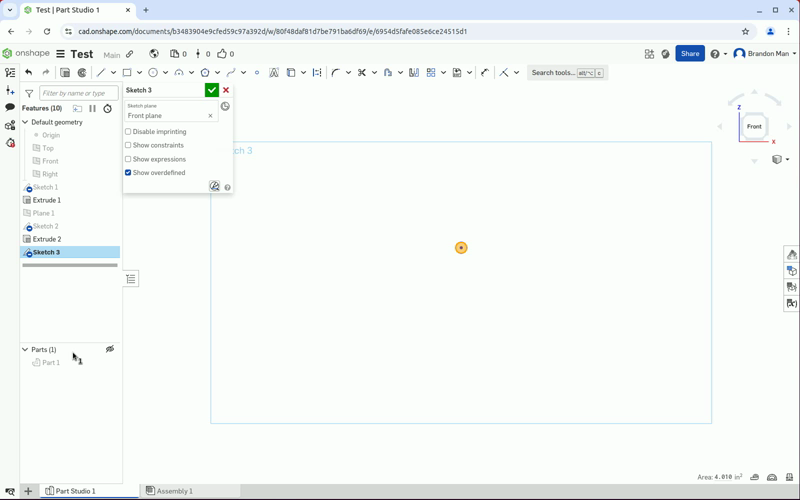
key(shift+e)
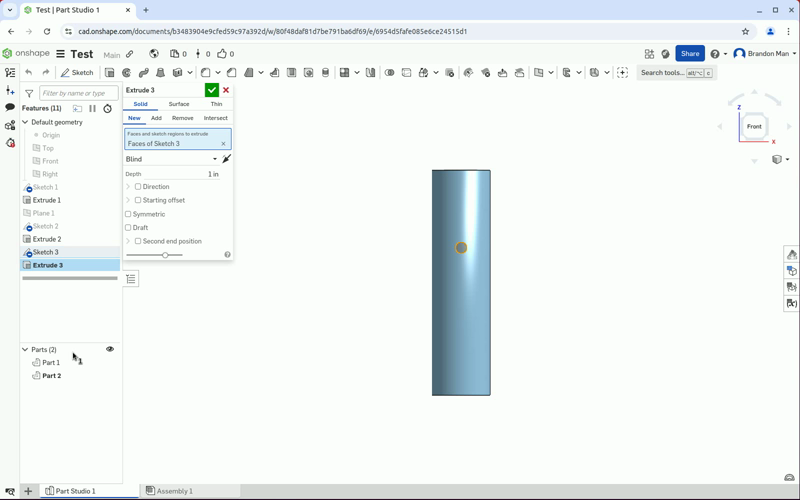
mouse_move(143, 106)
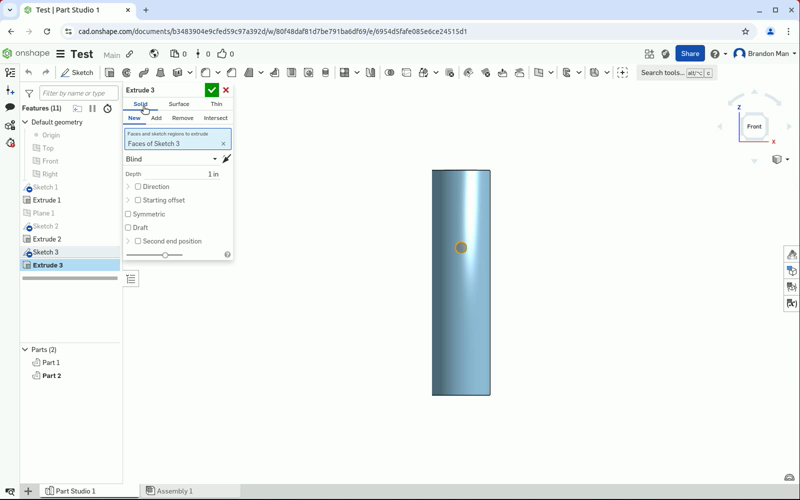
click(143, 106)
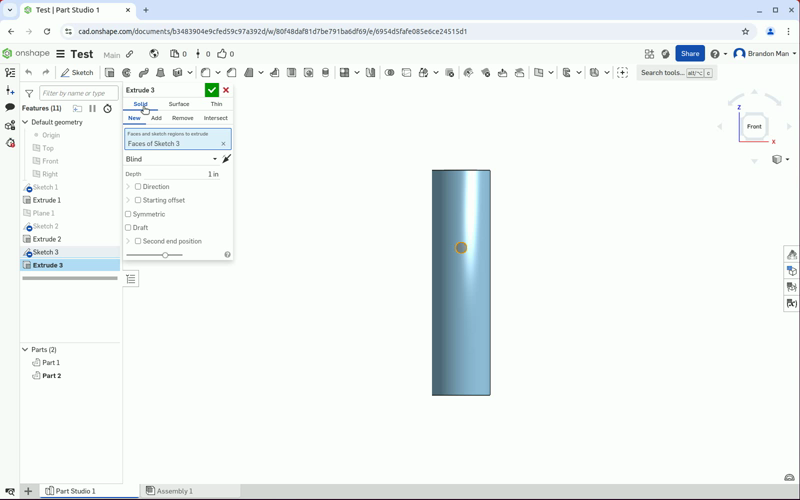
mouse_move(186, 120)
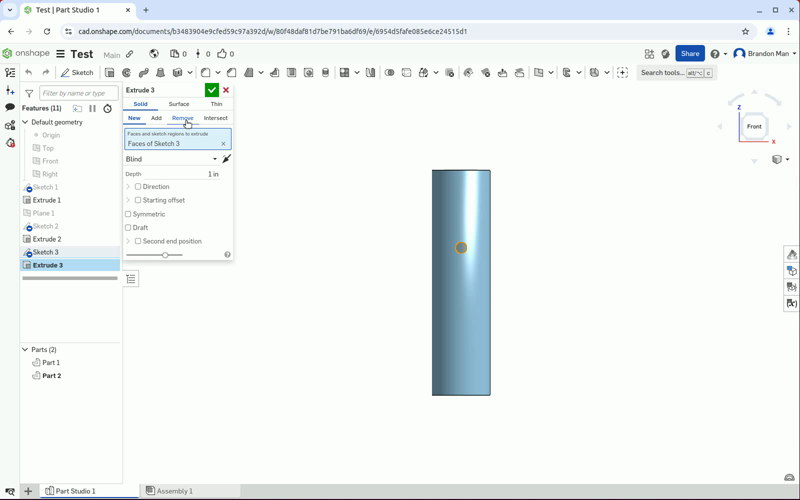
click(186, 120)
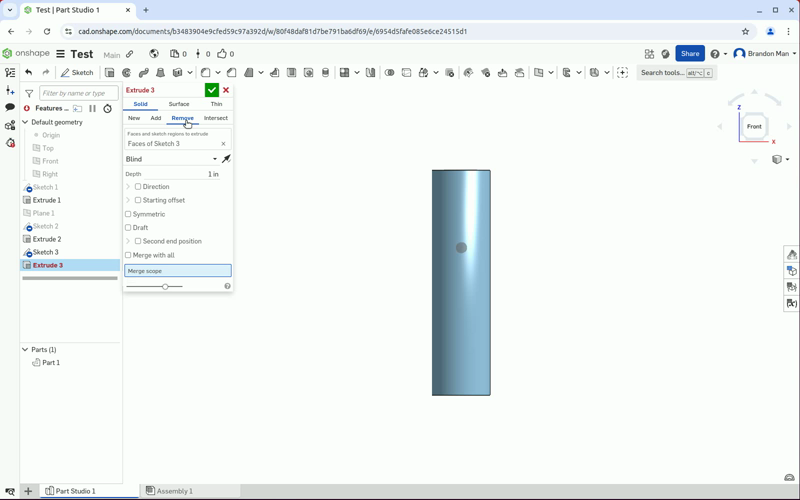
key(tab, 4)
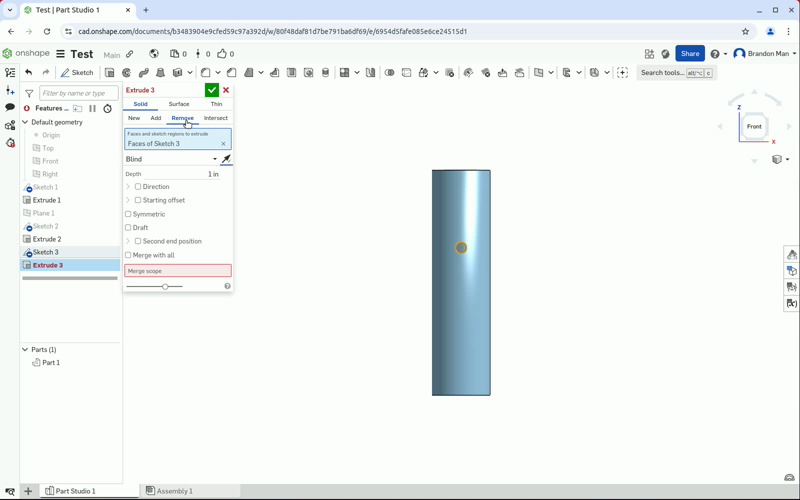
text(26.478)
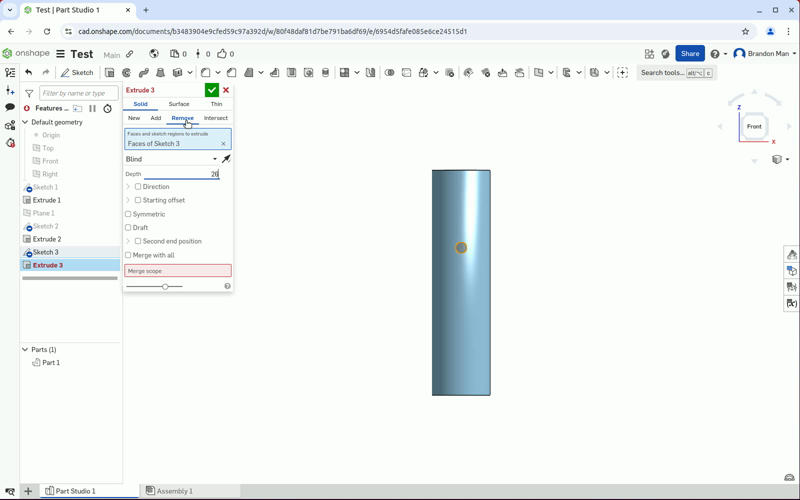
key(tab, 3)
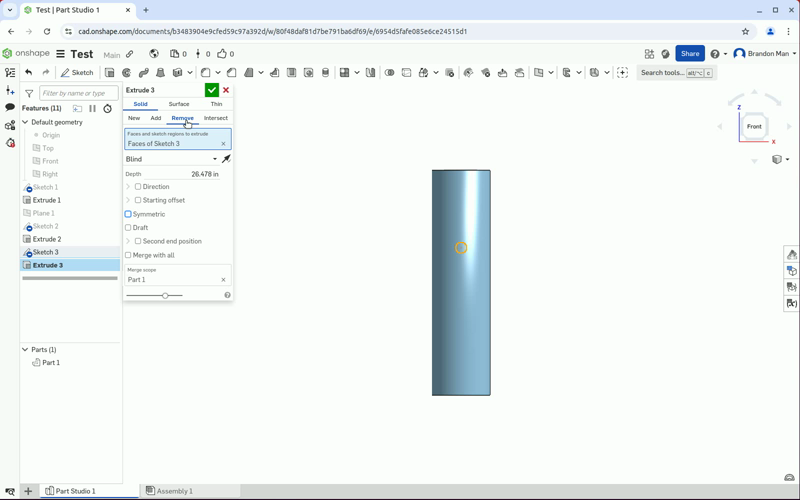
key(space)
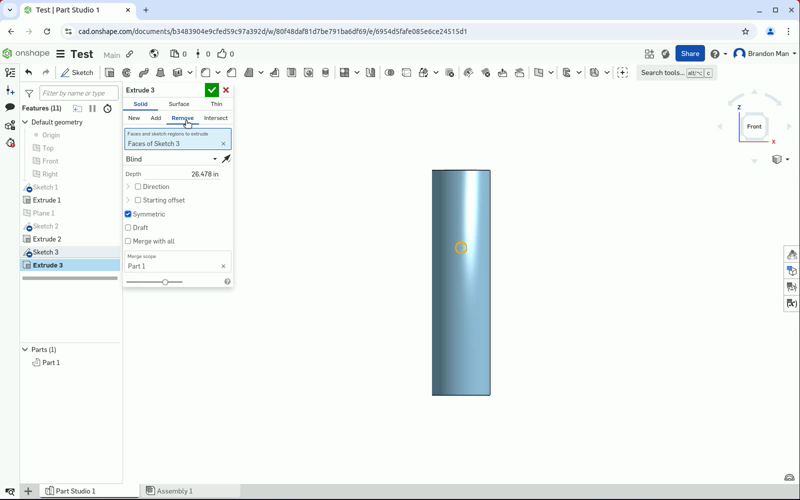
key(tab, 2)
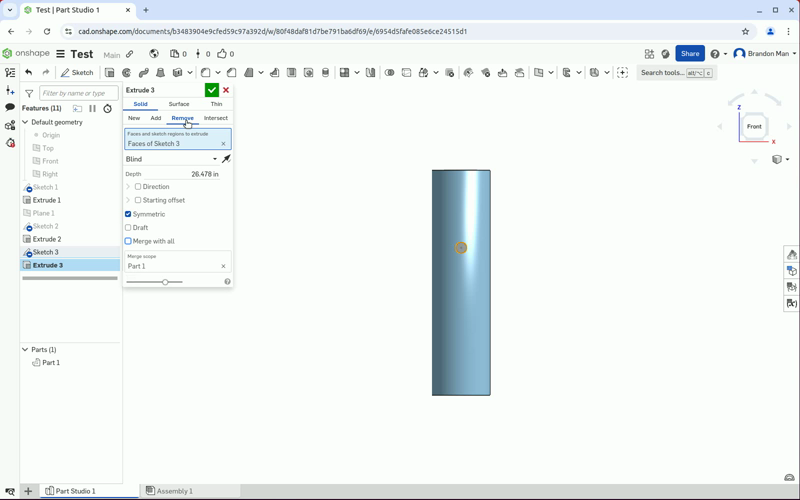
key(space)
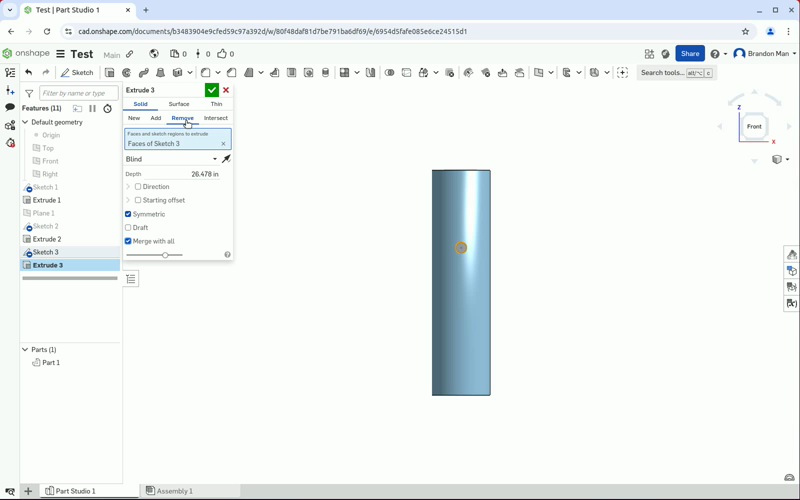
key(enter)
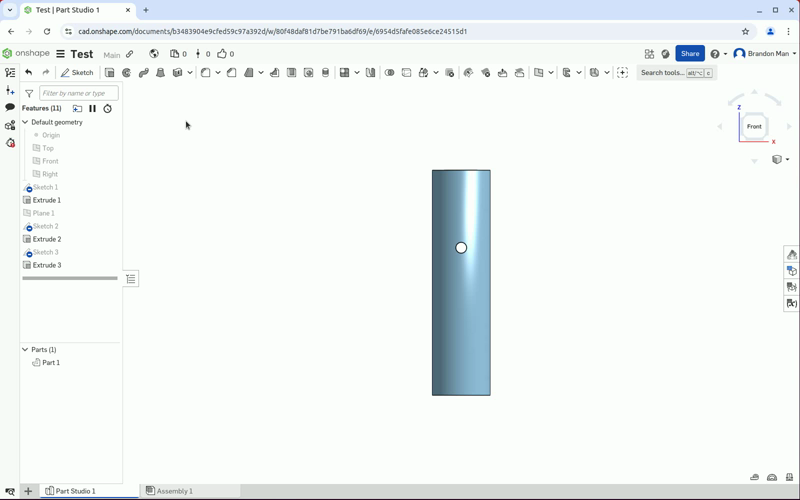
key(shift+h)
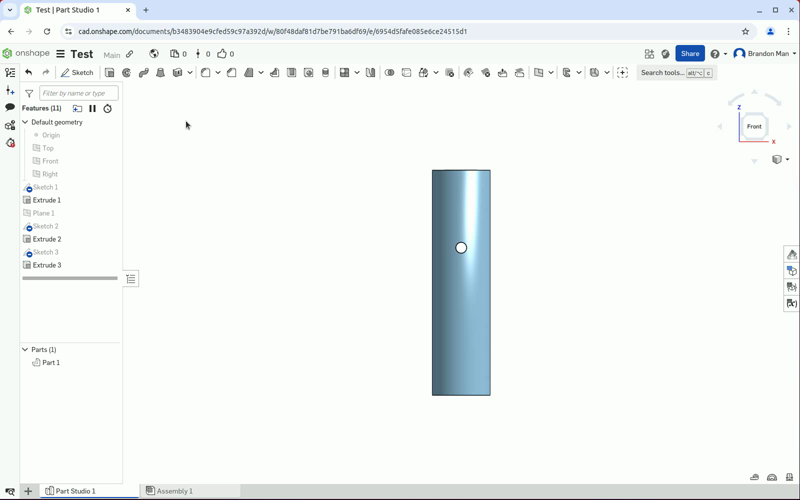
key(shift+h)
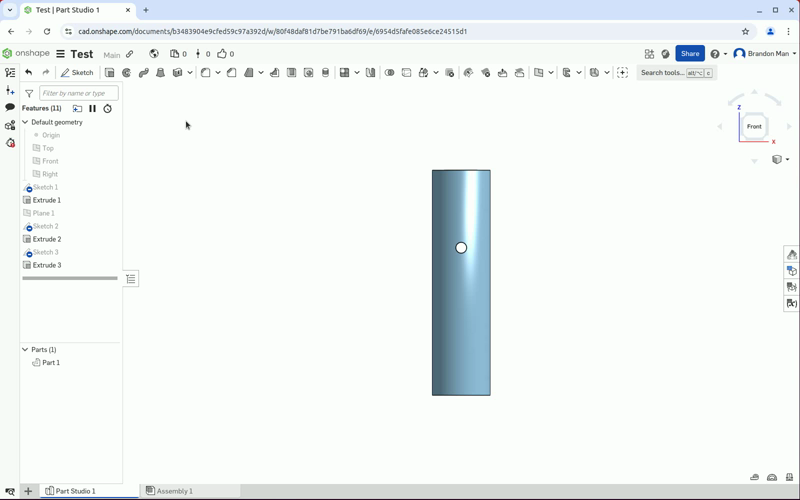
mouse_move(73, 189)
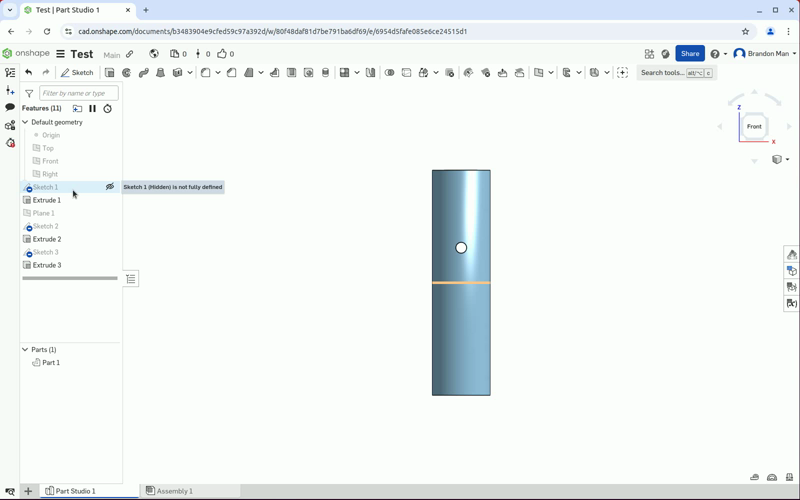
click(73, 189)
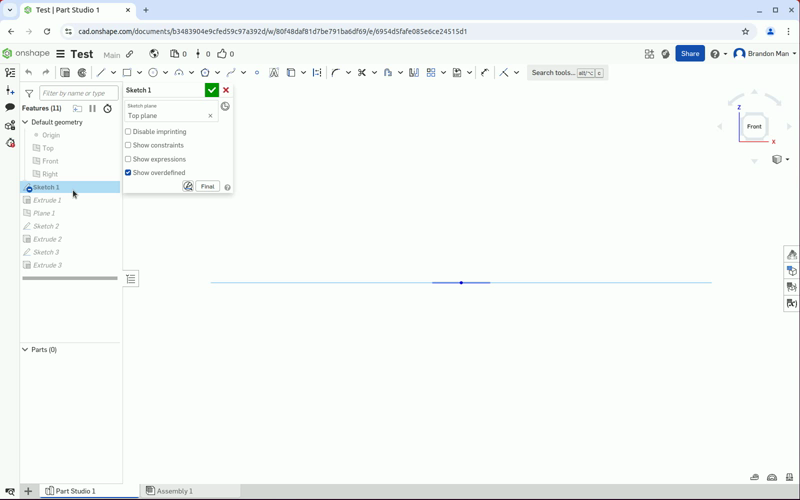
mouse_move(229, 92)
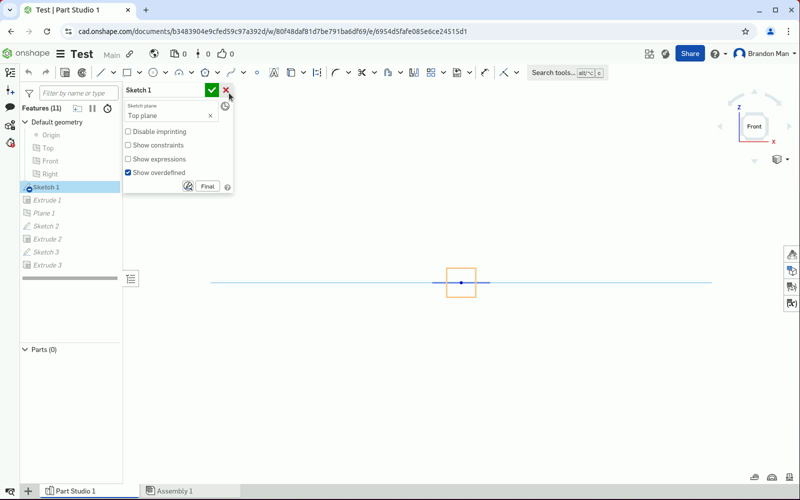
click(229, 92)
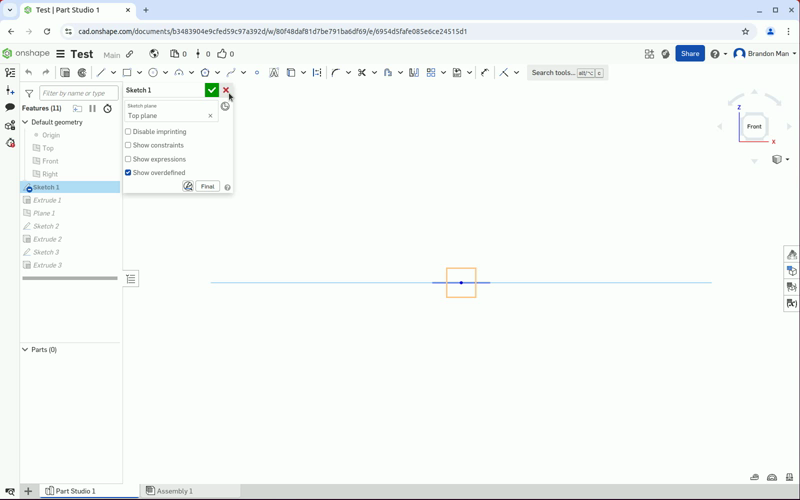
key(shift+s)
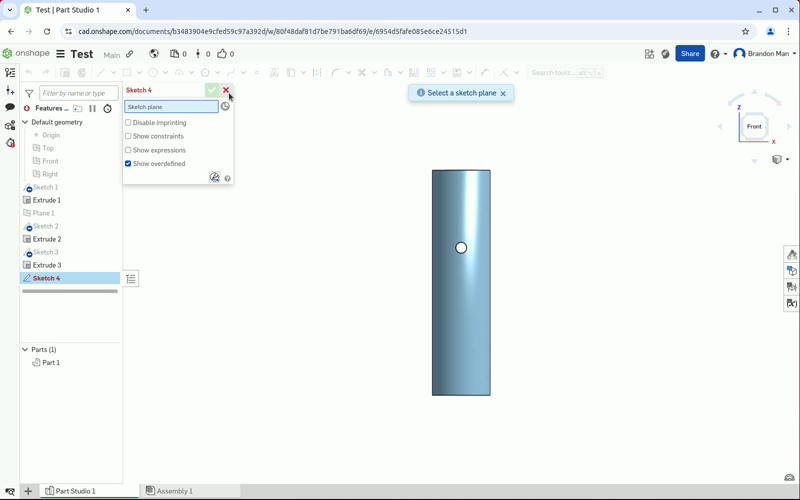
mouse_move(73, 163)
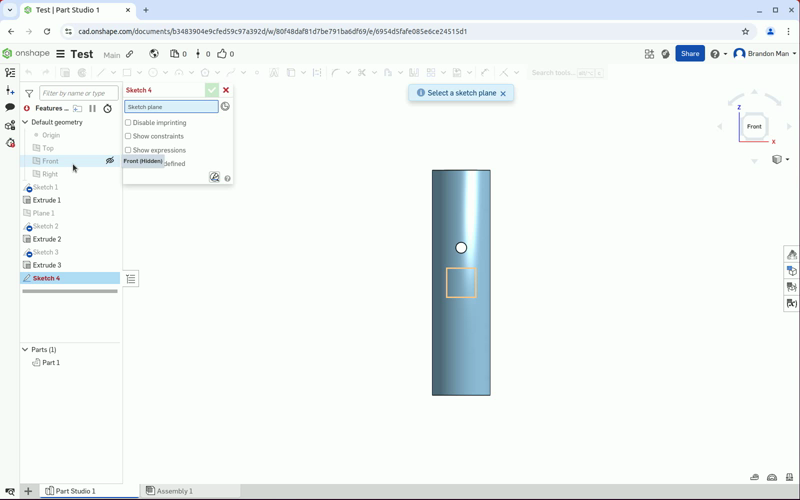
click(73, 163)
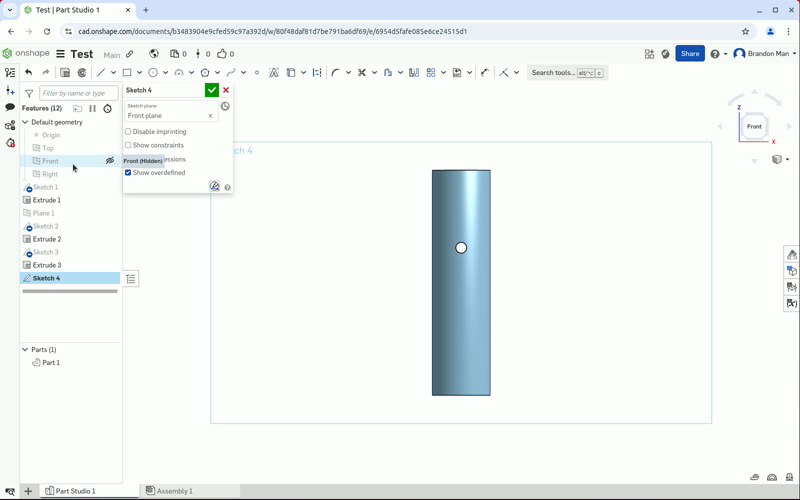
mouse_move(73, 352)
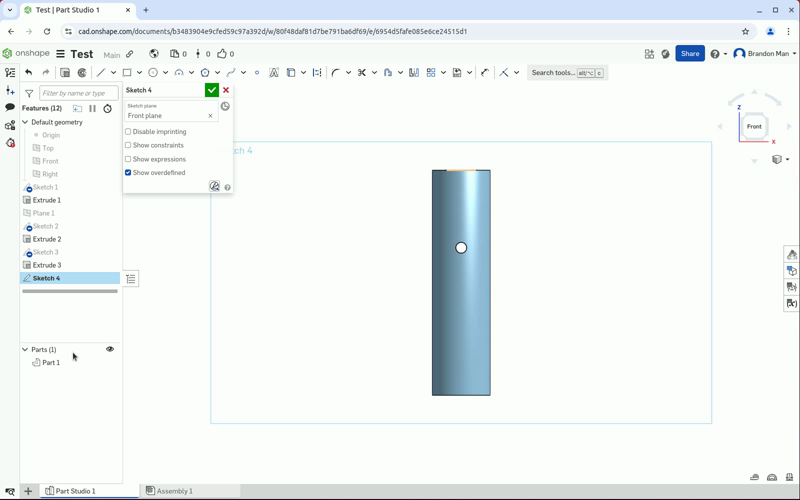
key(y)
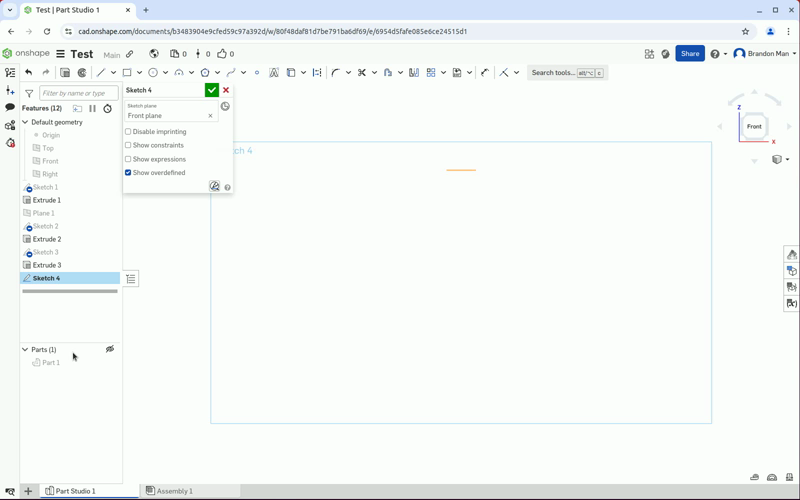
key(c)
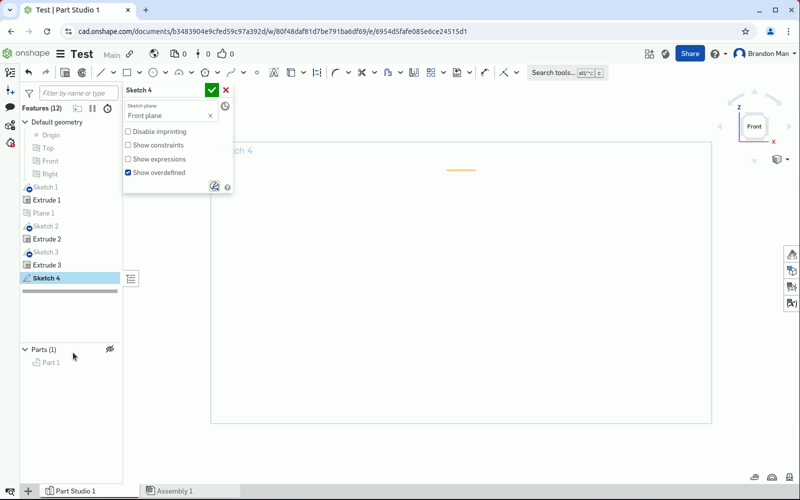
key_down(shift)
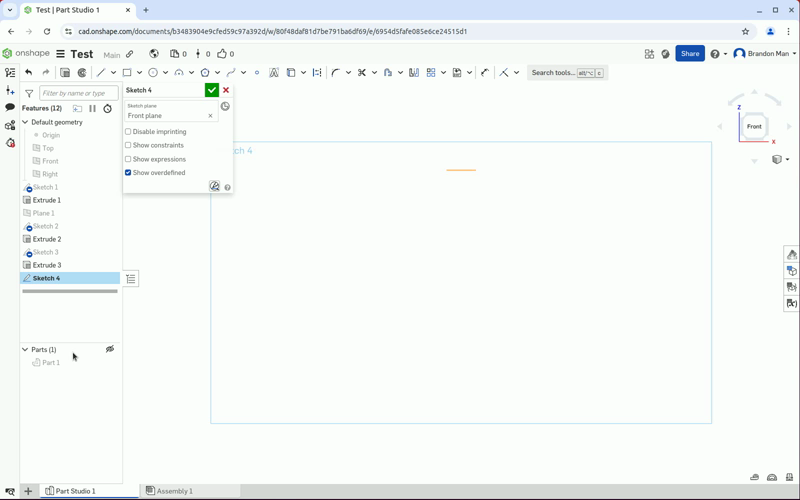
mouse_move(461, 311)
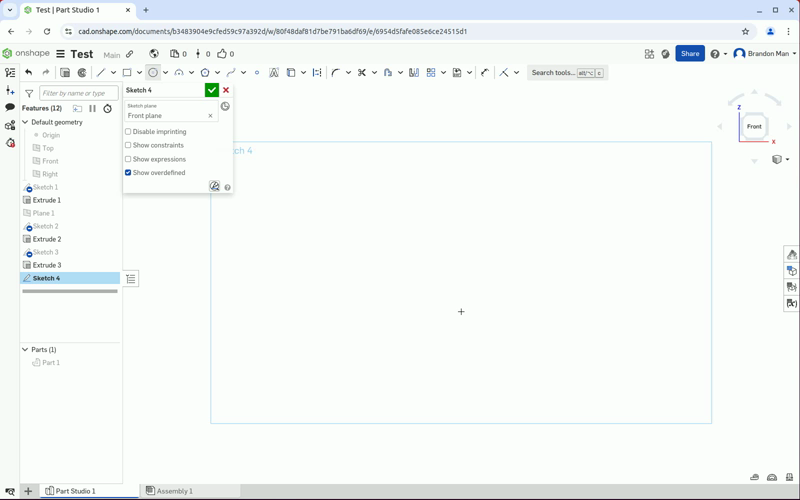
click(461, 311)
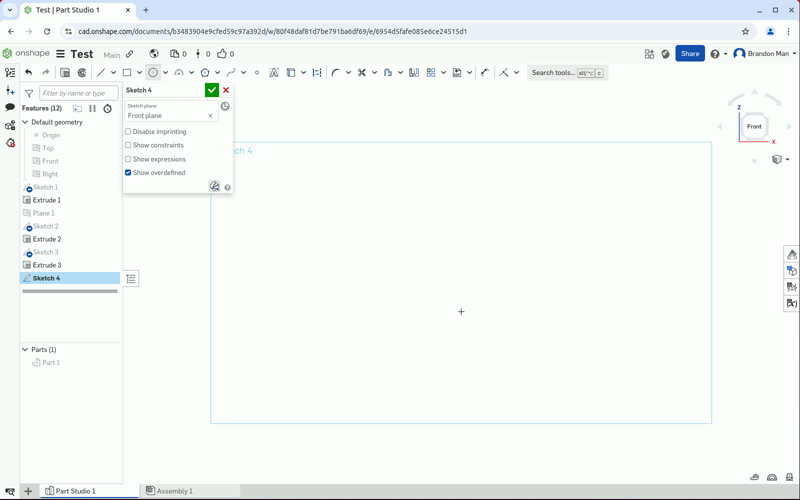
key_up(shift)
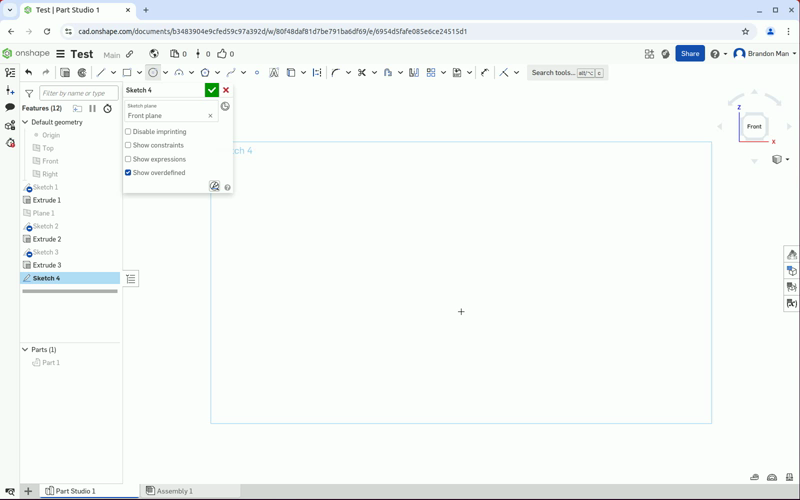
mouse_move(466, 311)
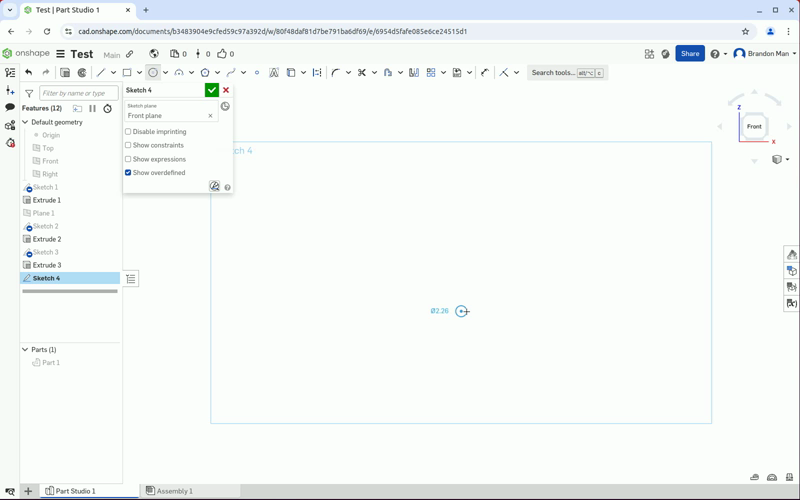
click(466, 311)
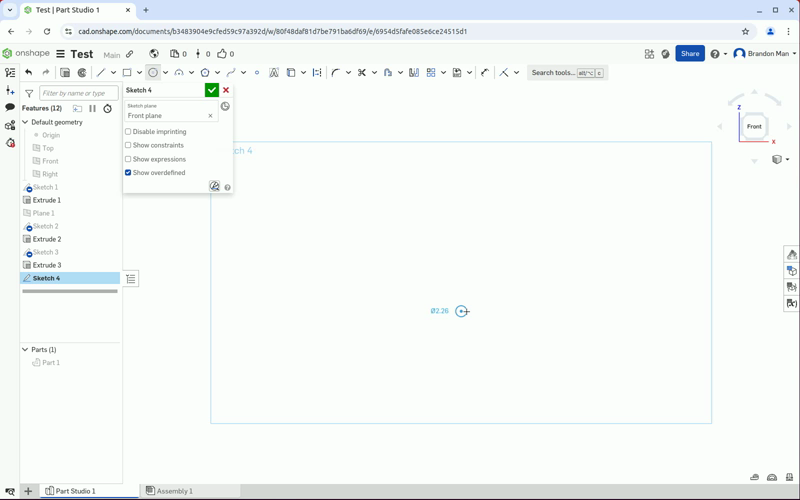
key(esc)
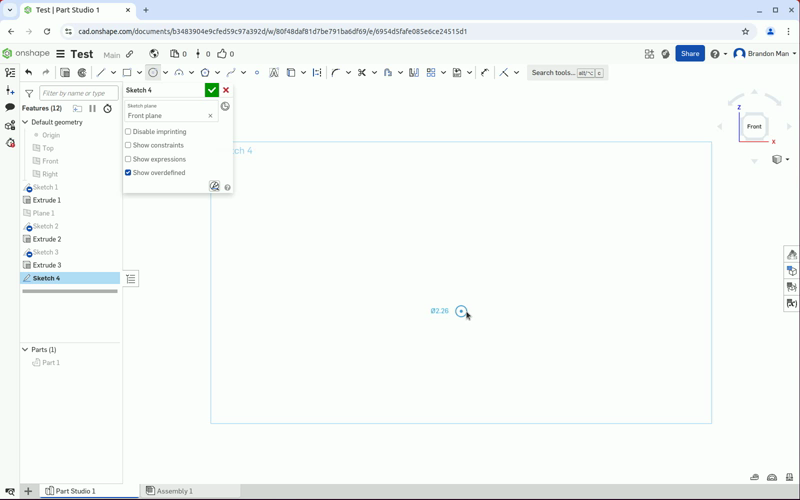
mouse_move(464, 307)
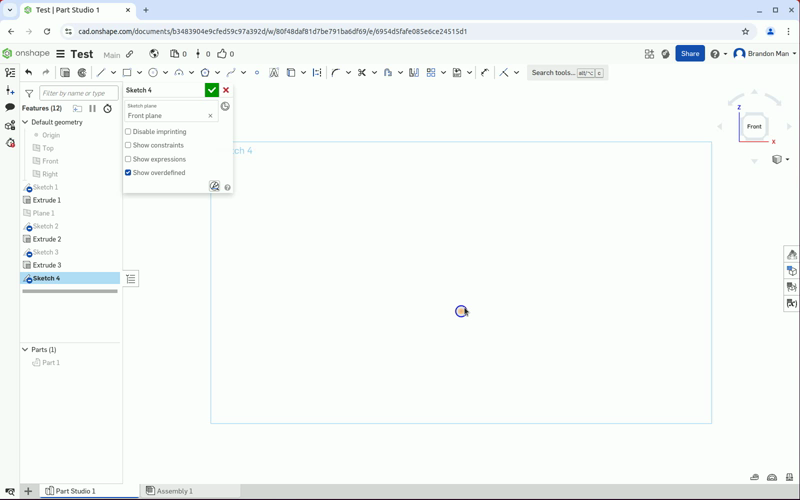
scroll(6)
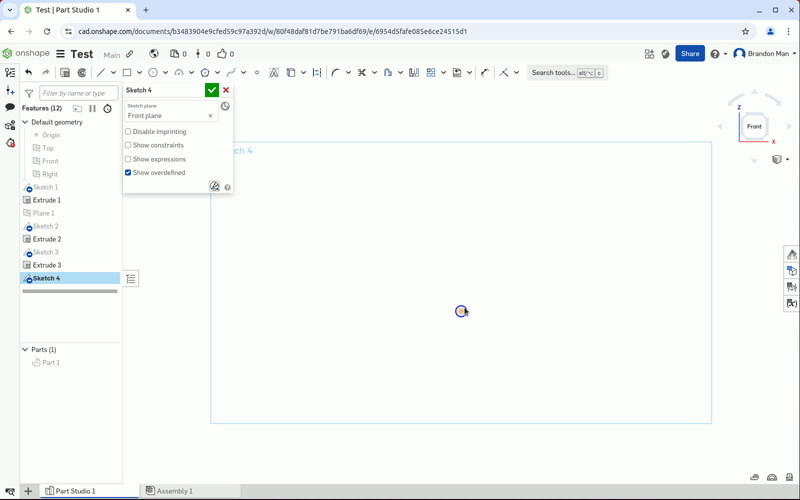
scroll(6)
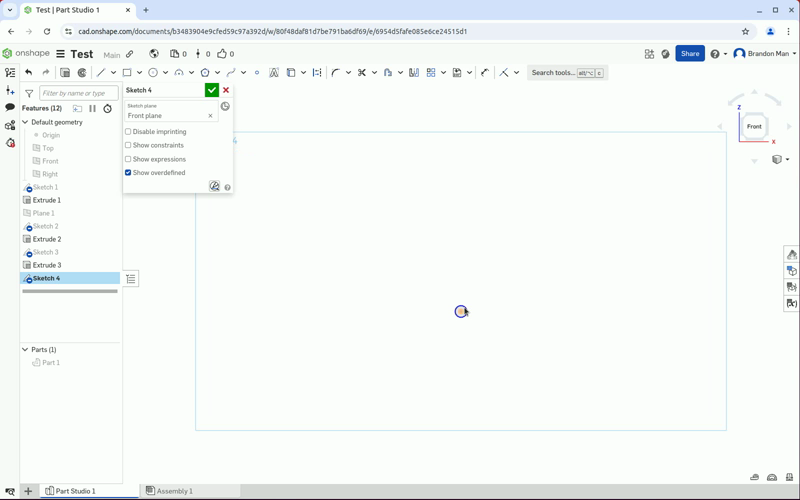
scroll(6)
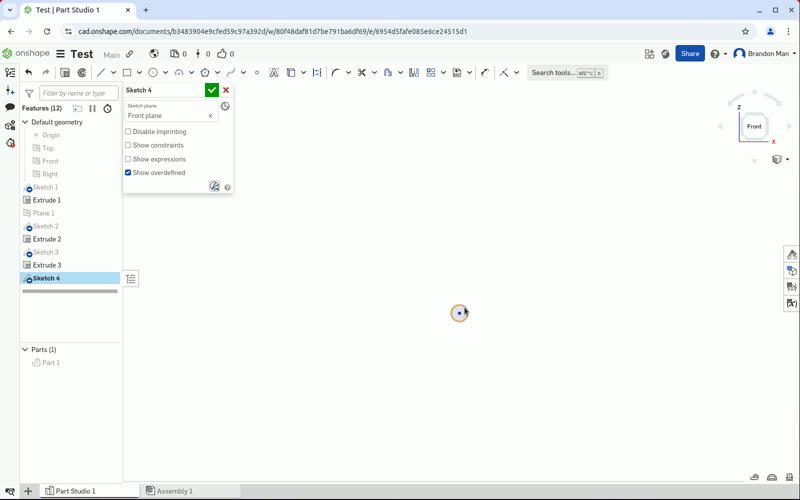
scroll(6)
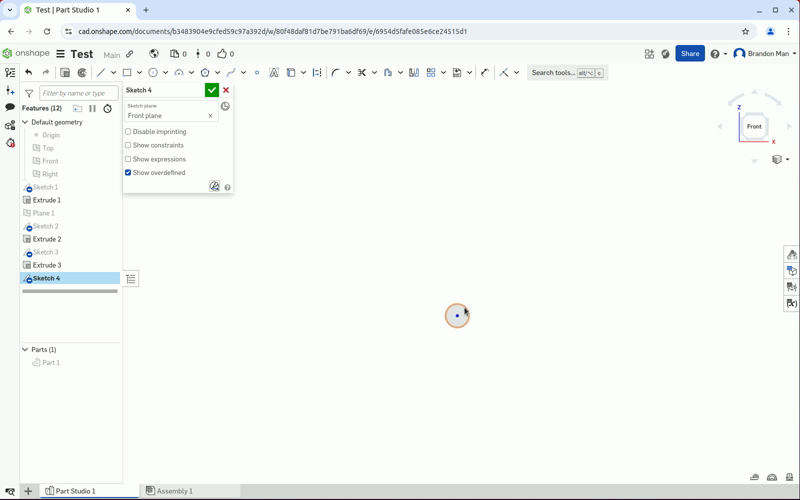
scroll(6)
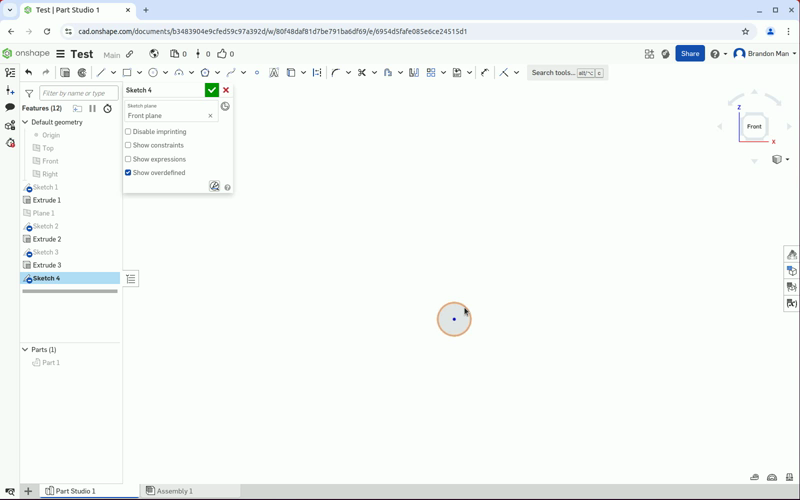
scroll(6)
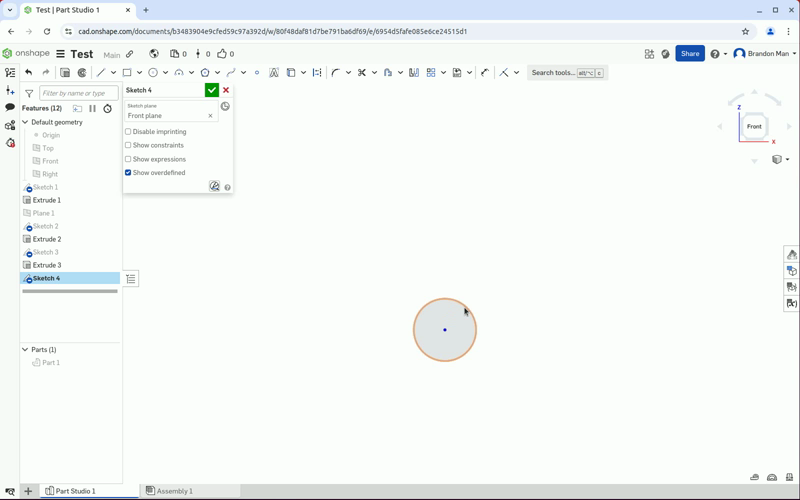
scroll(6)
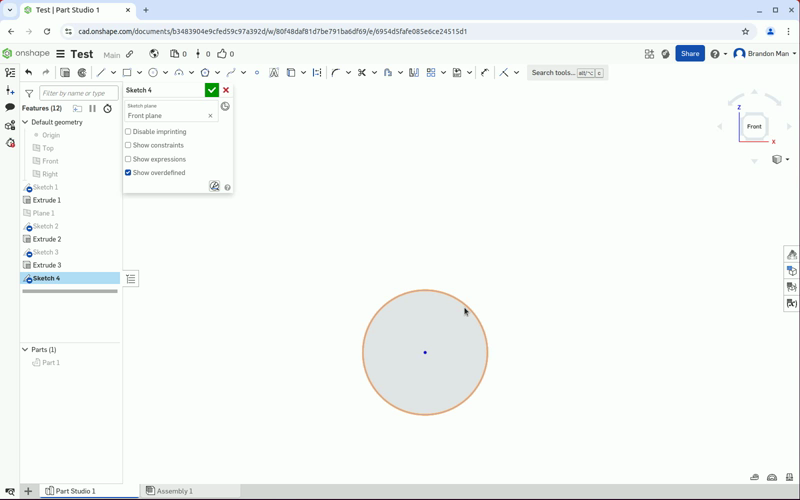
click(464, 307)
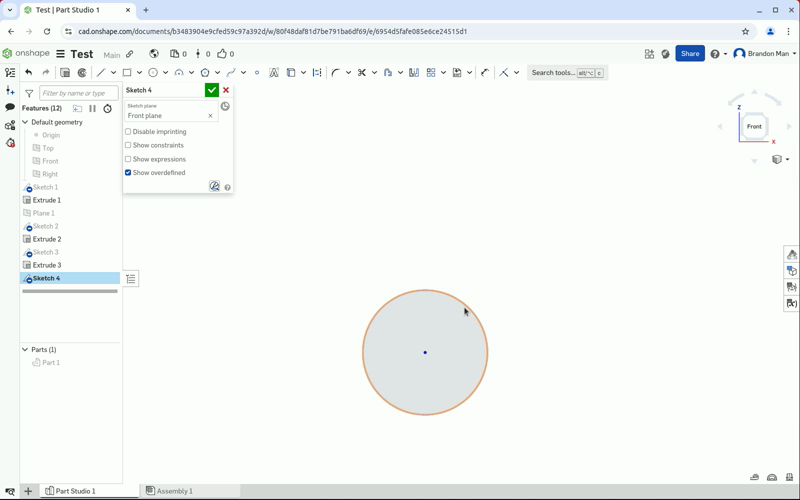
scroll(-6)
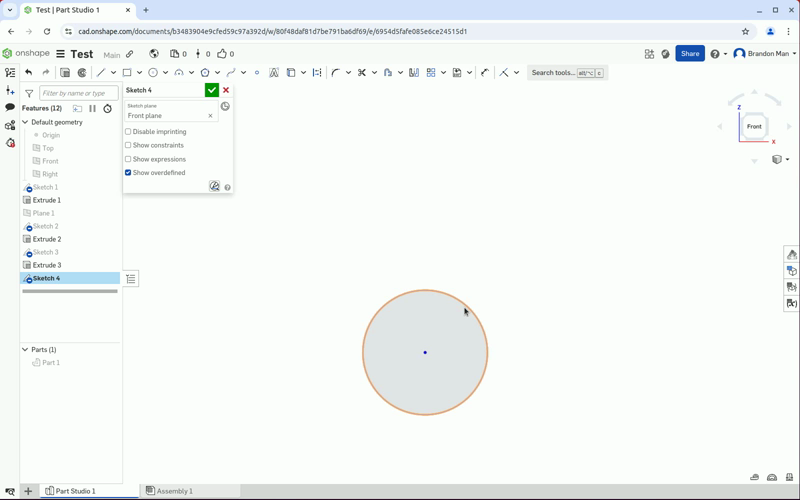
scroll(-6)
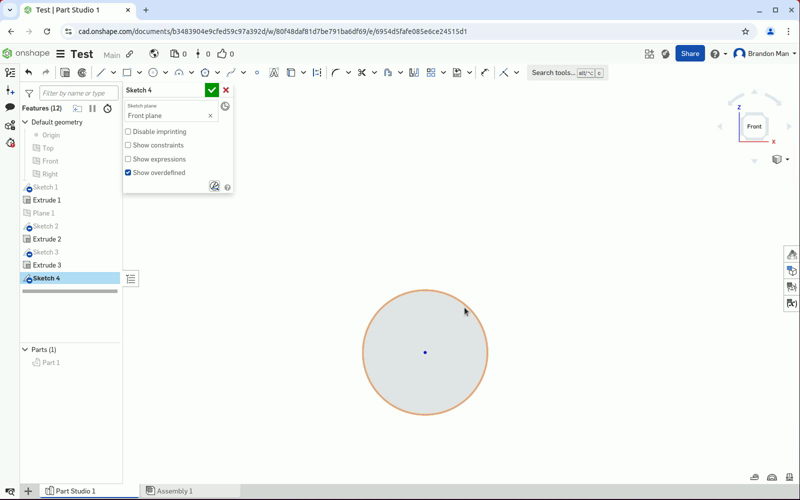
scroll(-6)
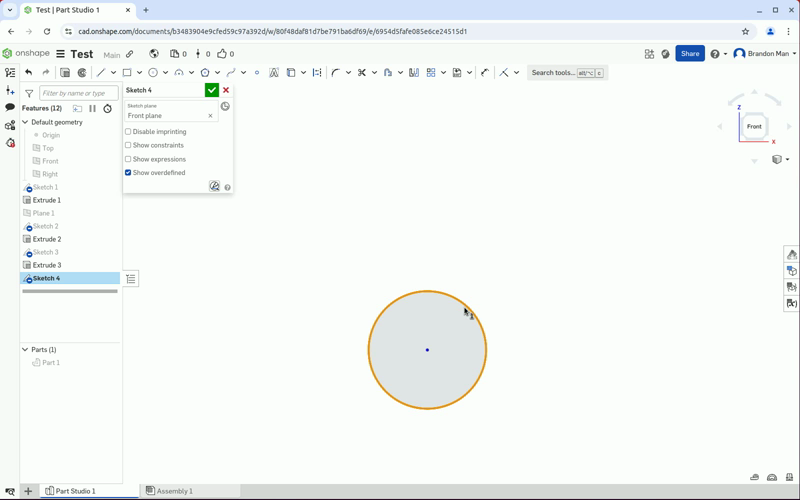
scroll(-6)
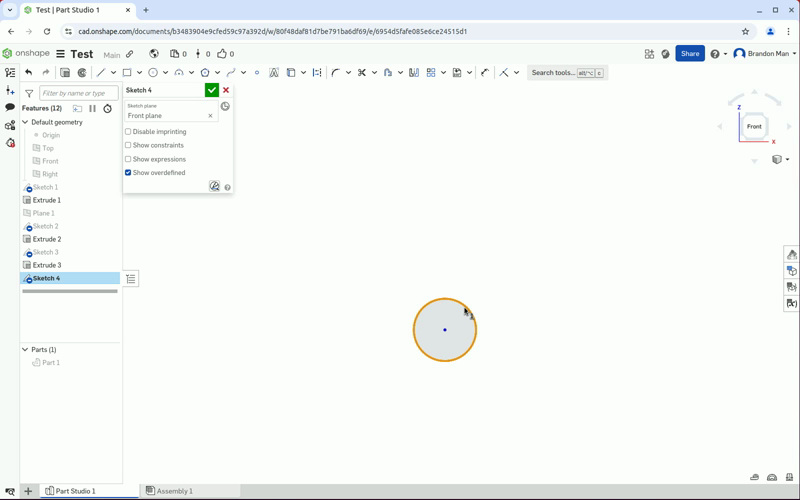
scroll(-6)
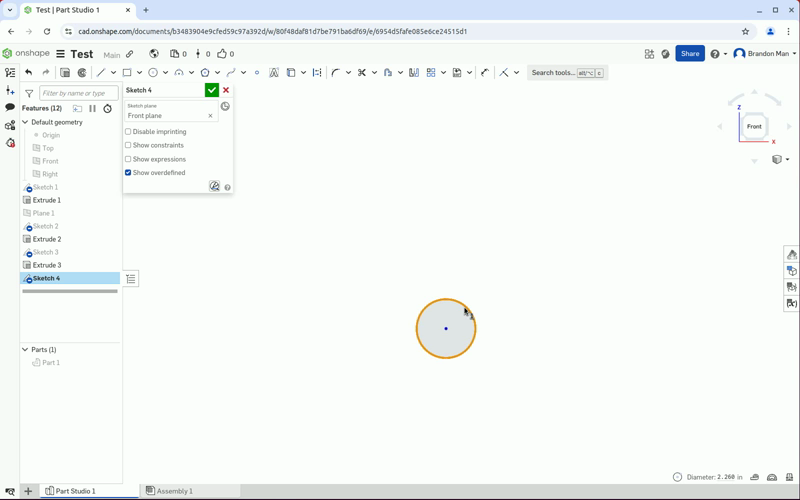
scroll(-6)
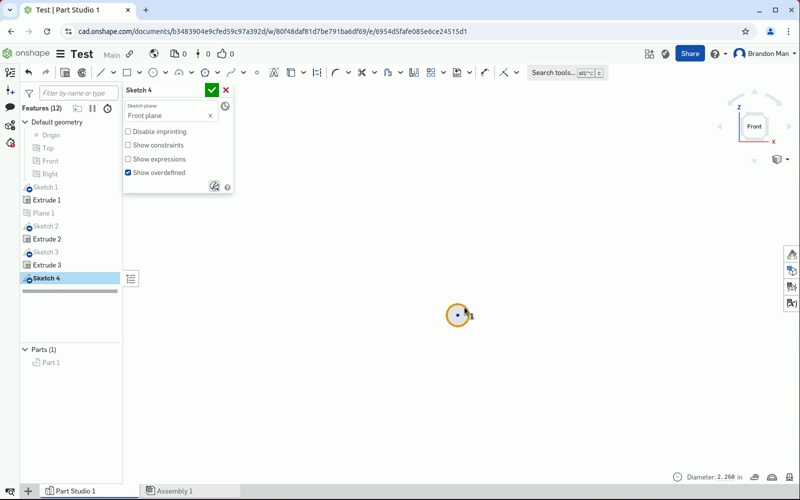
scroll(-6)
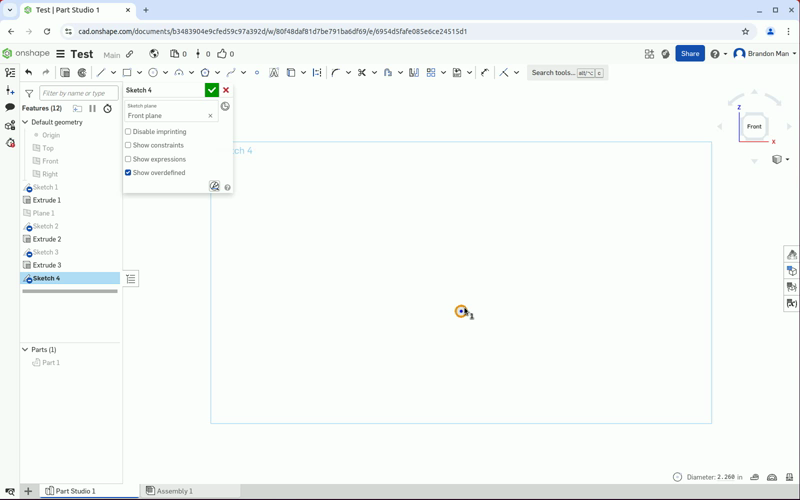
mouse_move(73, 352)
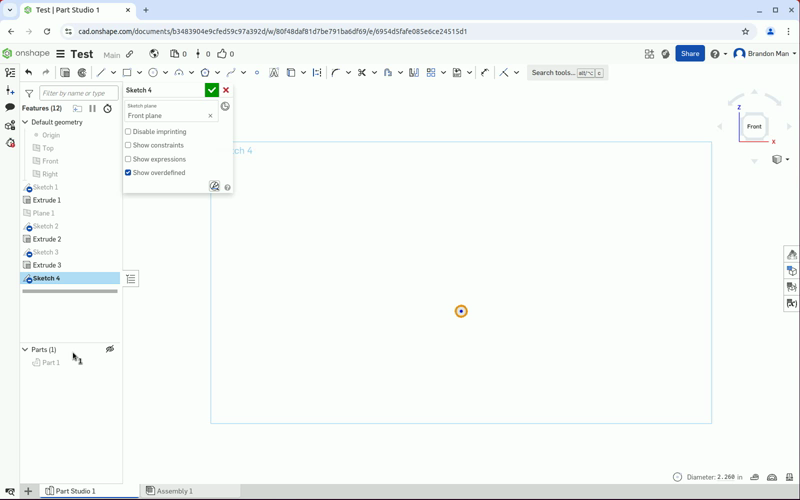
key(shift+y)
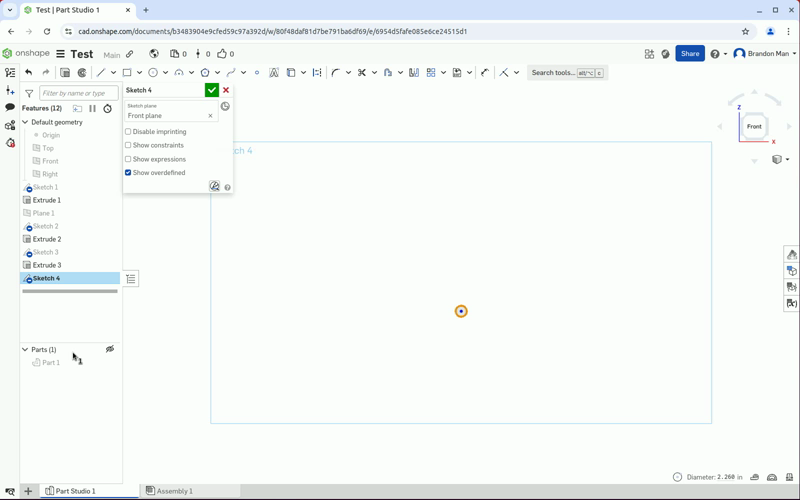
key(shift+e)
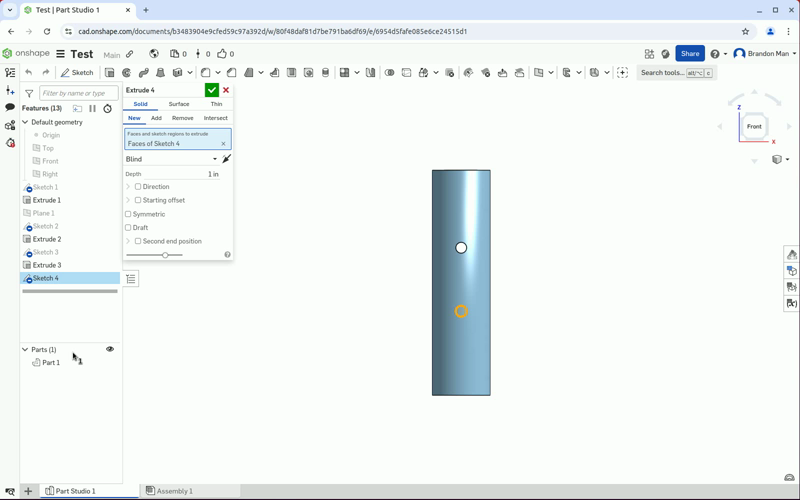
mouse_move(143, 106)
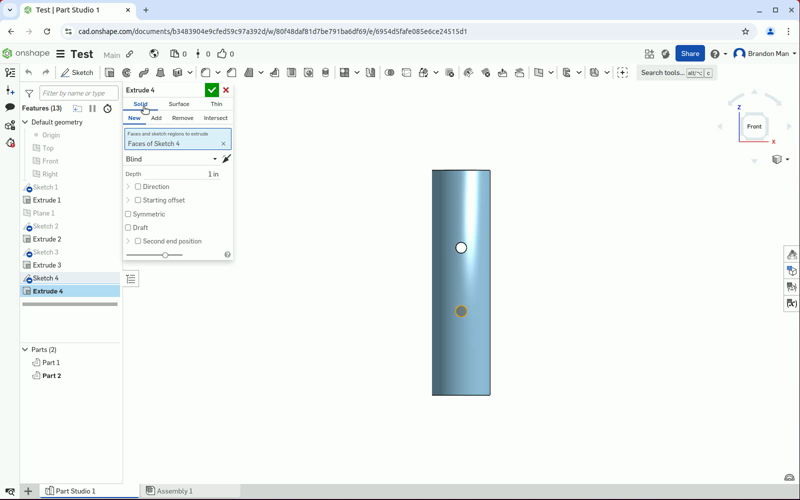
click(143, 106)
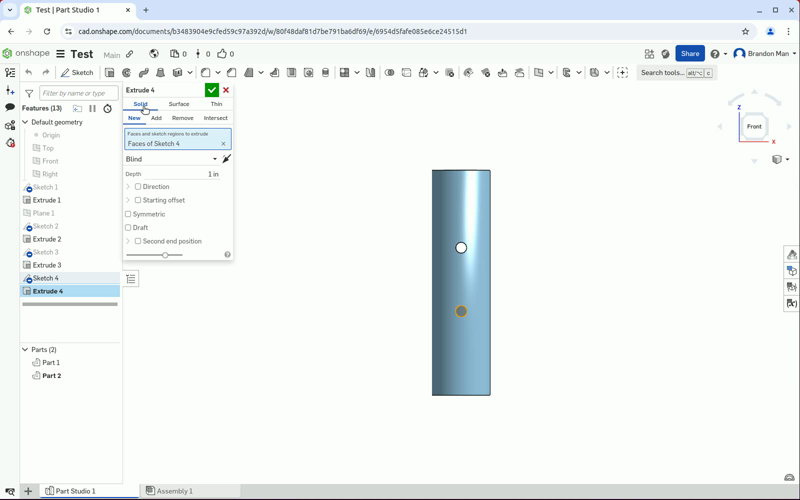
mouse_move(186, 120)
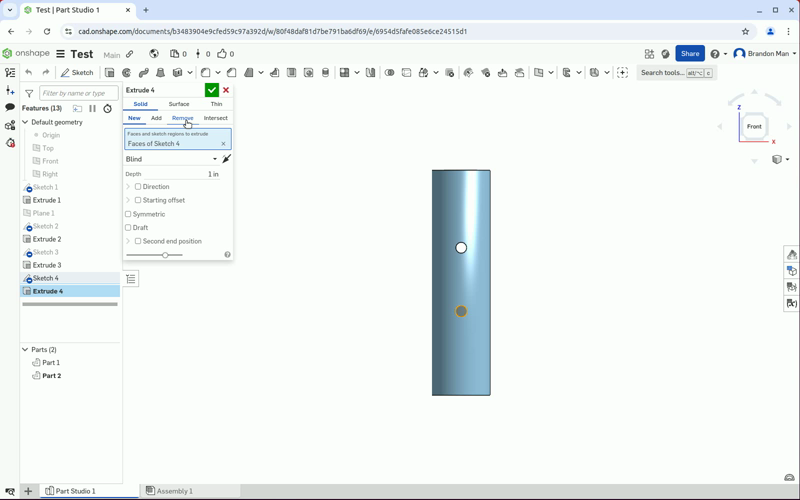
click(186, 120)
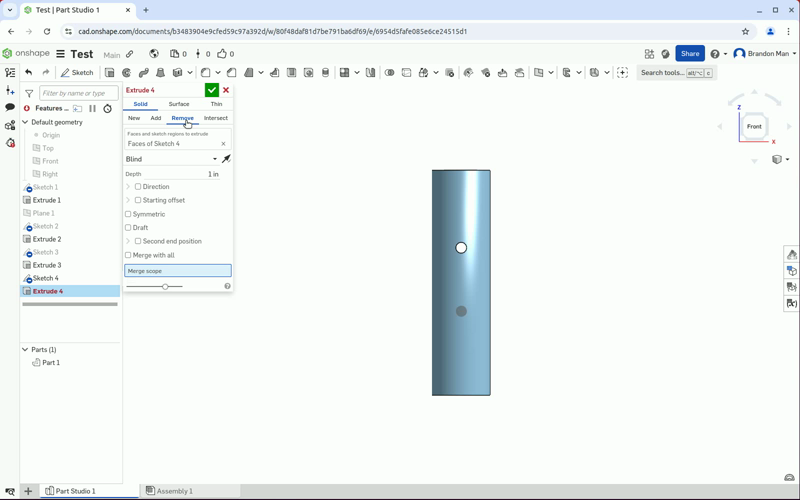
key(tab, 4)
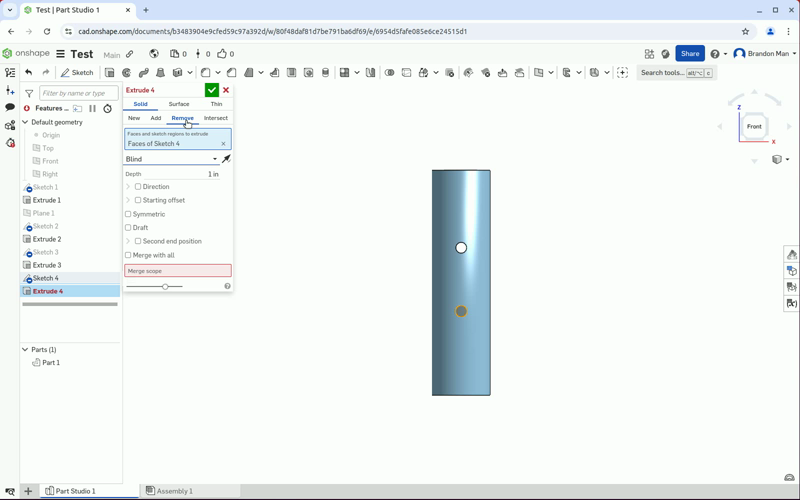
text(26.478)
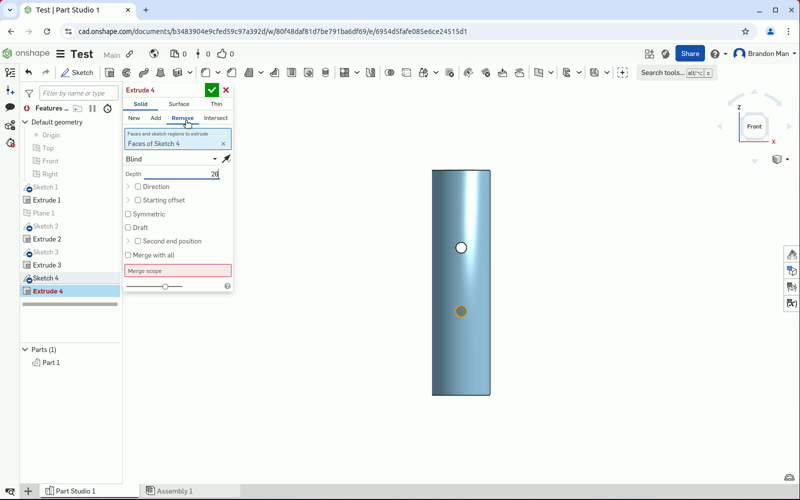
key(tab, 3)
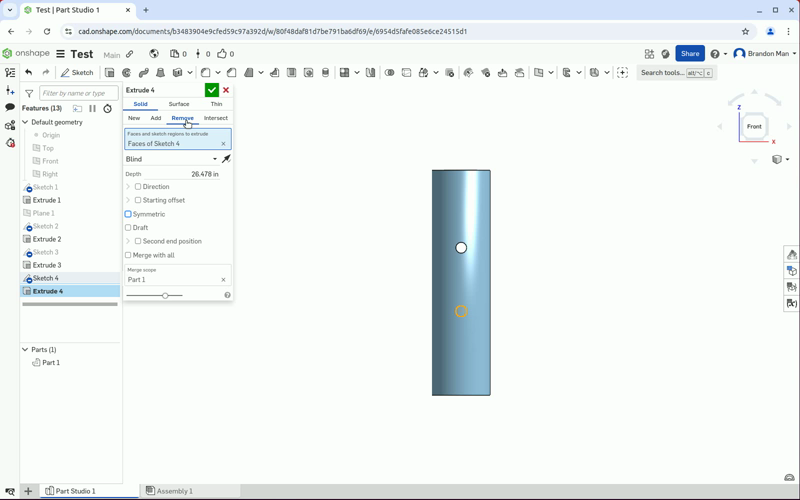
key(space)
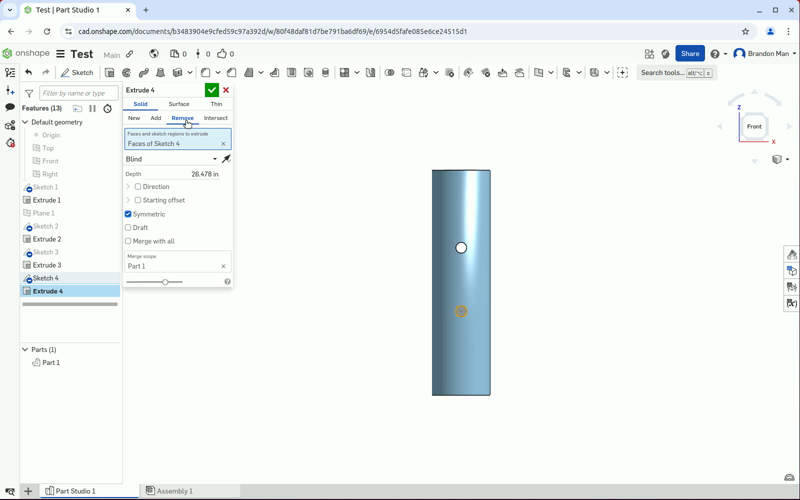
key(tab, 2)
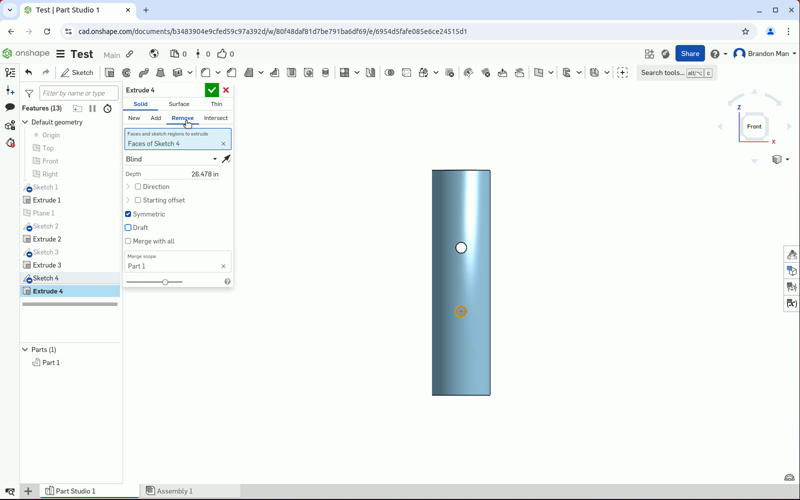
key(space)
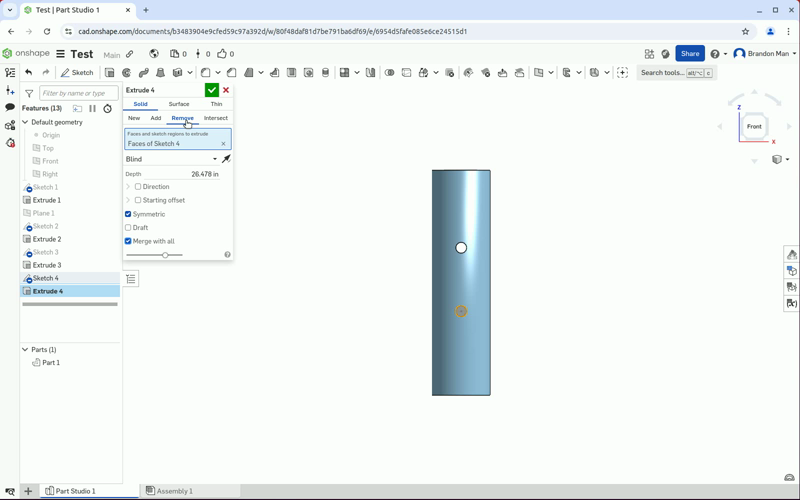
key(enter)
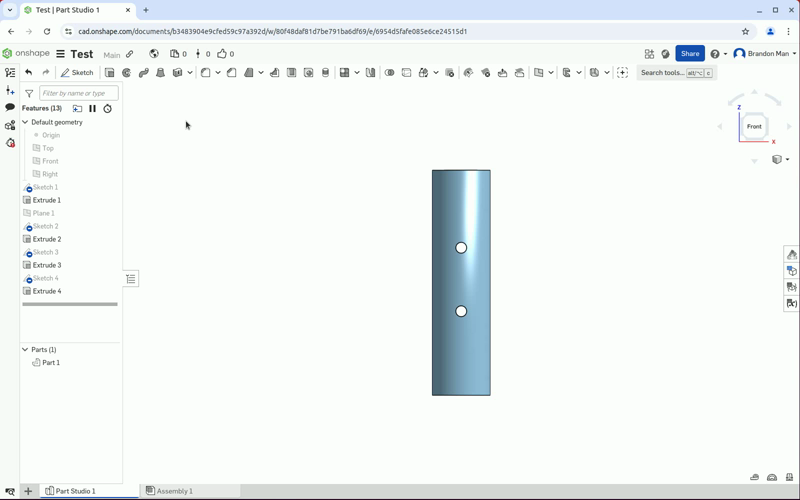
key(shift+h)
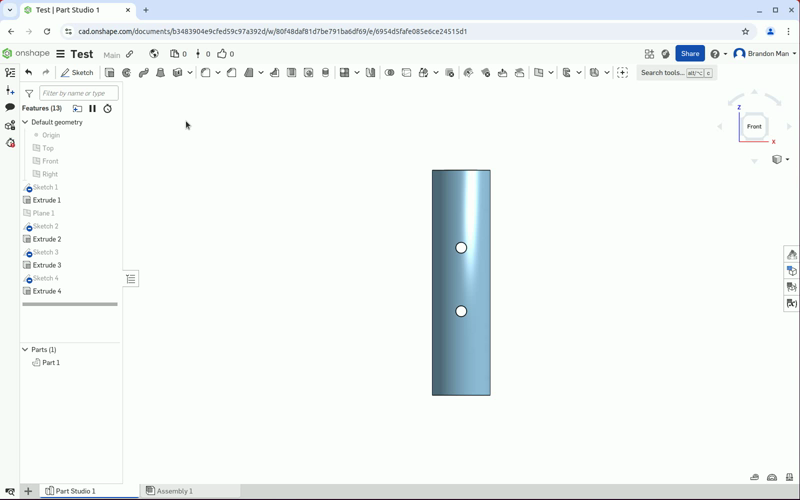
key(shift+h)
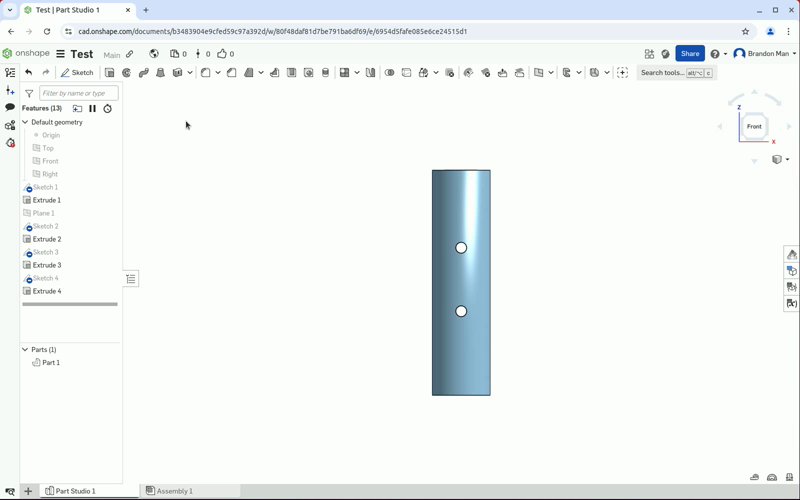
key(shift+7)
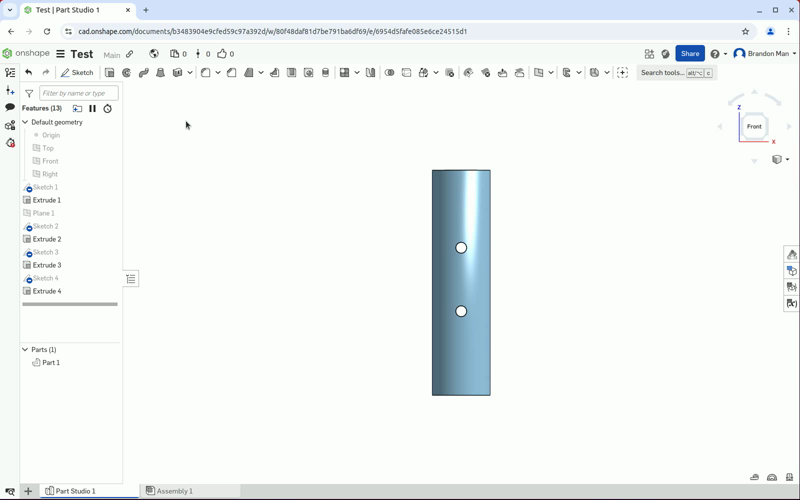
key(left, 2)
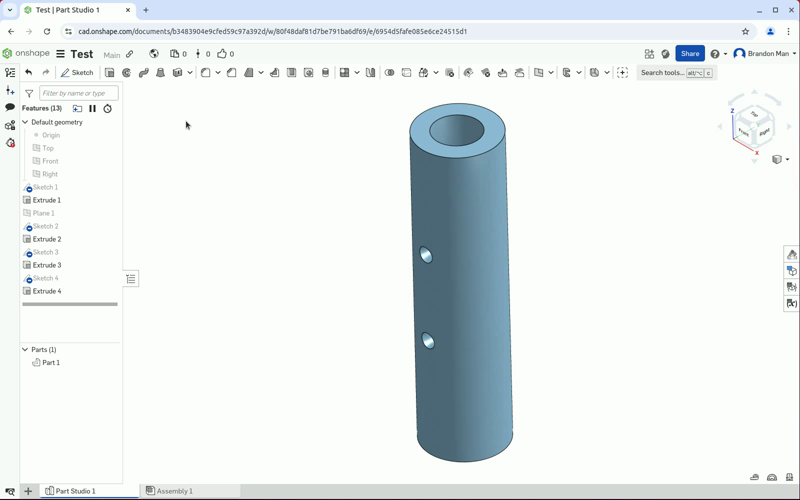
key(down, 2)
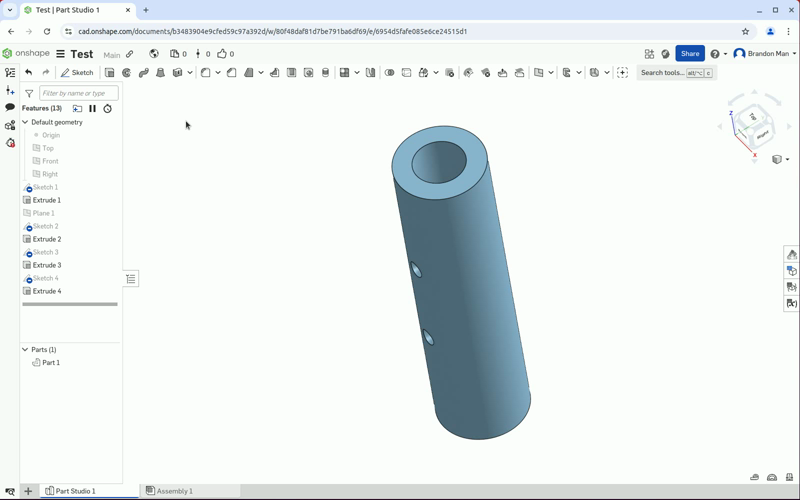
key(up, 2)
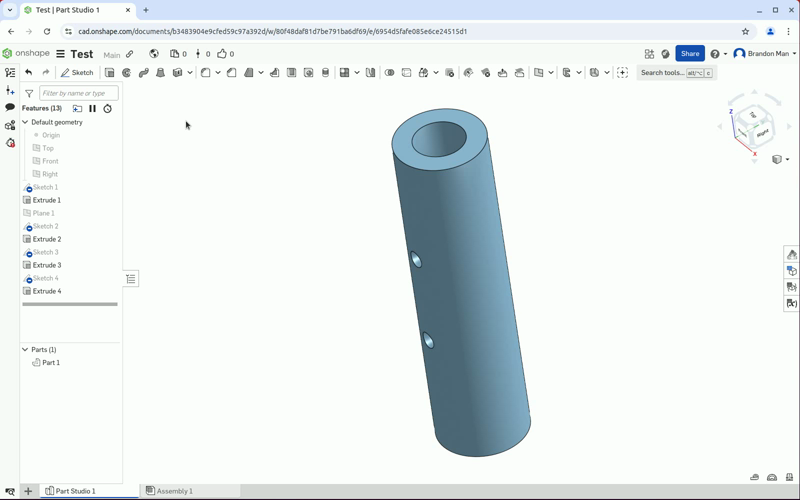
key(right, 2)
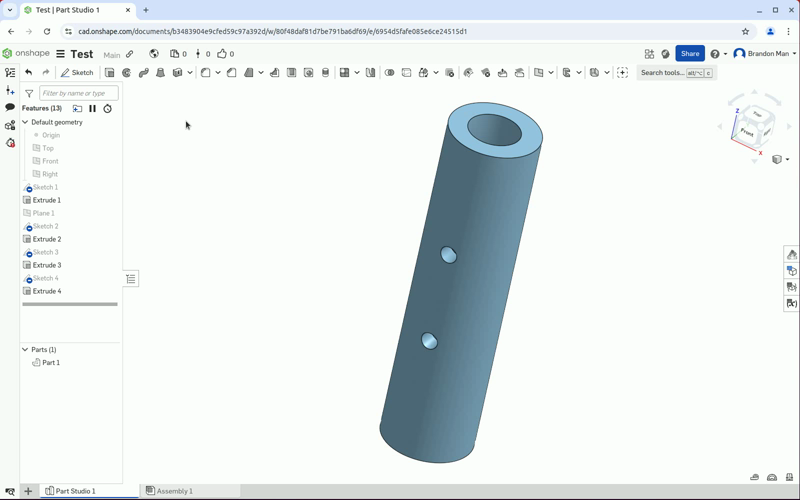
mouse_move(73, 189)
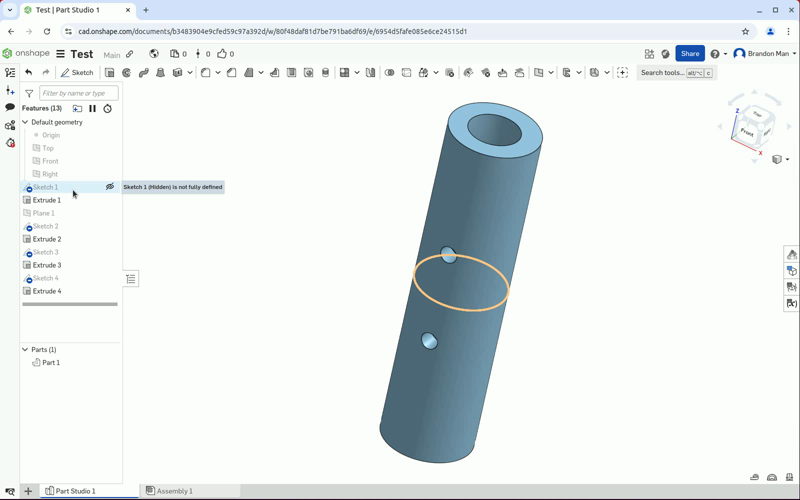
click(73, 189)